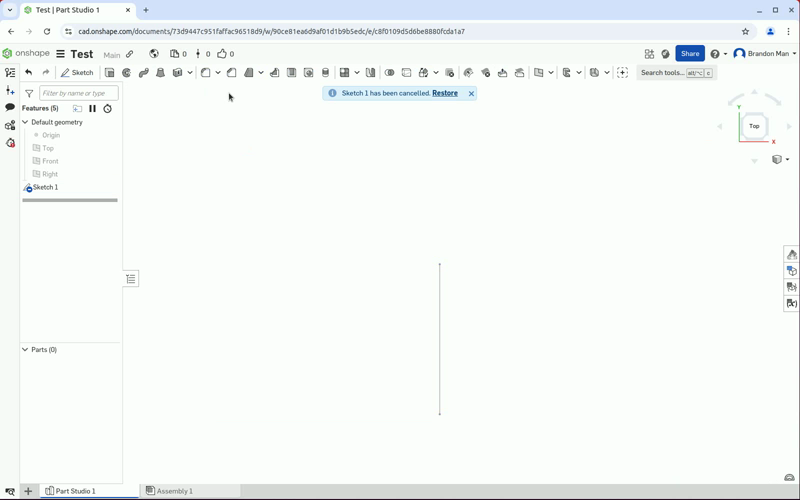
key(shift+h)
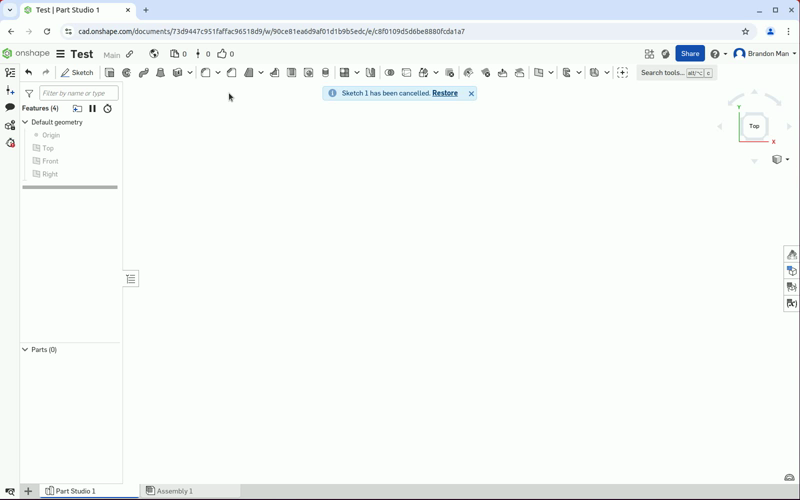
mouse_move(73, 352)
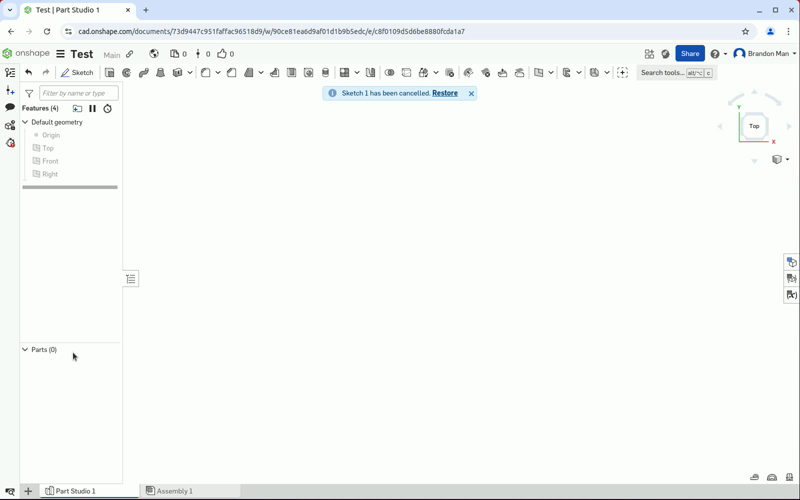
key(y)
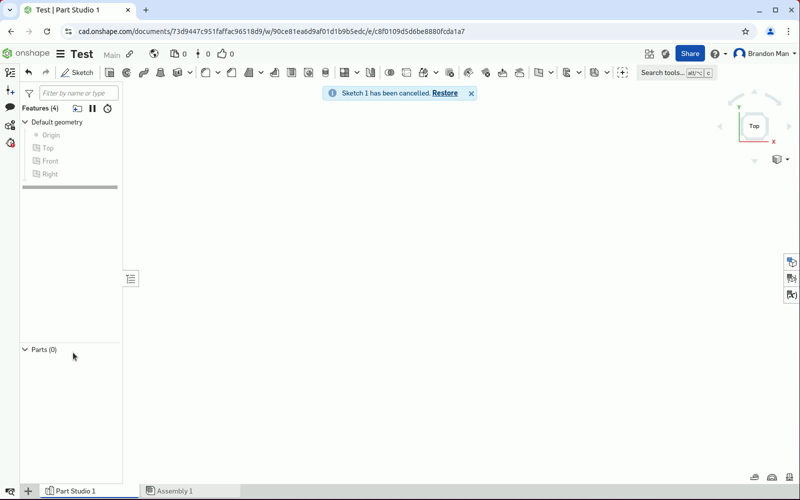
key(shift+p)
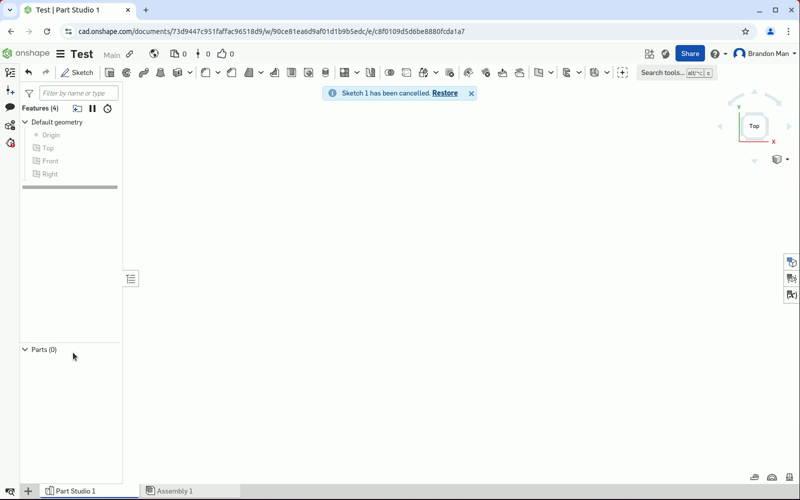
key(space)
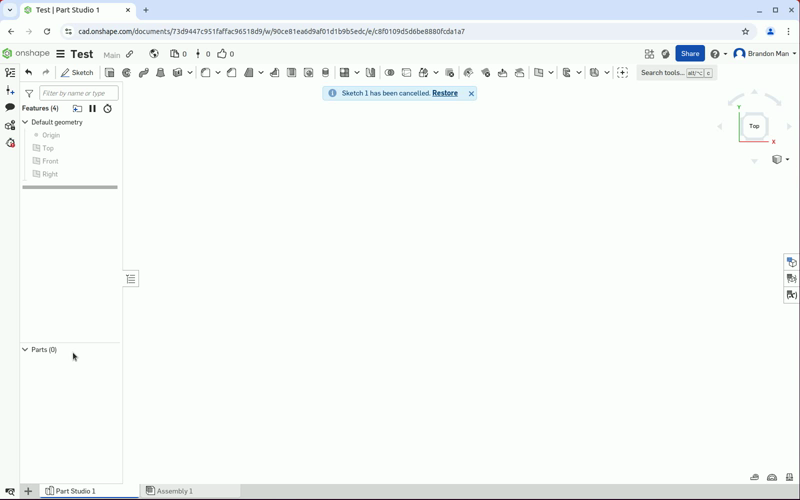
key_down(shift)
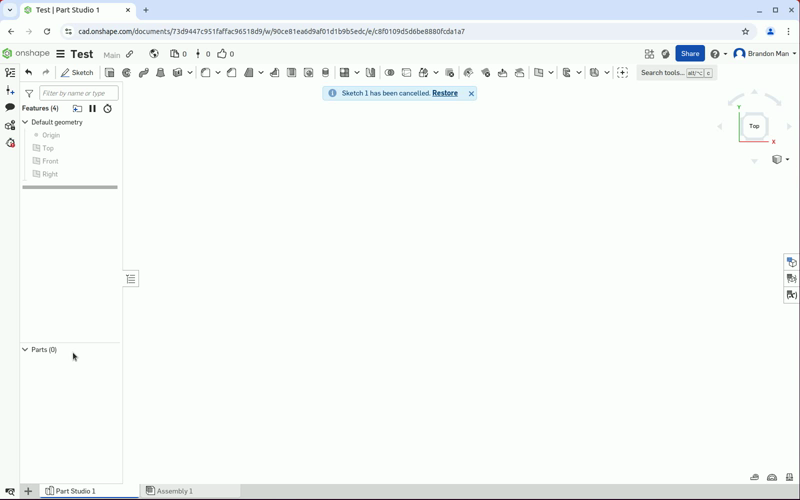
key(up)
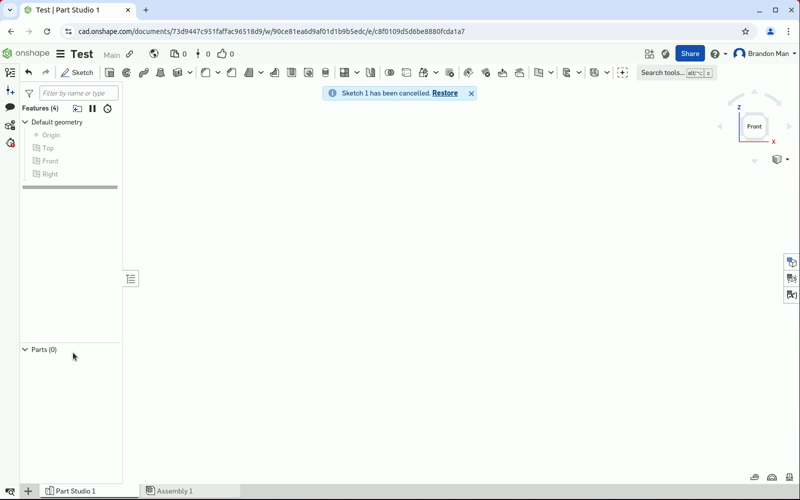
key_up(shift)
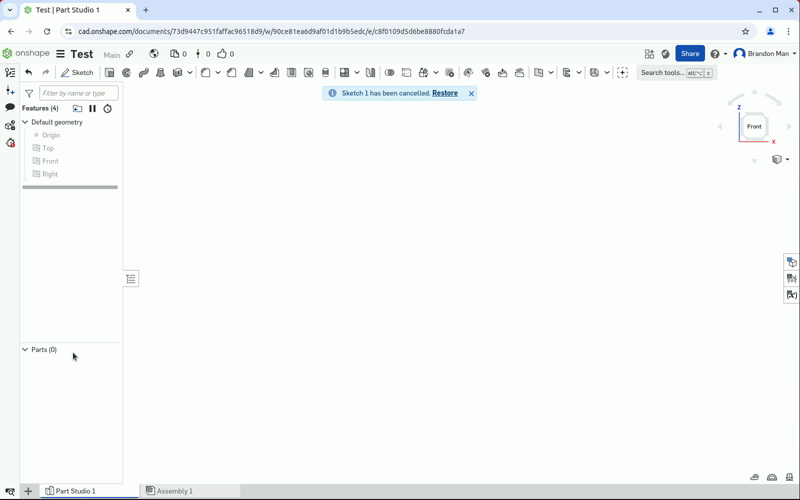
mouse_move(73, 352)
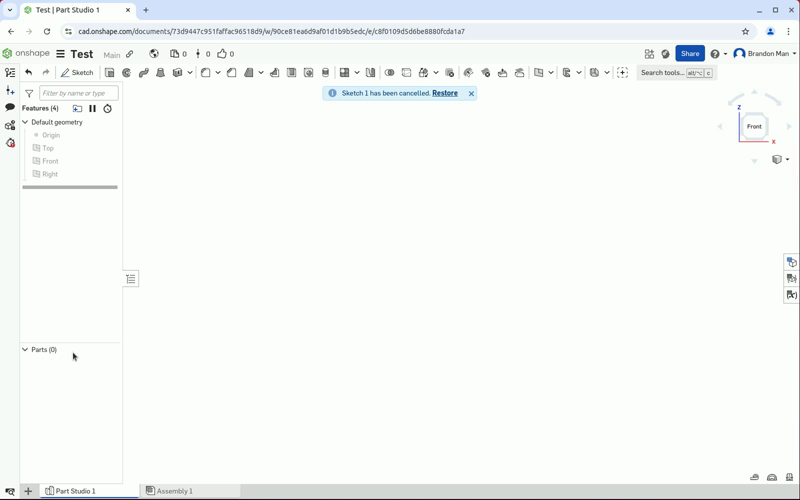
key(shift+y)
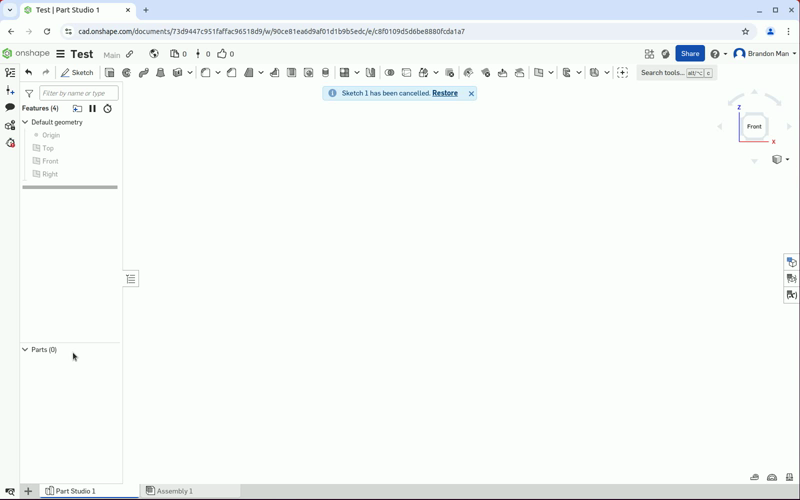
key(shift+s)
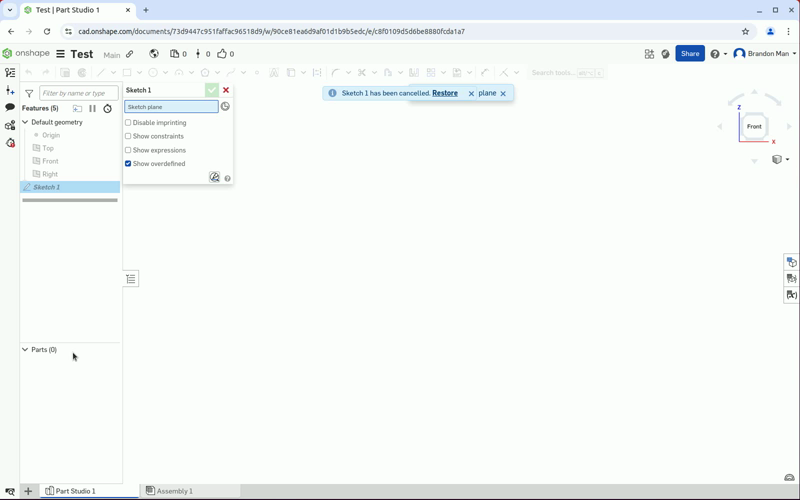
mouse_move(73, 163)
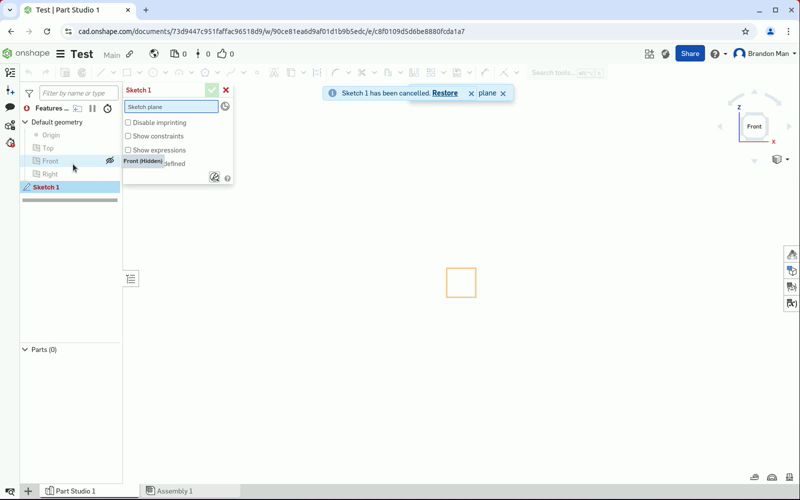
click(73, 163)
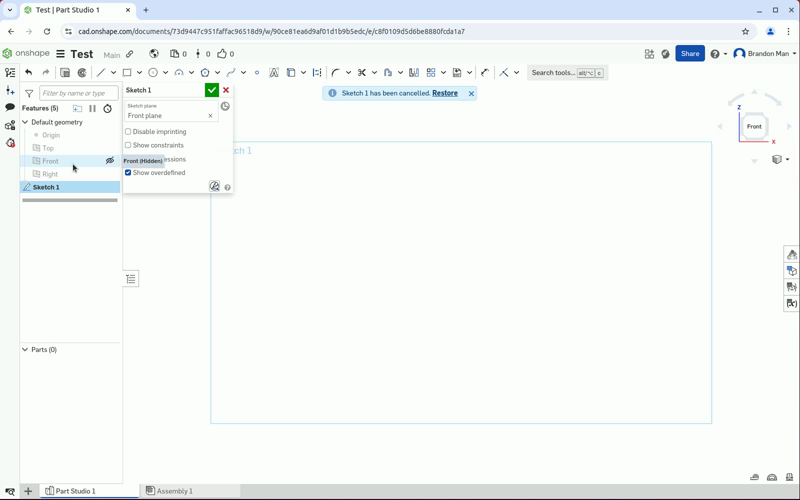
mouse_move(73, 352)
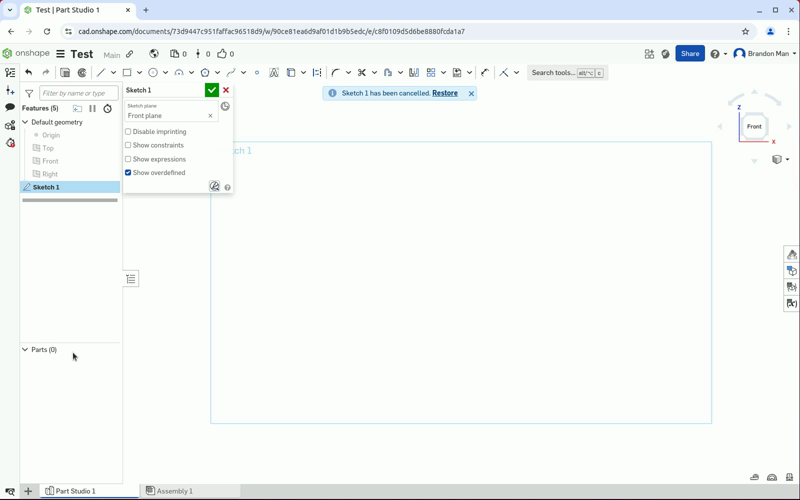
key(y)
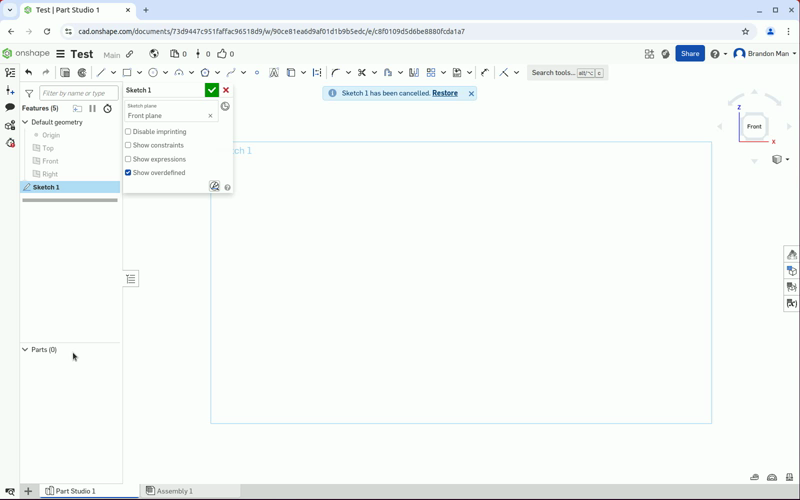
key(l)
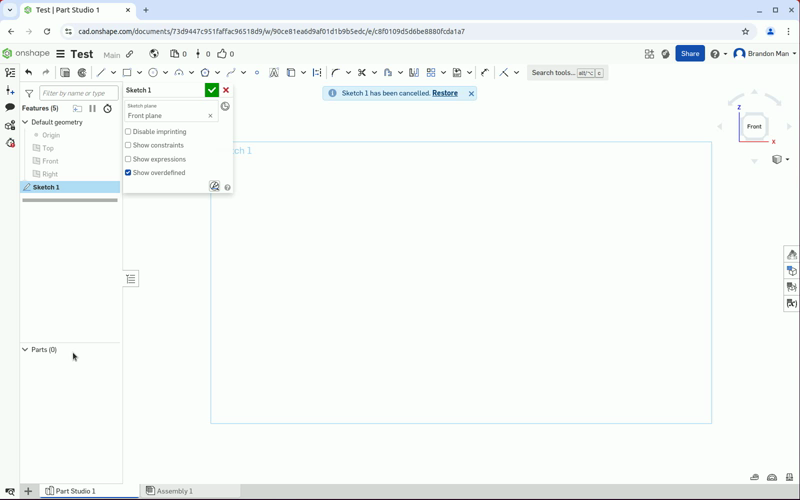
key_down(shift)
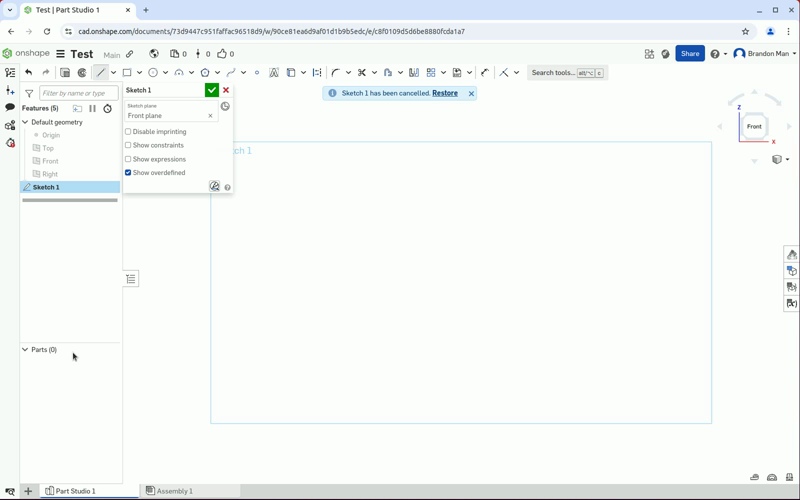
mouse_move(376, 282)
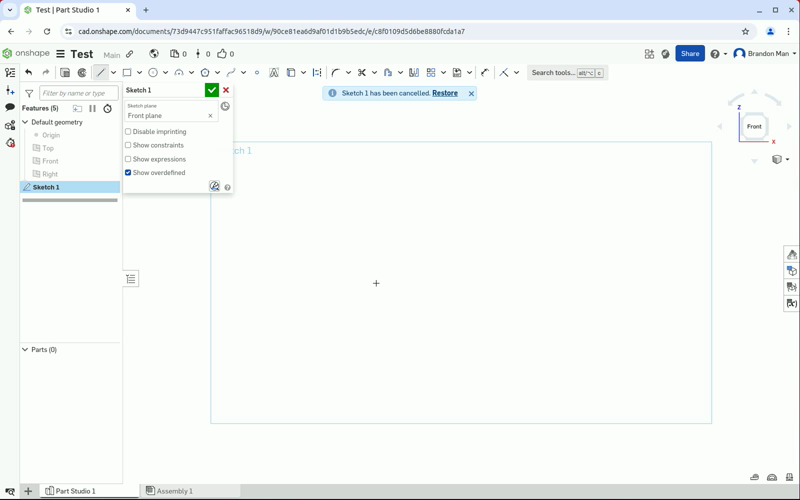
click(376, 282)
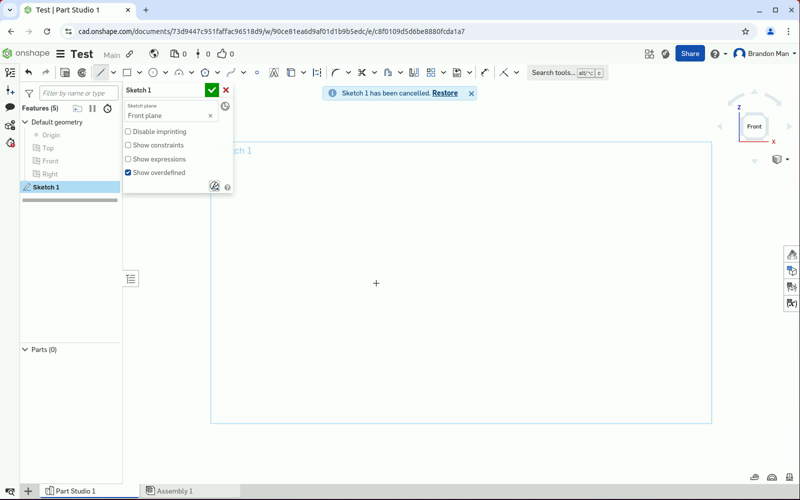
key_up(shift)
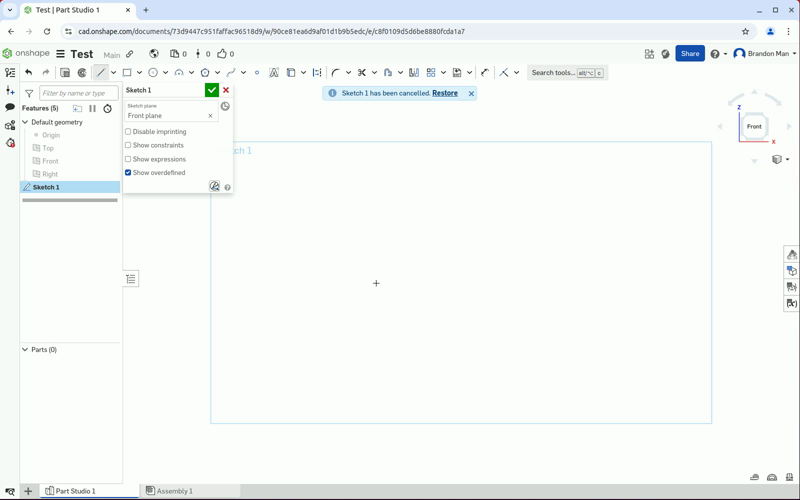
key_down(shift)
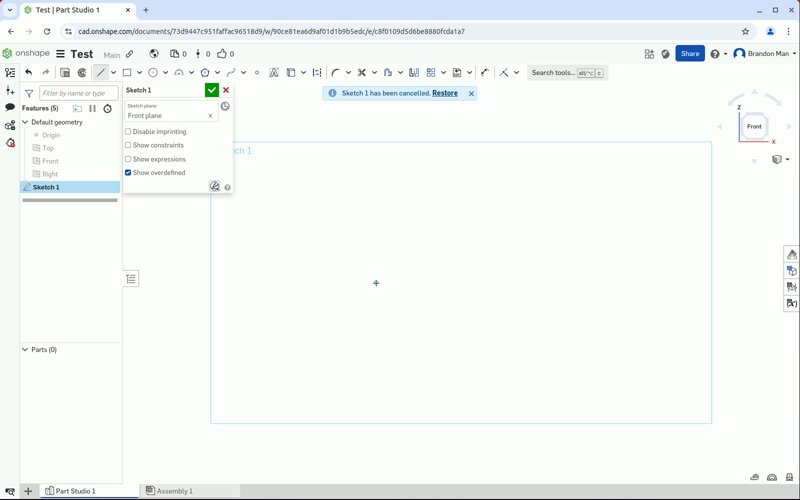
mouse_move(406, 282)
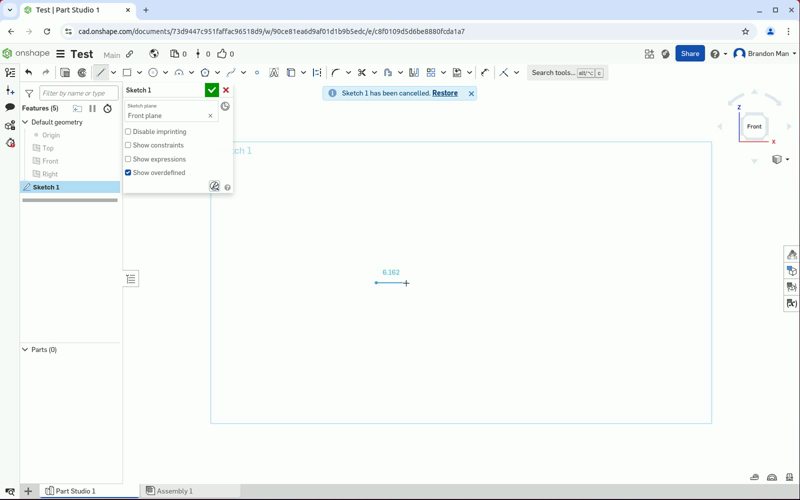
mouse_move(433, 282)
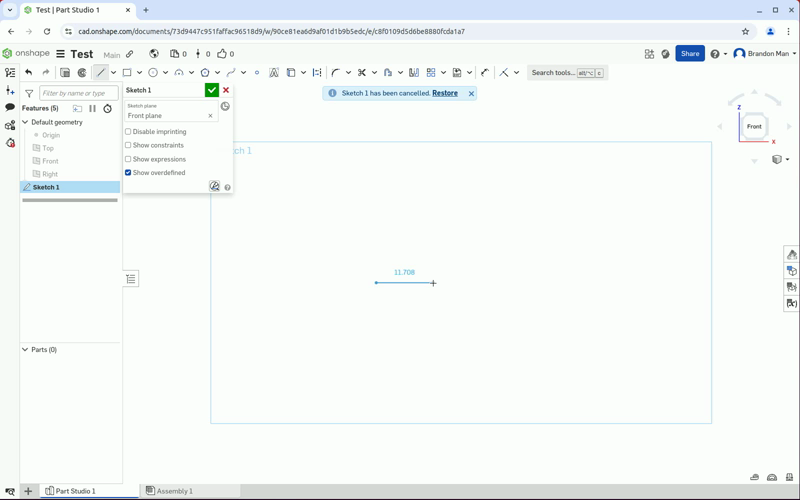
click(433, 282)
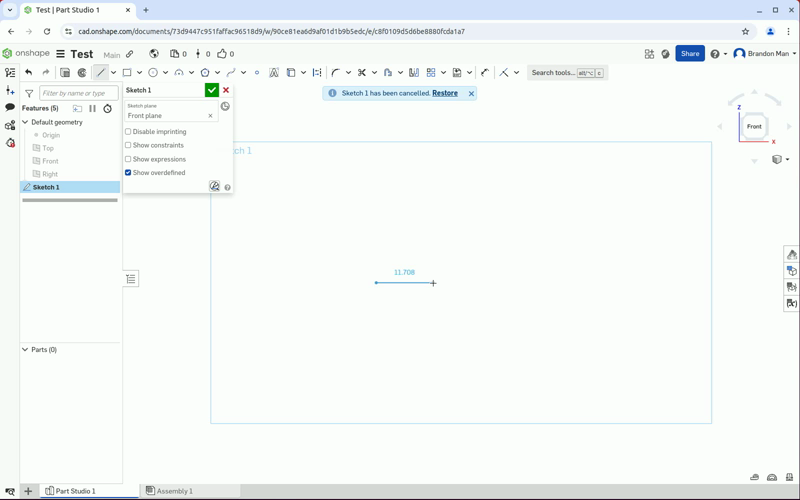
key_up(shift)
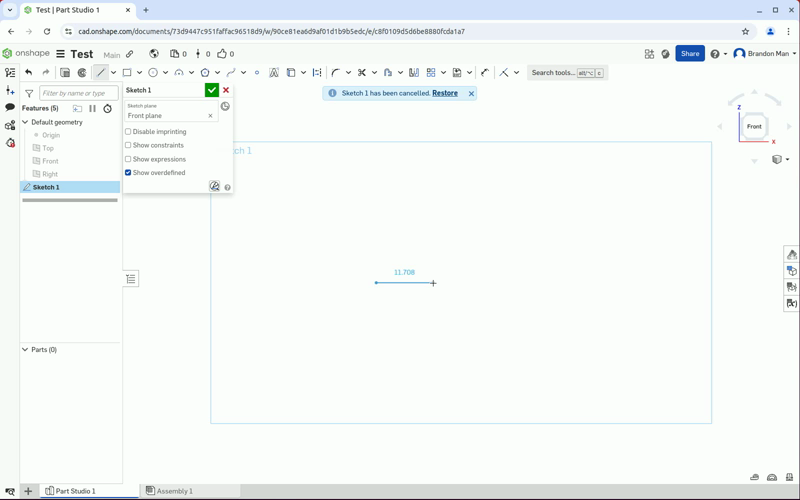
key_down(shift)
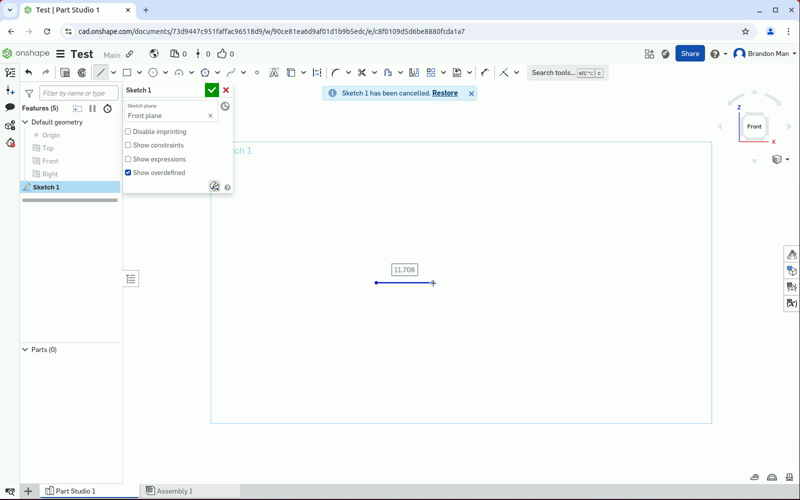
mouse_move(463, 282)
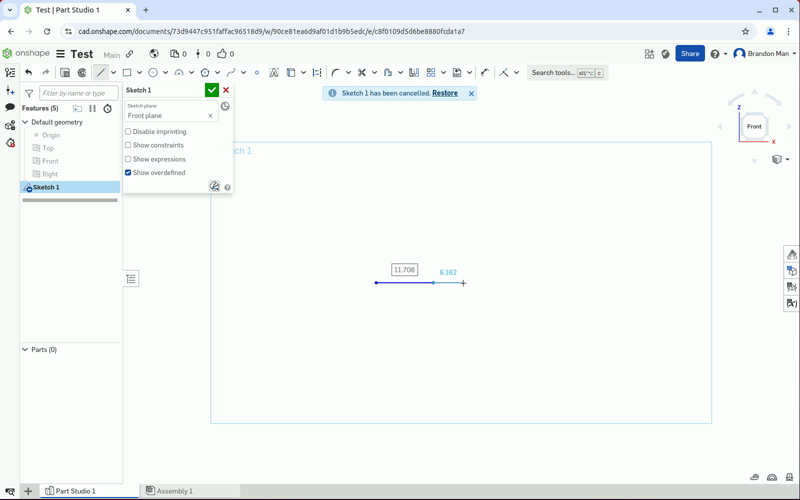
mouse_move(433, 263)
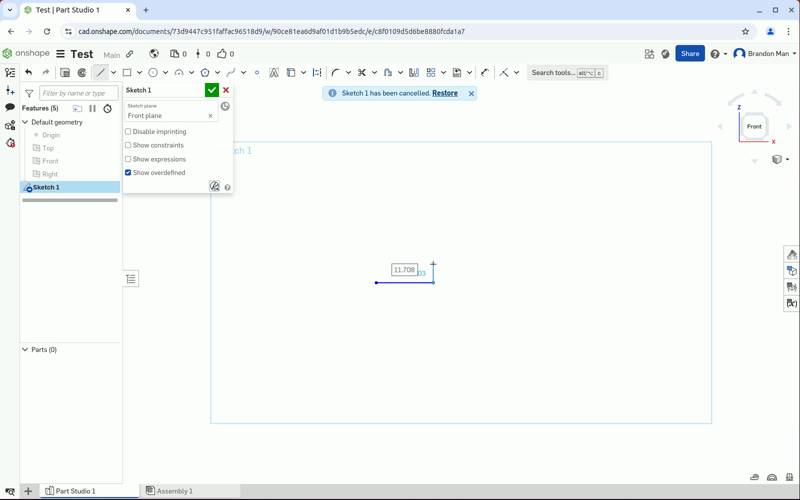
click(433, 263)
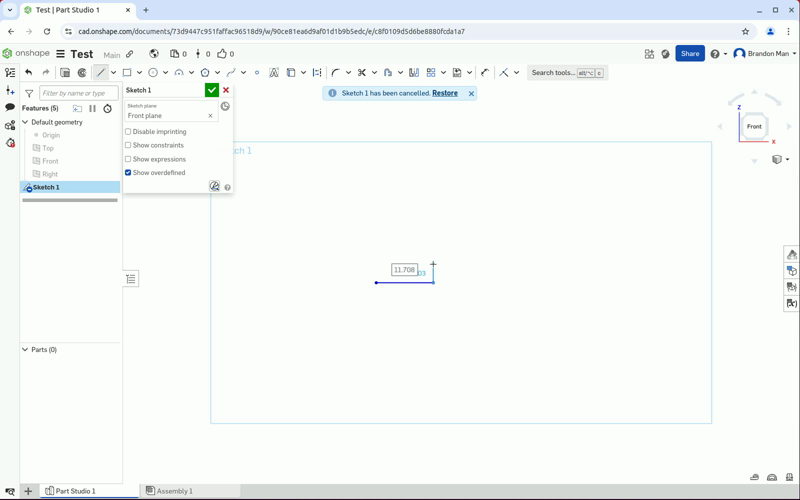
key_up(shift)
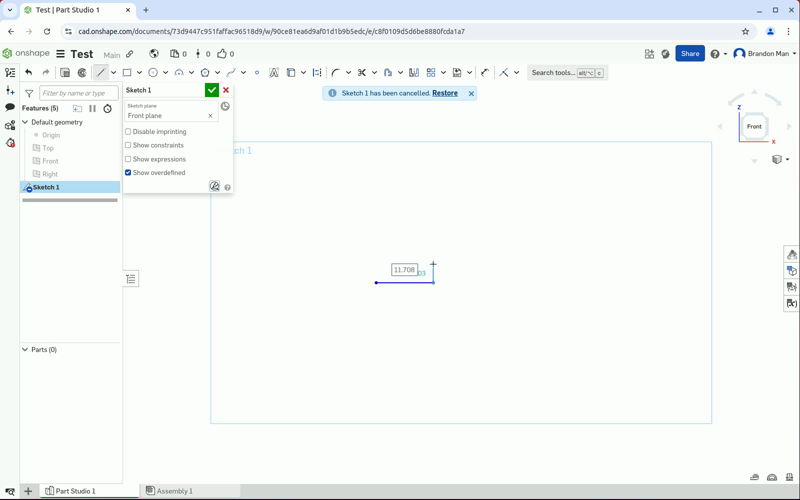
key_down(shift)
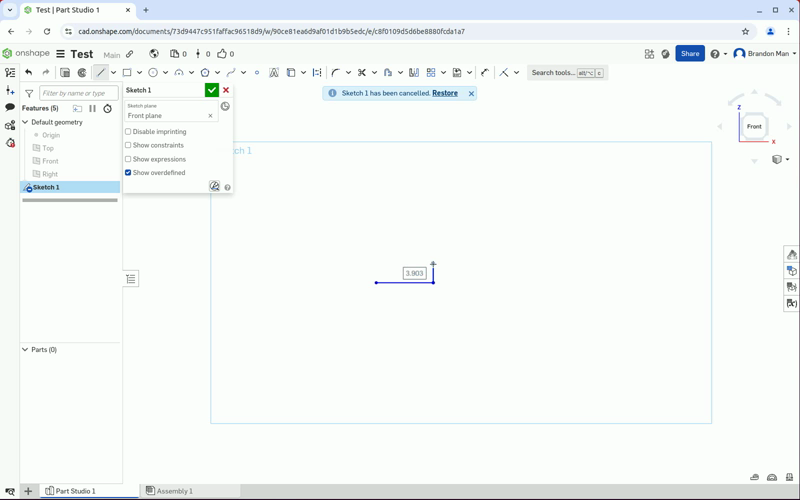
mouse_move(463, 263)
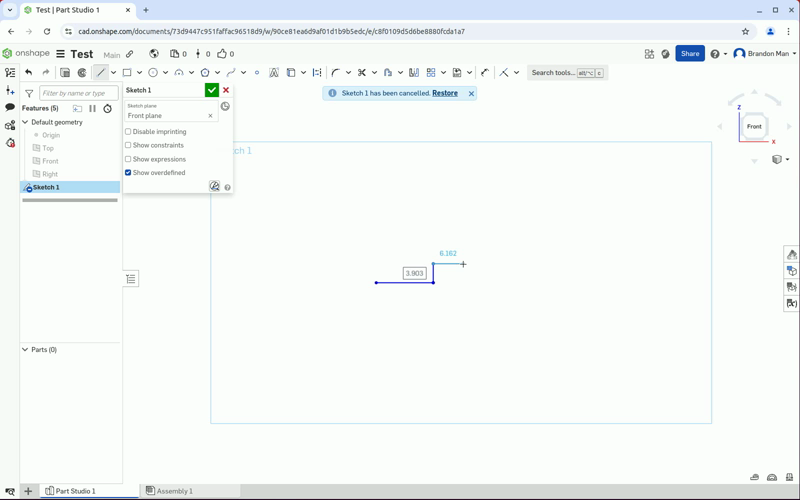
mouse_move(376, 263)
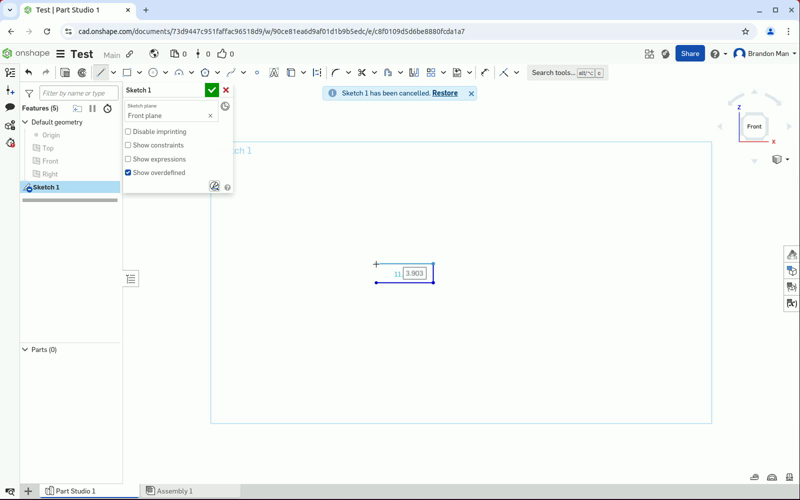
click(376, 263)
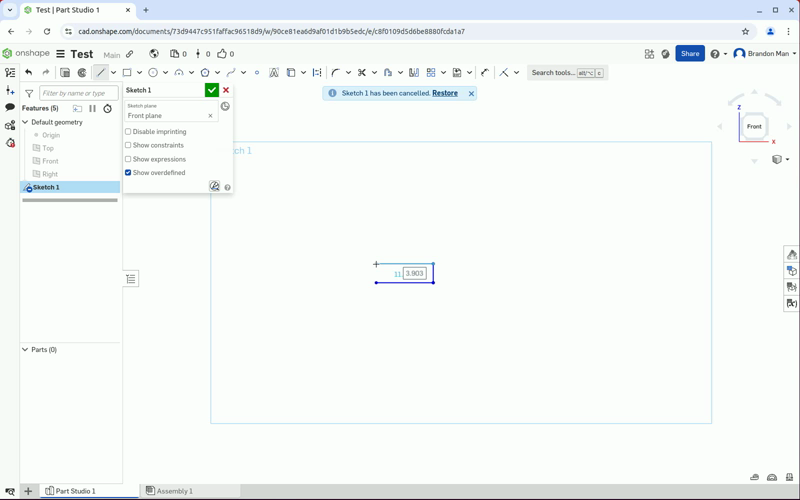
key_up(shift)
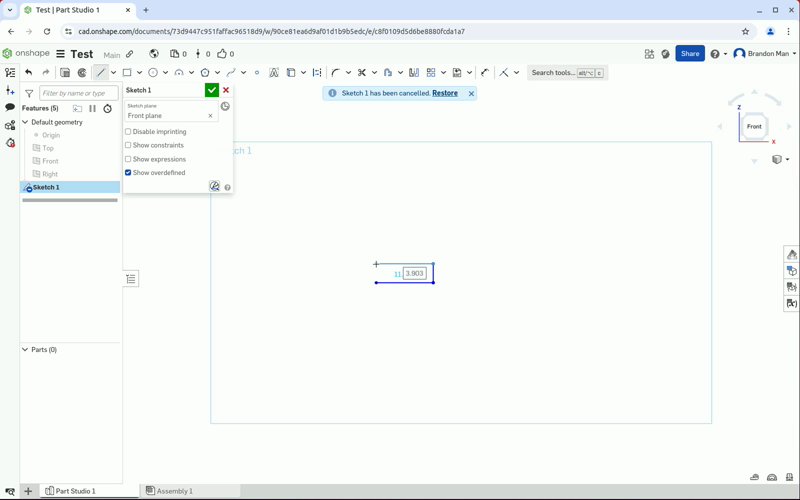
mouse_move(406, 263)
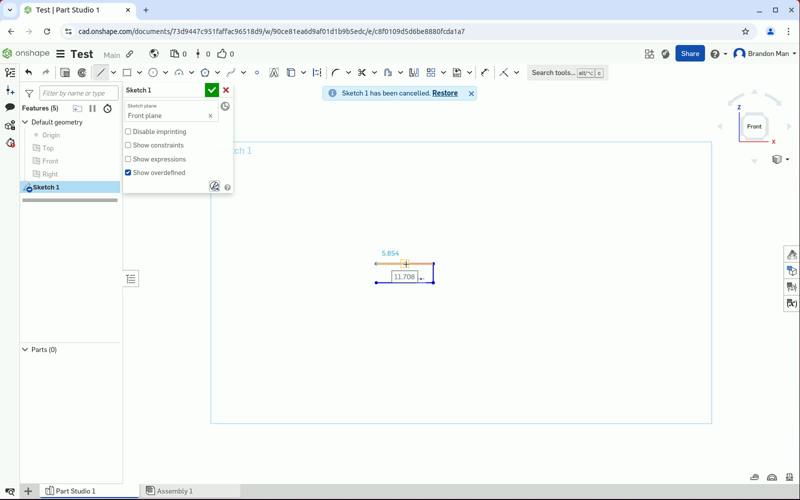
key_down(shift)
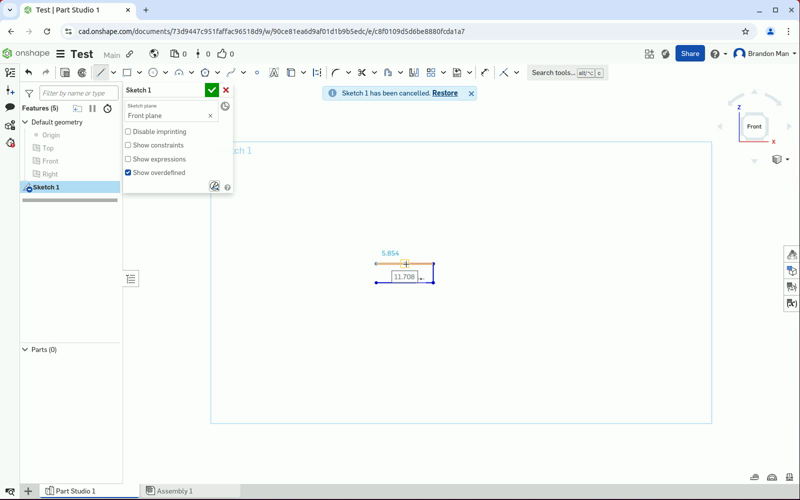
mouse_move(376, 282)
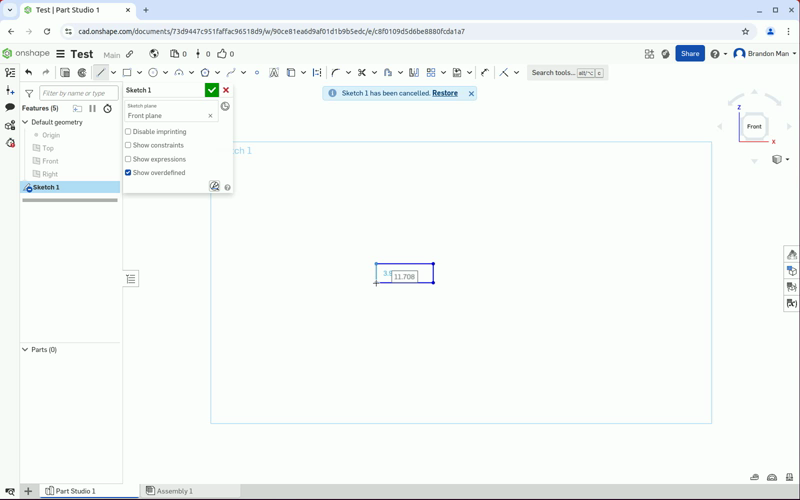
key_up(shift)
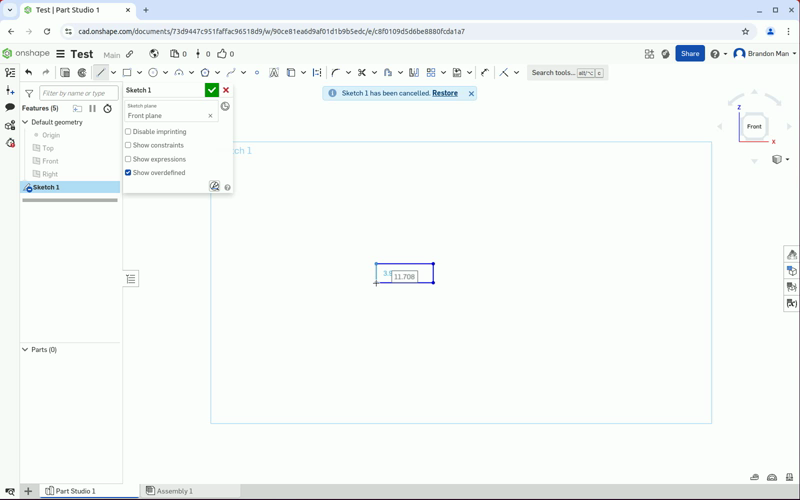
click(376, 282)
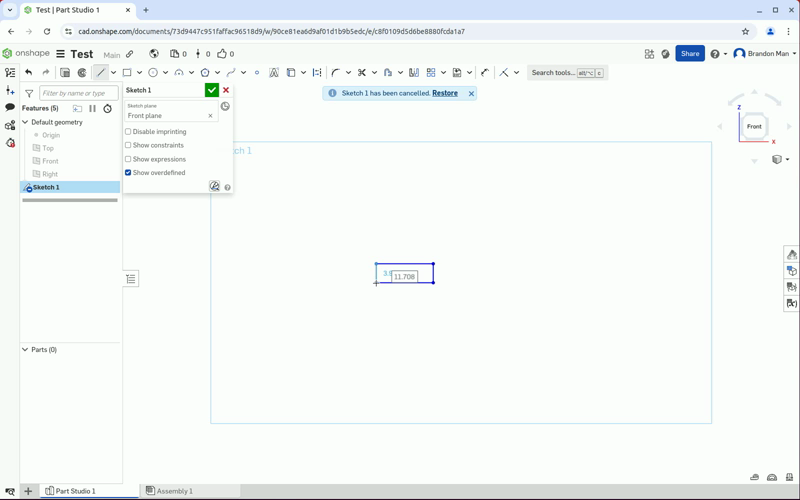
key(esc)
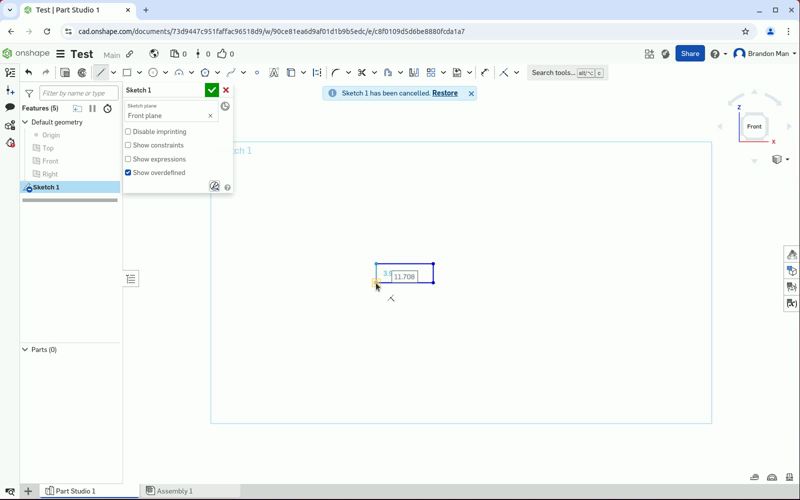
mouse_move(403, 279)
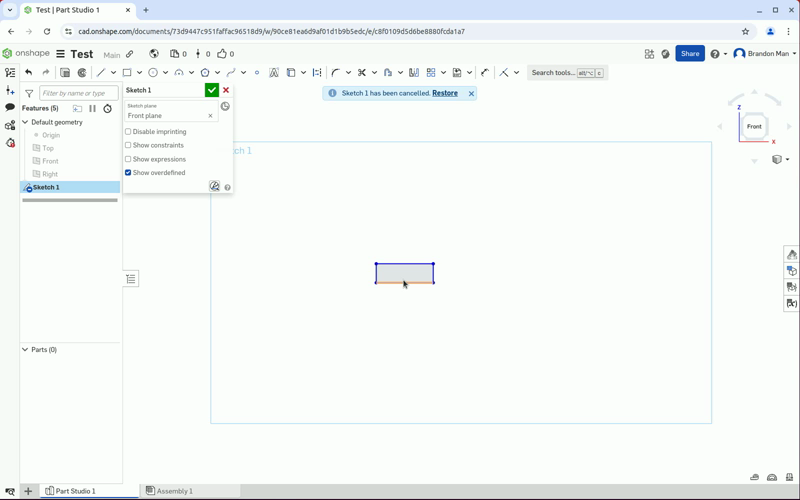
scroll(6)
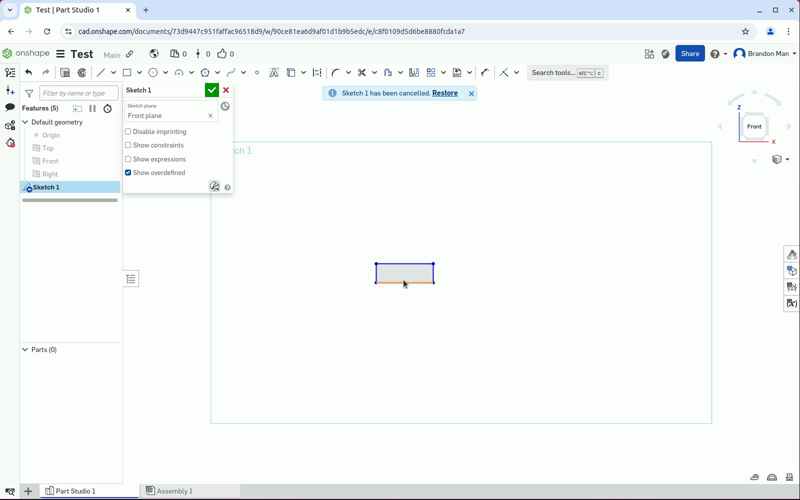
scroll(6)
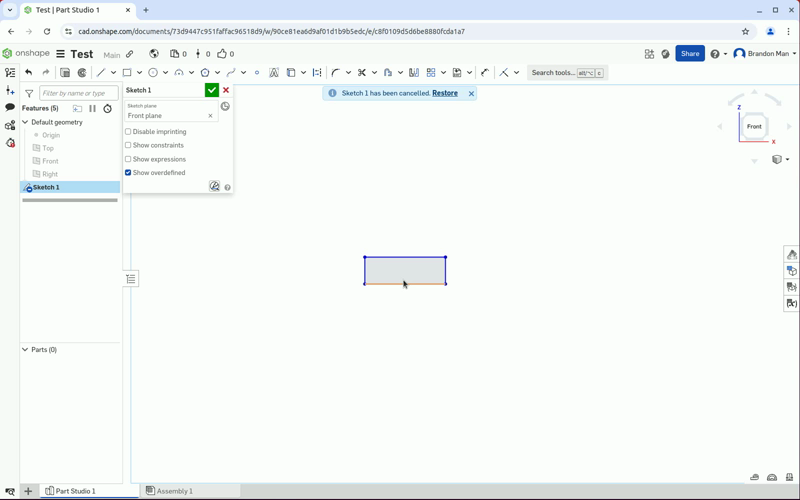
scroll(6)
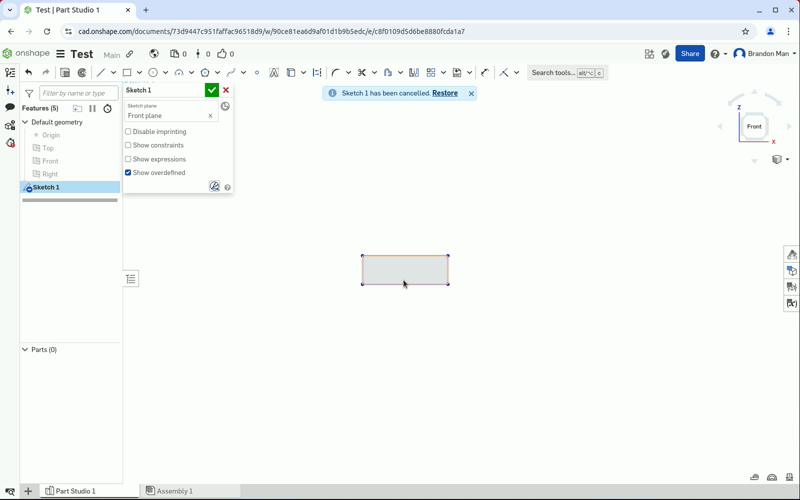
scroll(6)
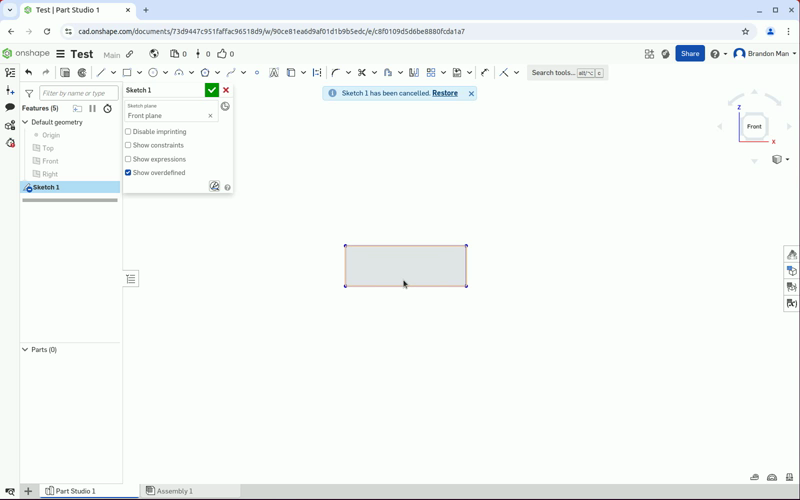
scroll(6)
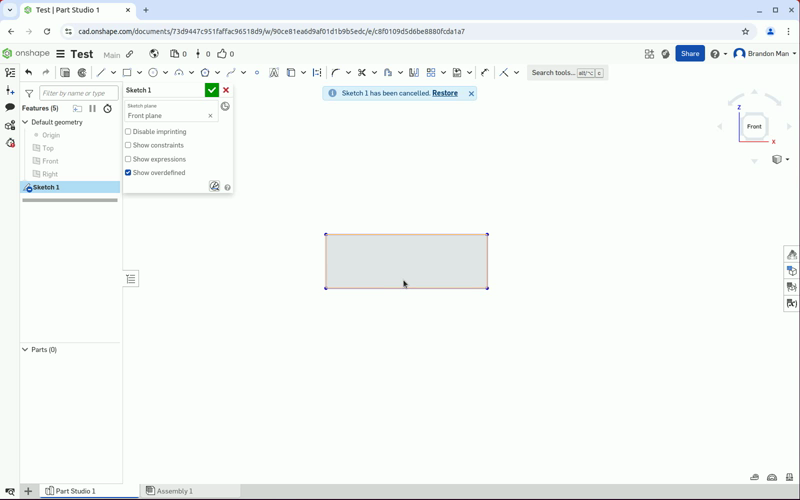
scroll(6)
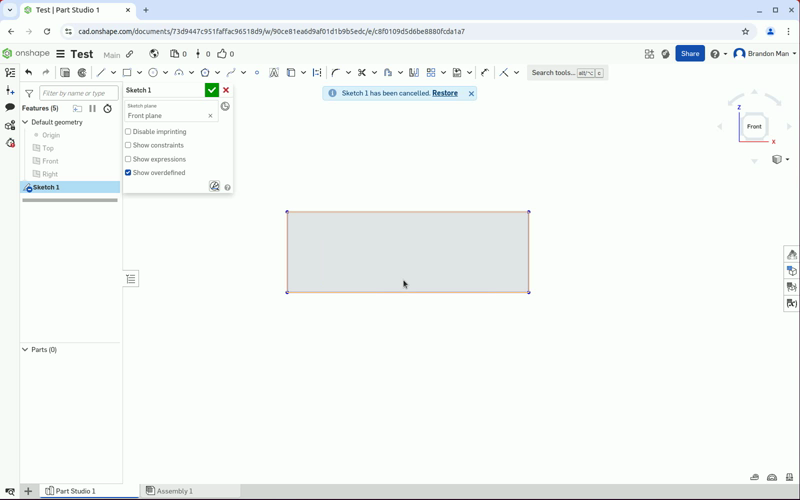
scroll(6)
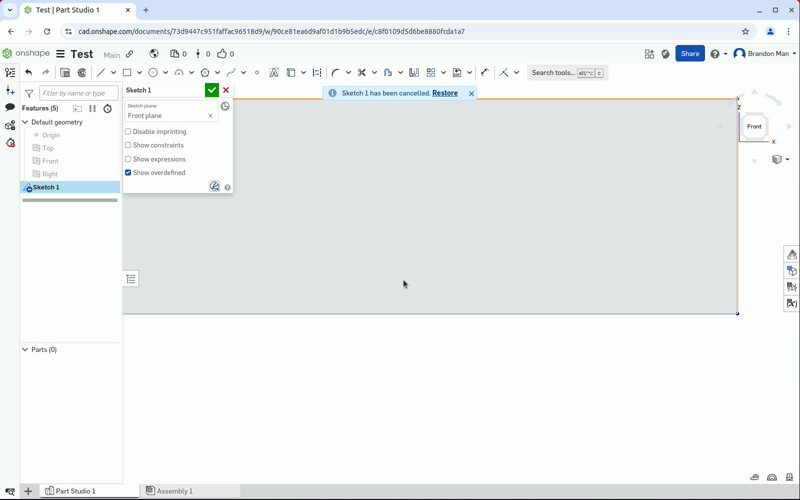
click(403, 279)
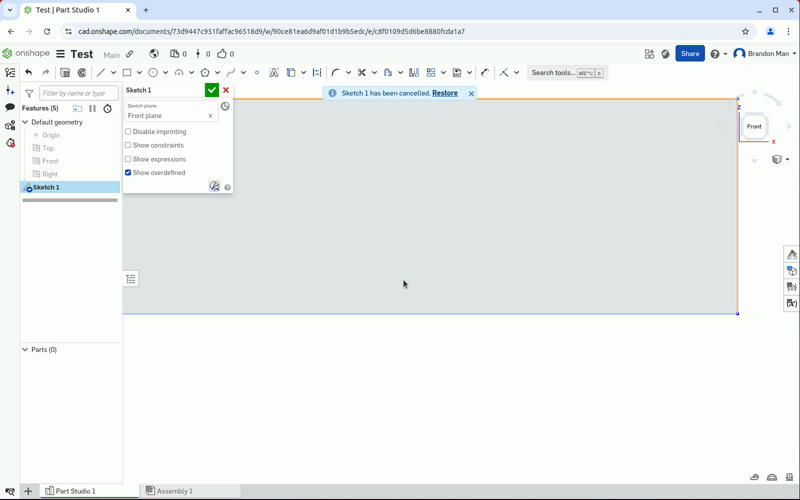
scroll(-6)
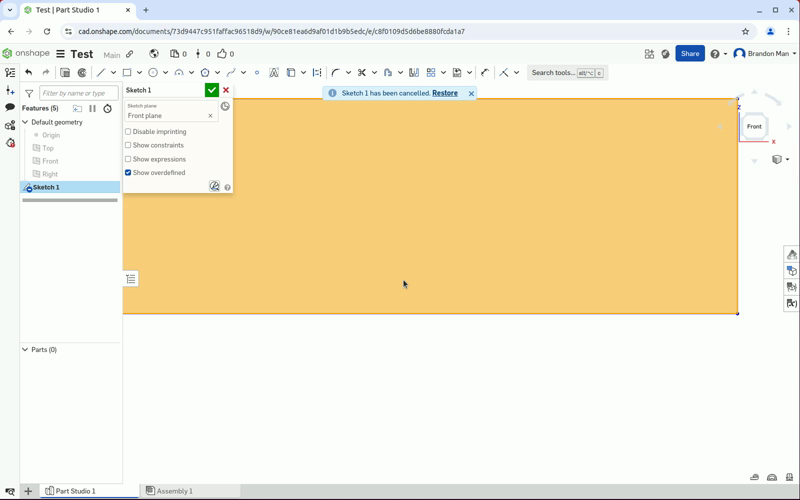
scroll(-6)
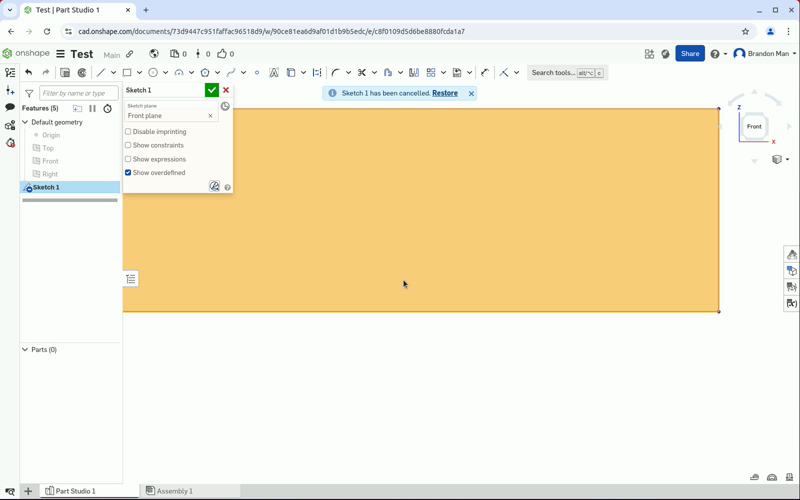
scroll(-6)
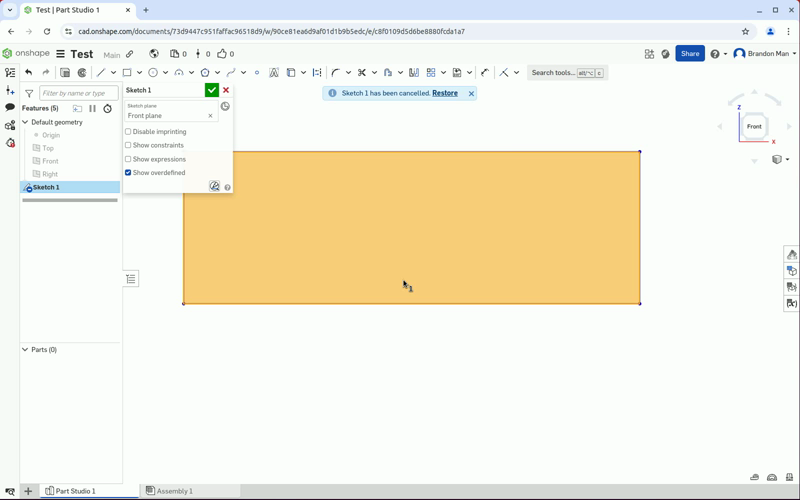
scroll(-6)
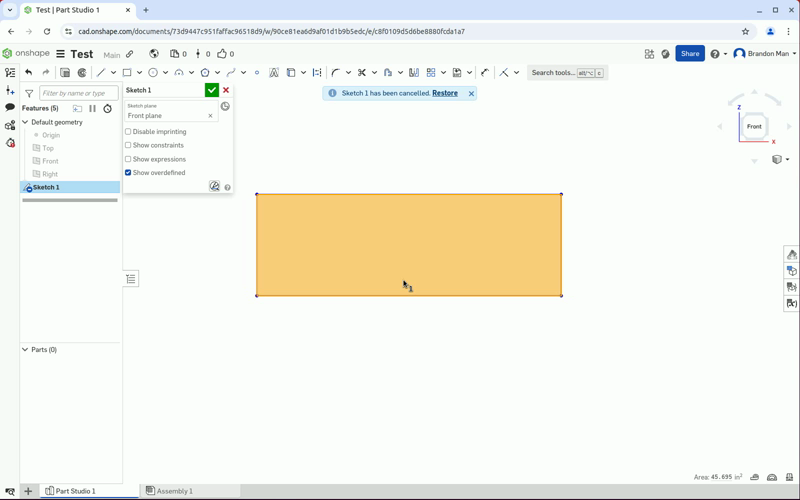
scroll(-6)
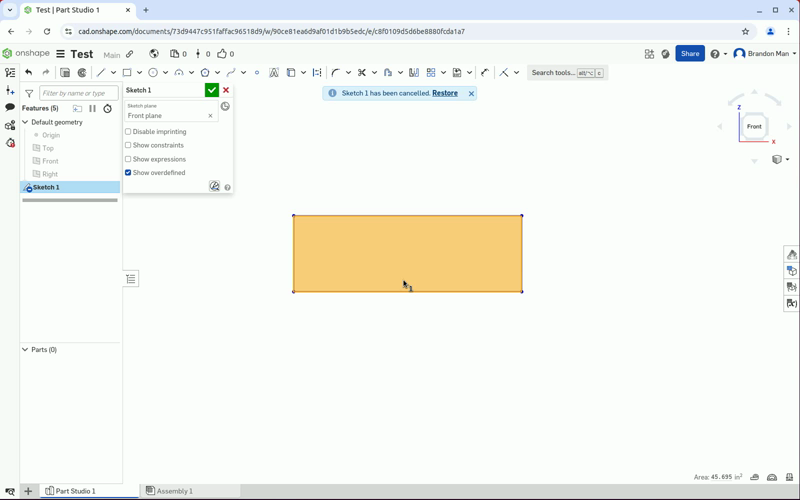
scroll(-6)
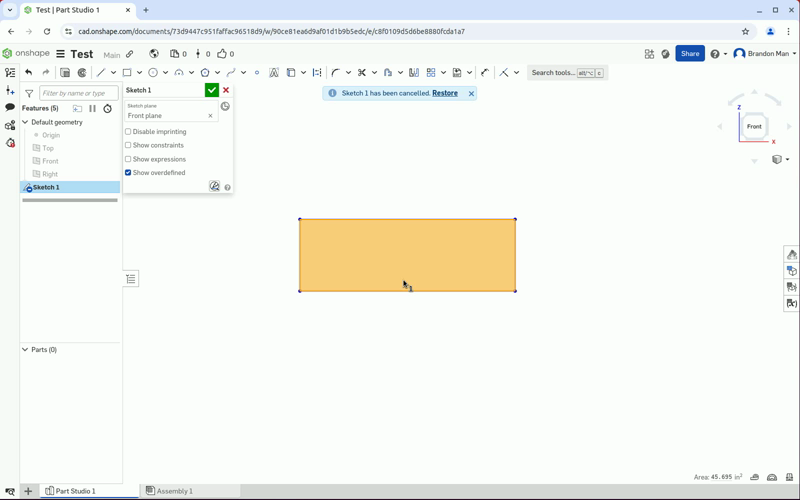
scroll(-6)
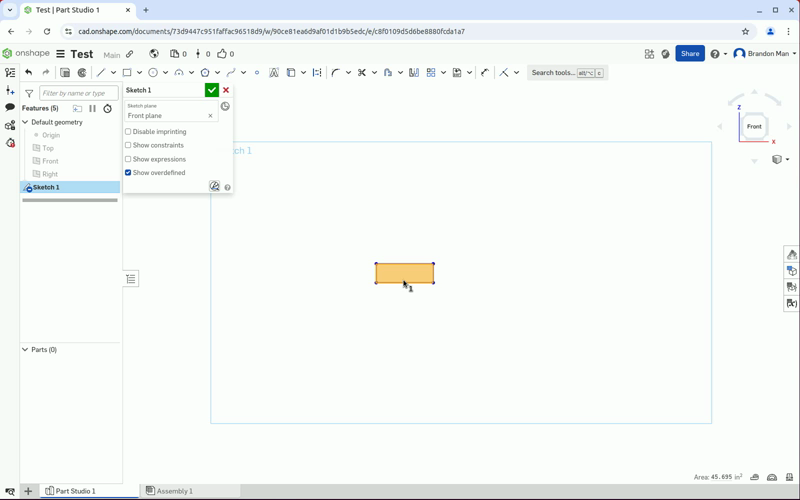
mouse_move(73, 352)
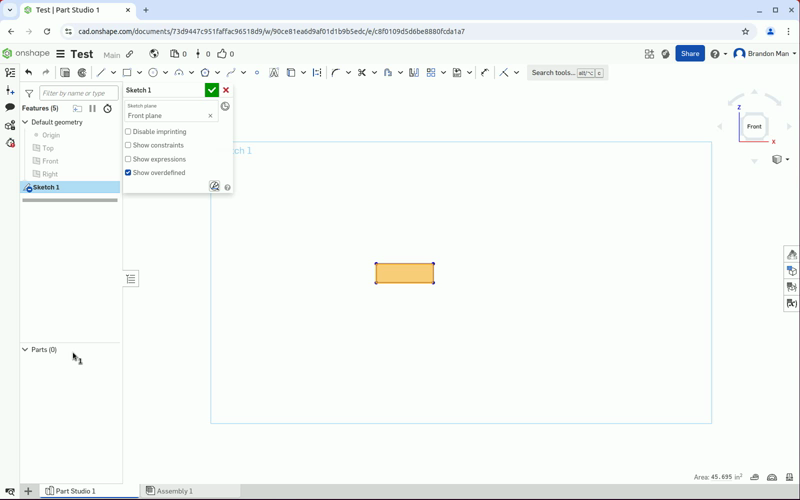
key(shift+y)
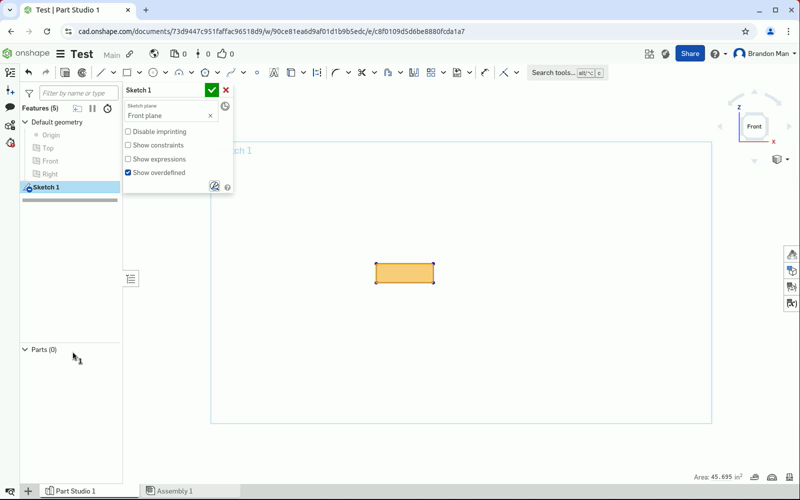
key(shift+e)
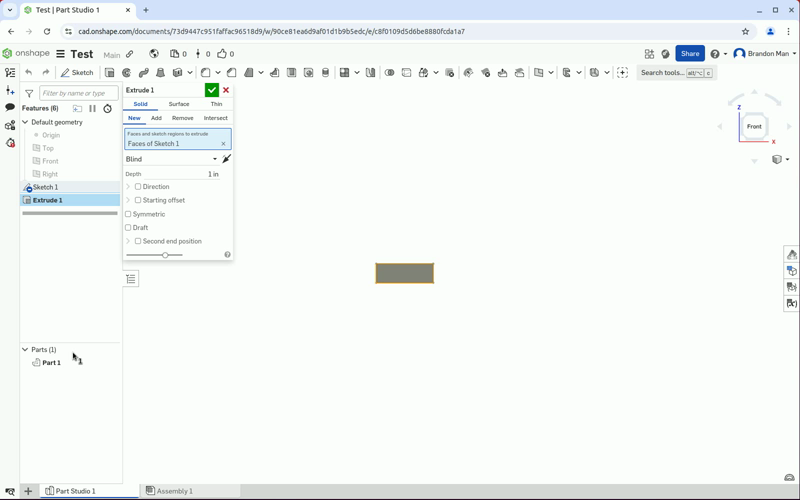
mouse_move(143, 106)
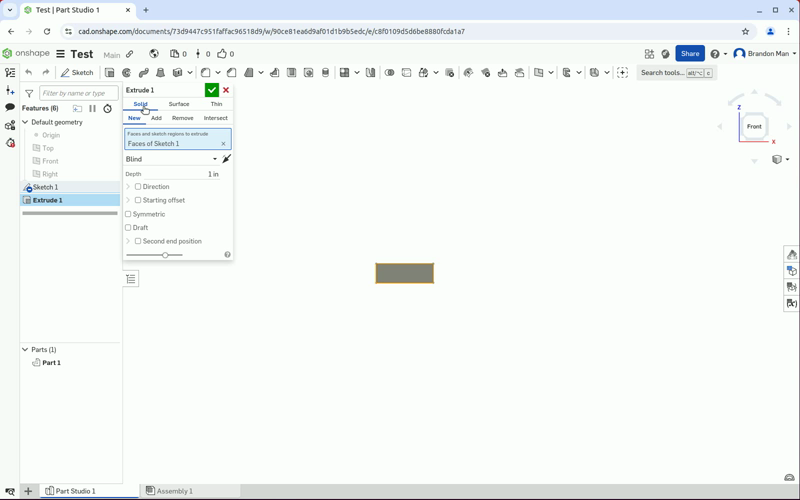
click(143, 106)
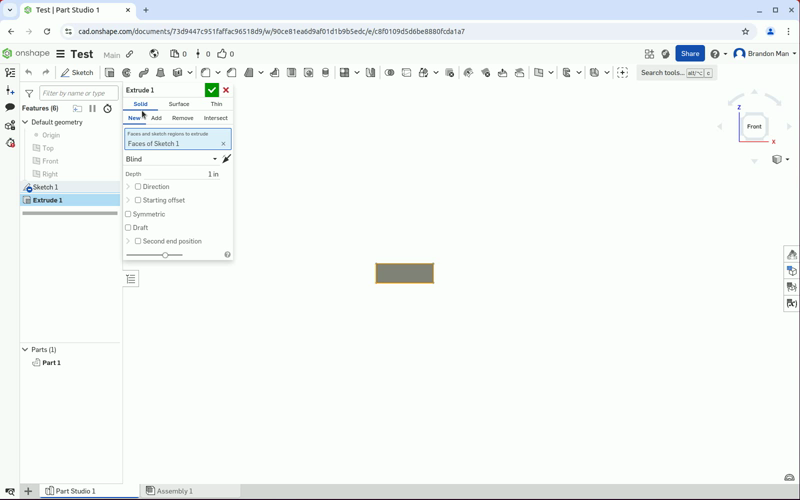
mouse_move(137, 120)
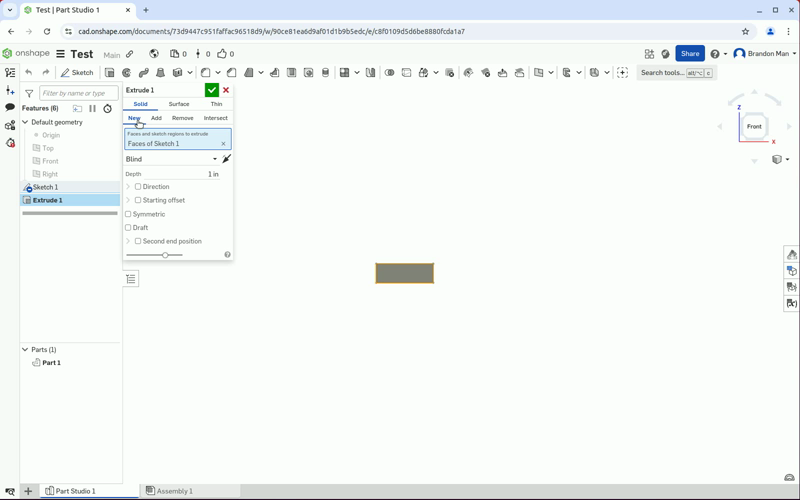
click(137, 120)
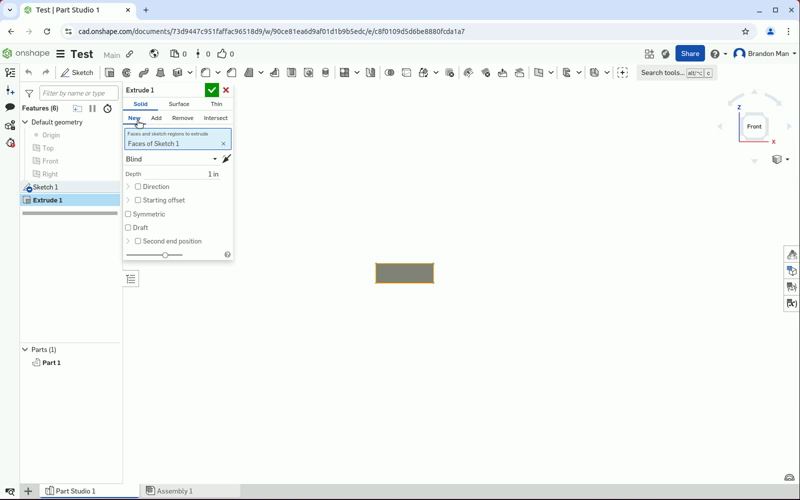
key(tab, 4)
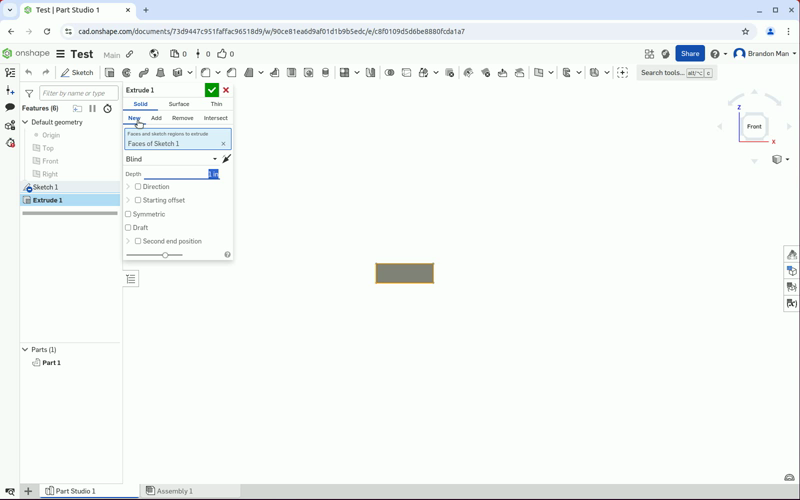
text(15.406)
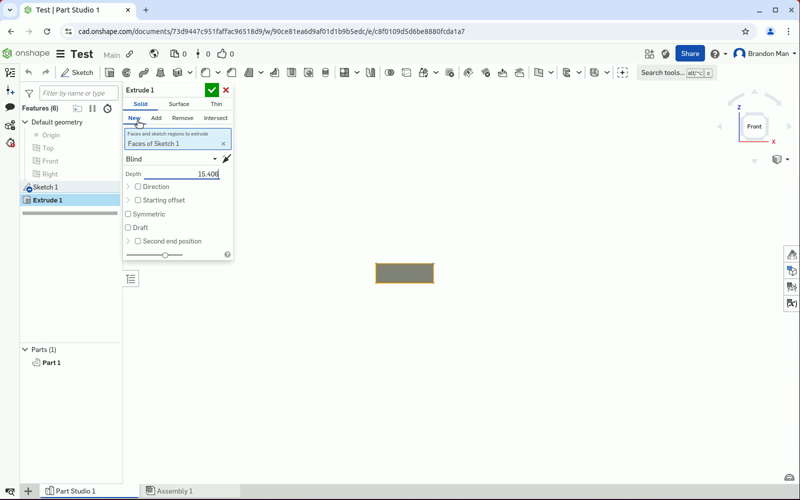
key(tab, 3)
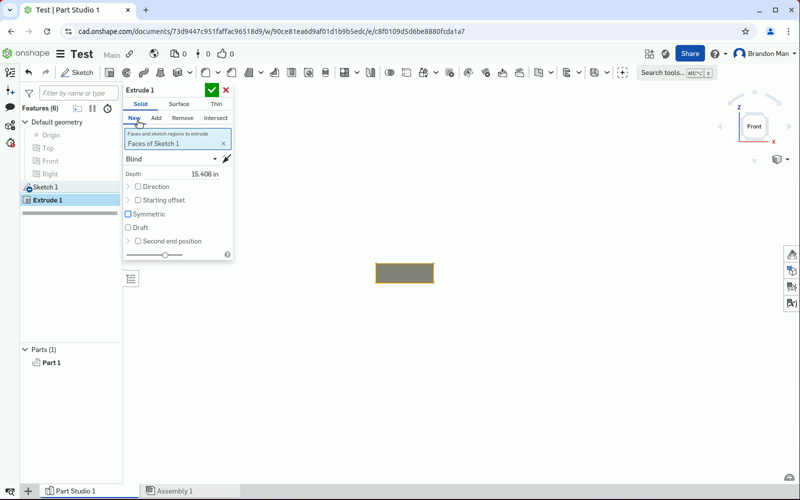
key(space)
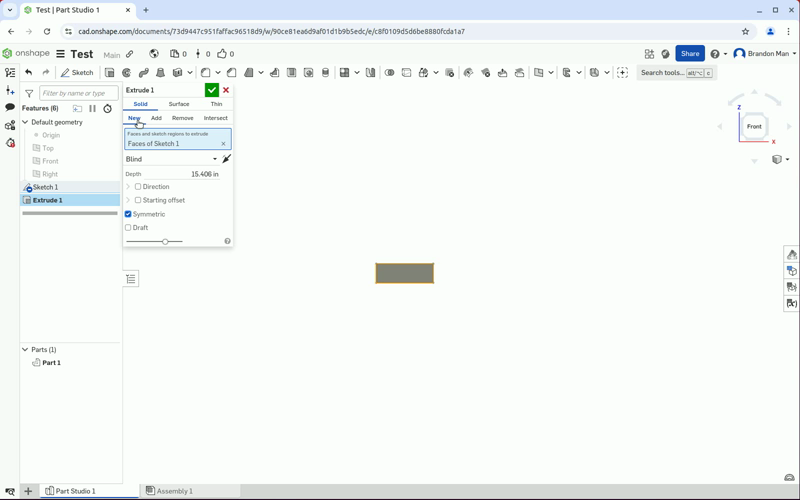
key(enter)
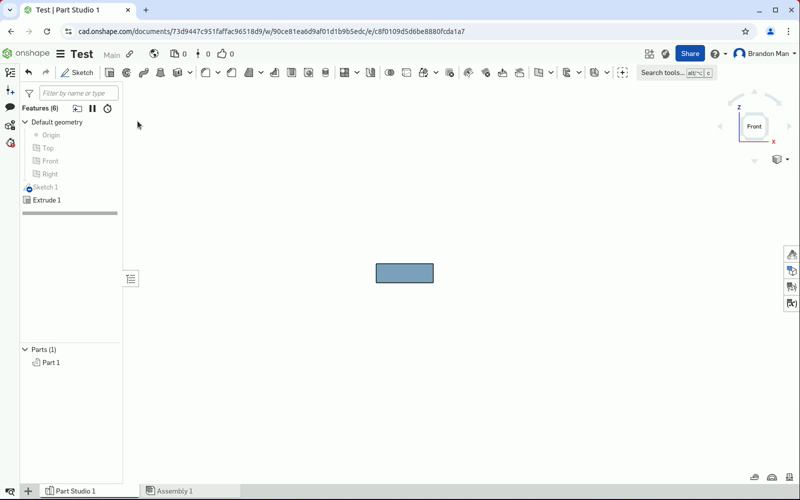
key(shift+h)
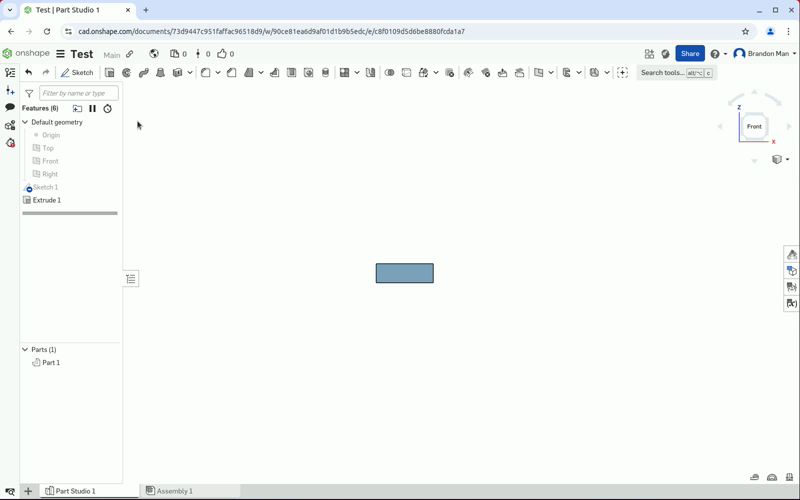
key(shift+h)
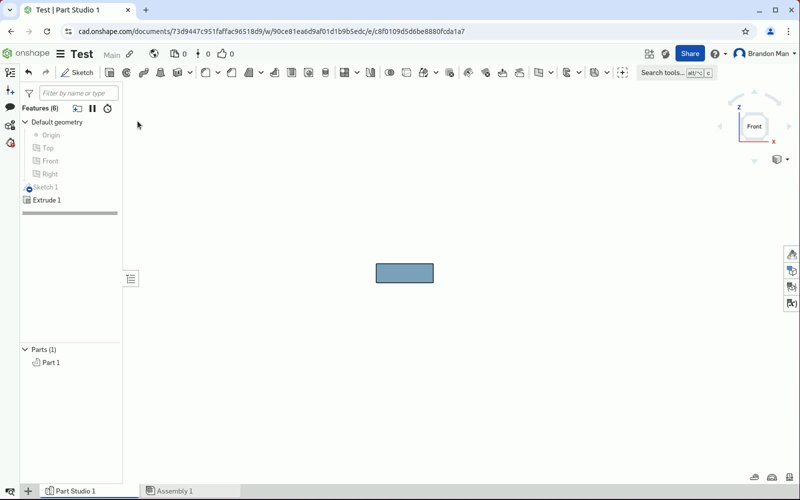
mouse_move(73, 189)
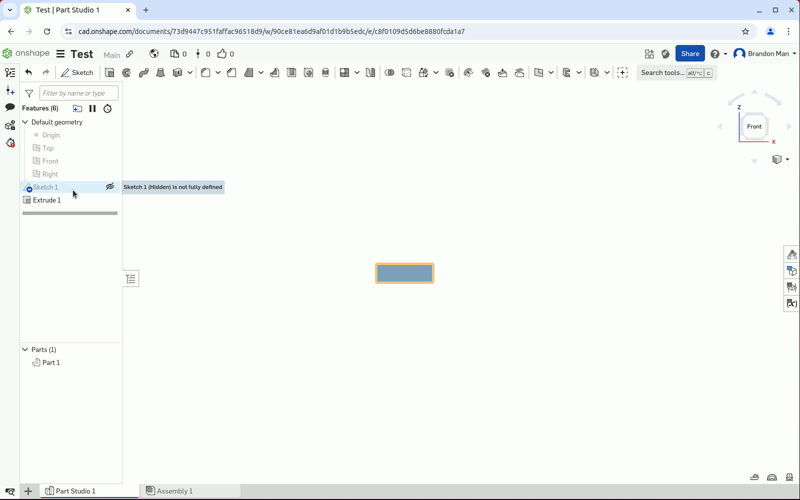
click(73, 189)
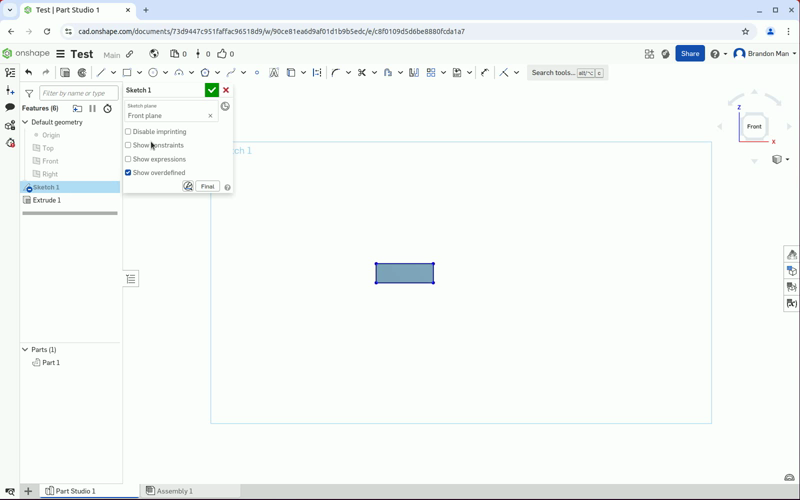
mouse_move(229, 92)
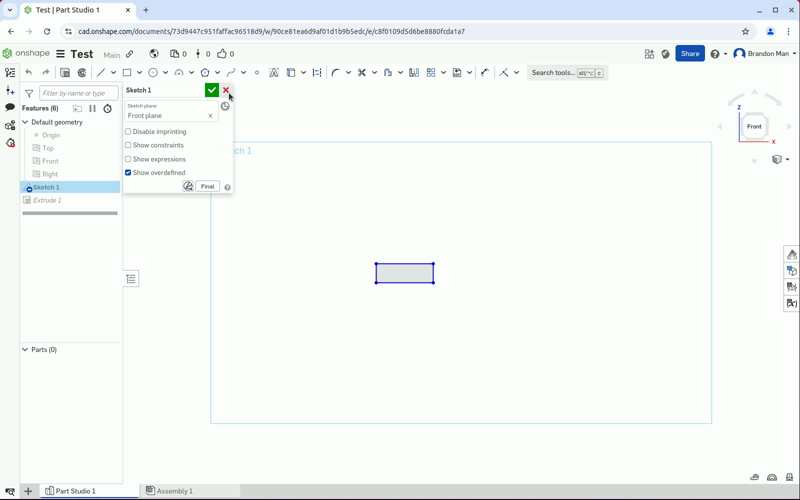
click(229, 92)
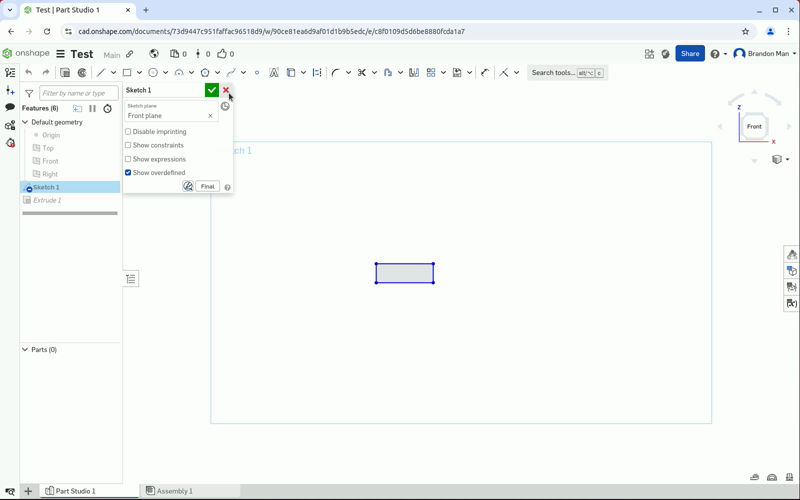
key(shift+s)
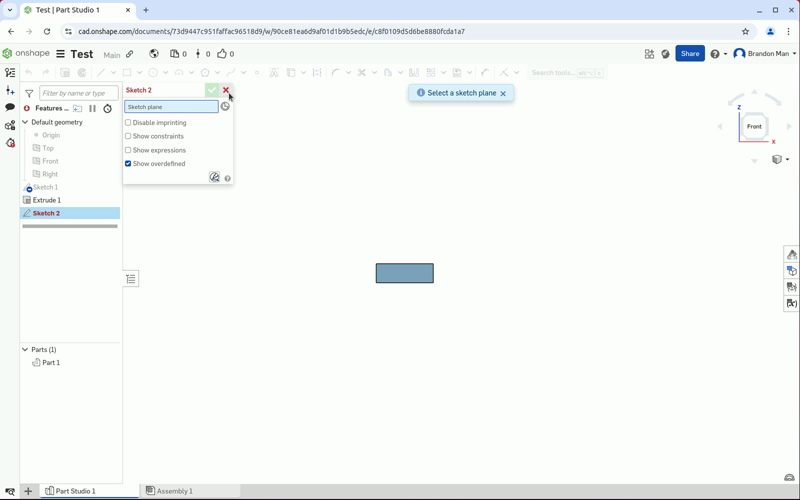
mouse_move(73, 163)
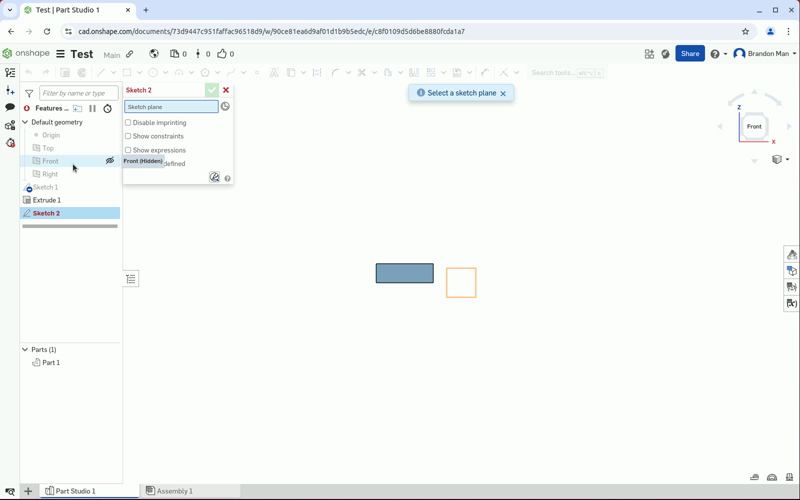
click(73, 163)
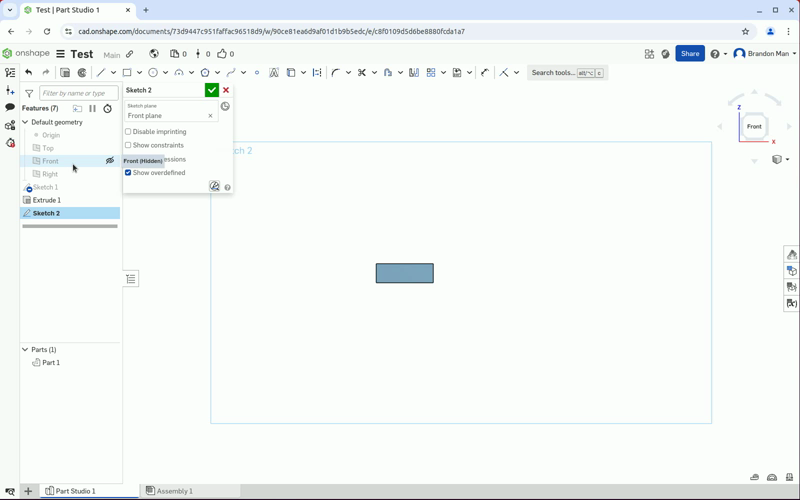
mouse_move(73, 352)
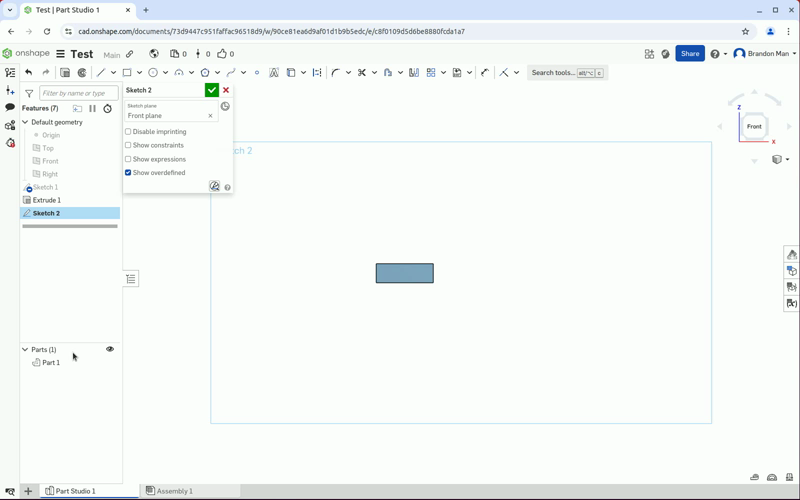
key(y)
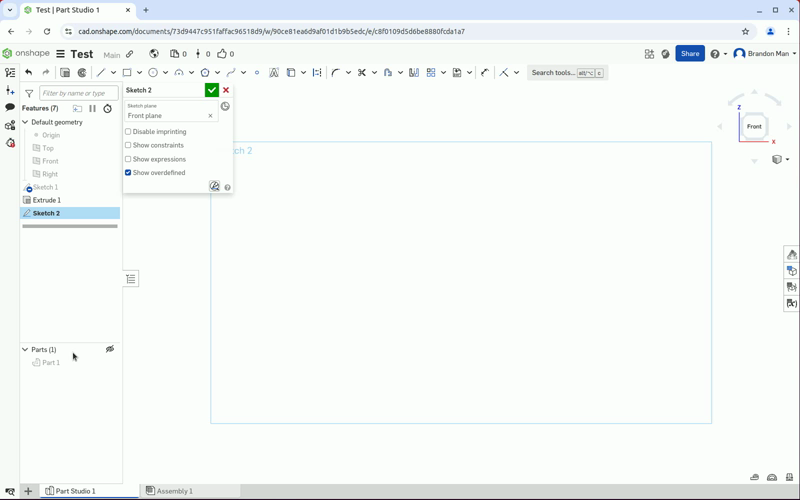
key(l)
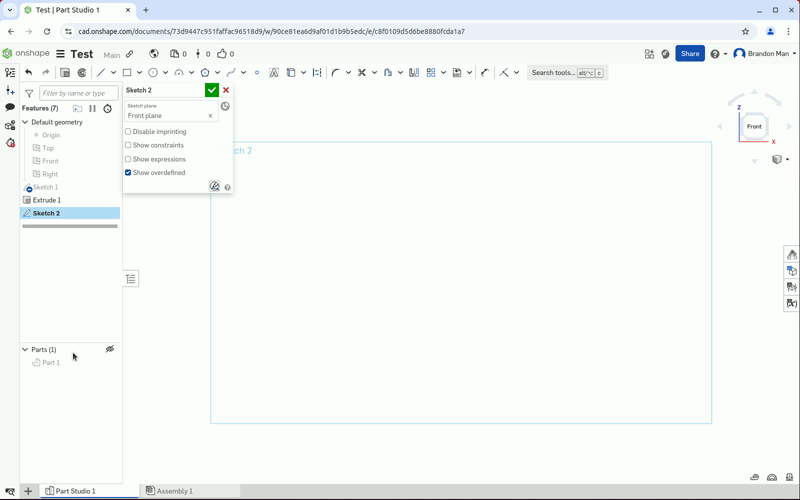
key_down(shift)
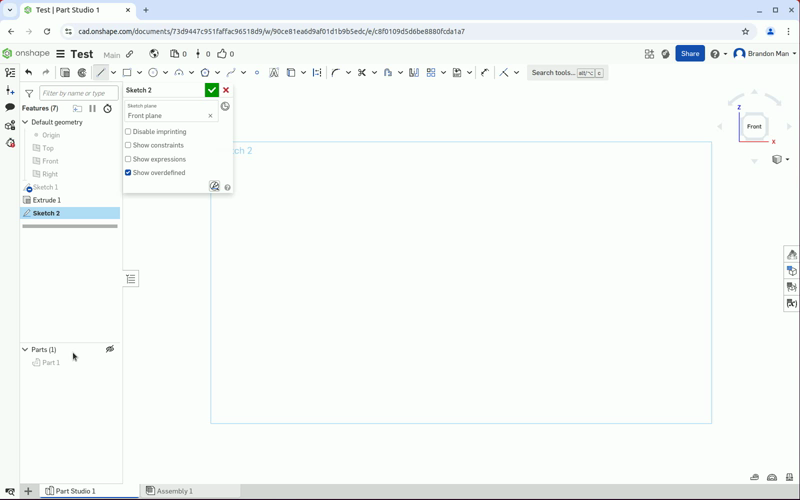
mouse_move(348, 282)
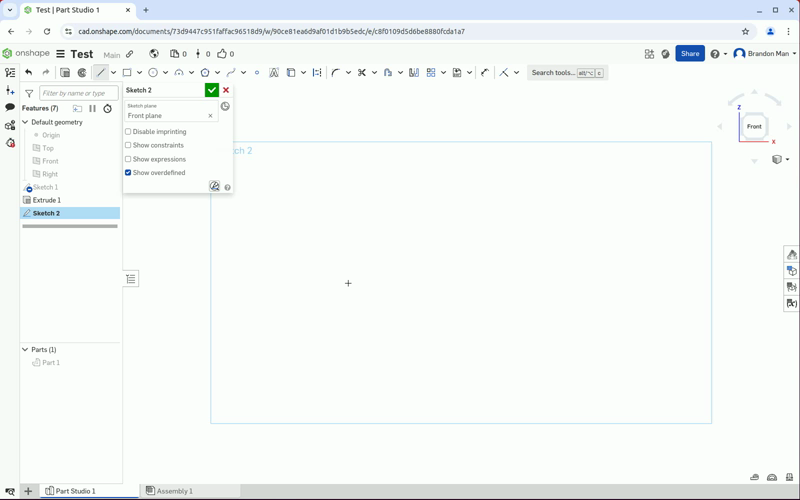
click(348, 282)
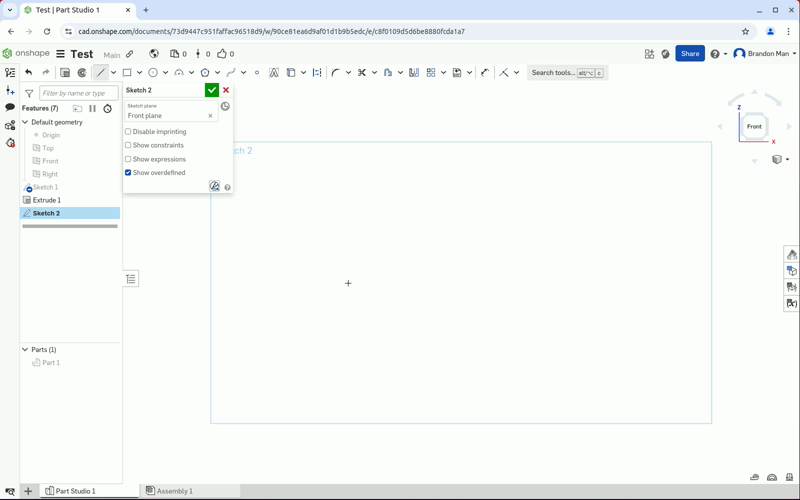
key_up(shift)
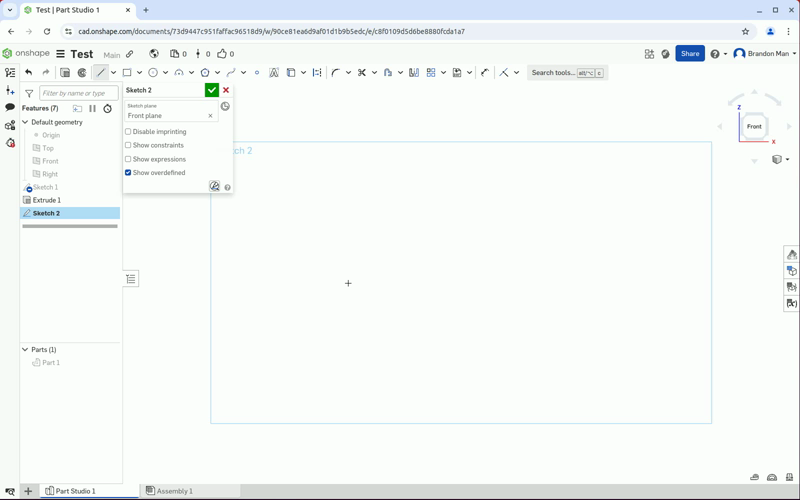
key_down(shift)
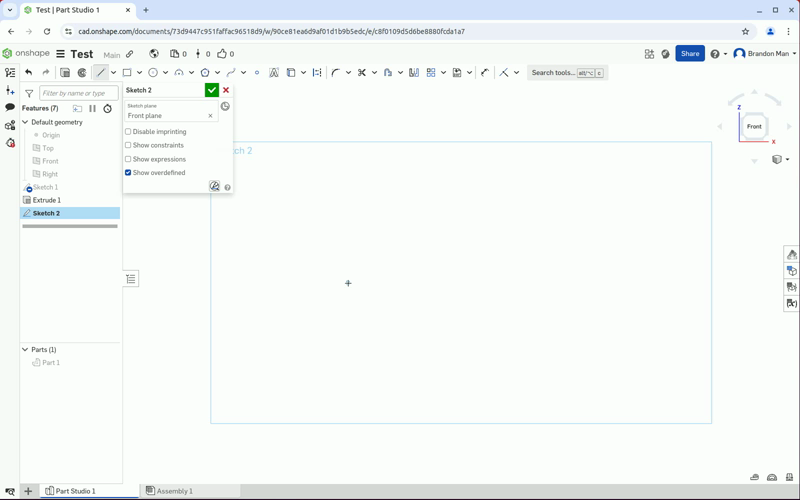
mouse_move(404, 226)
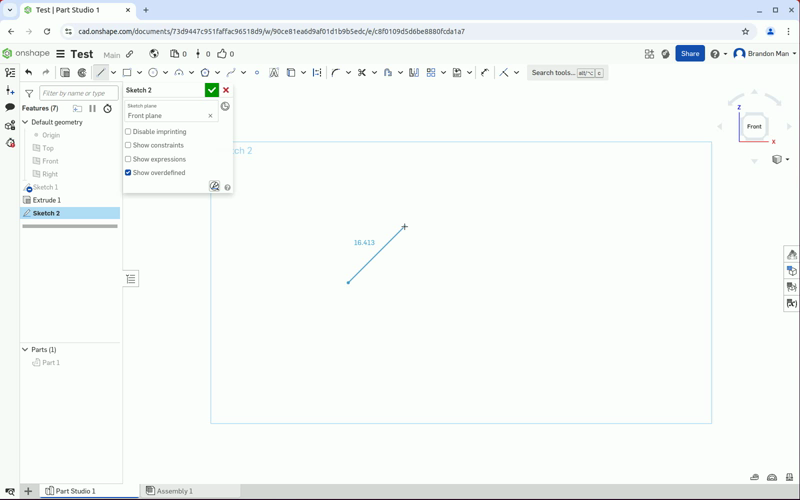
click(404, 226)
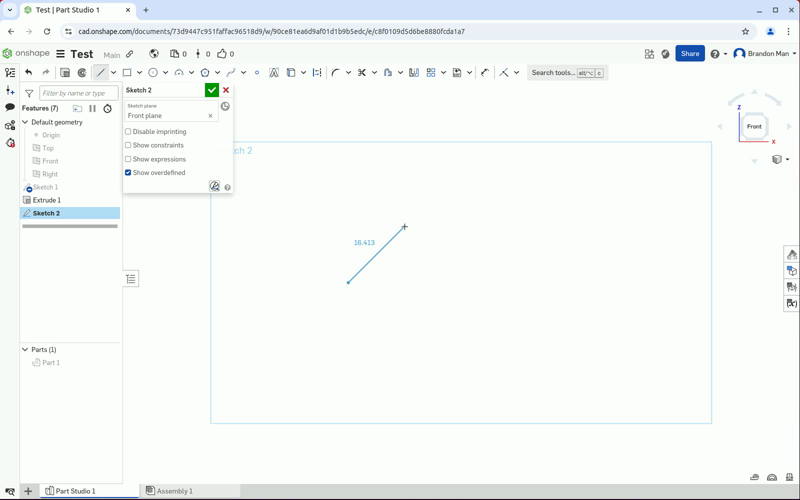
key_up(shift)
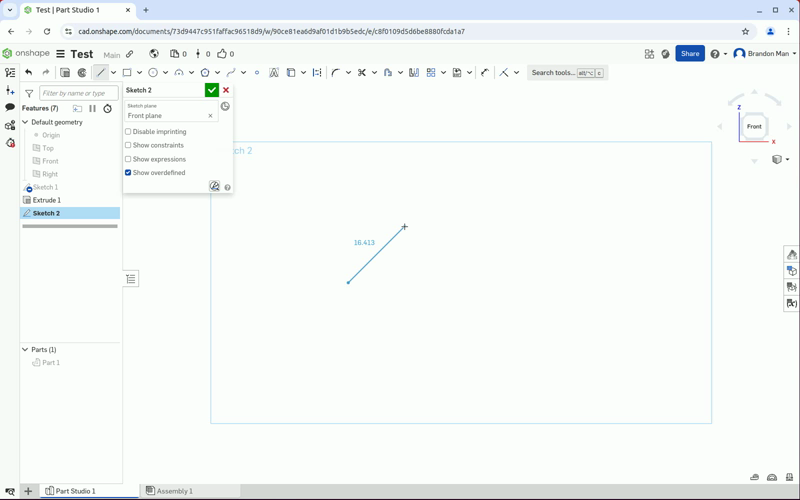
key_down(shift)
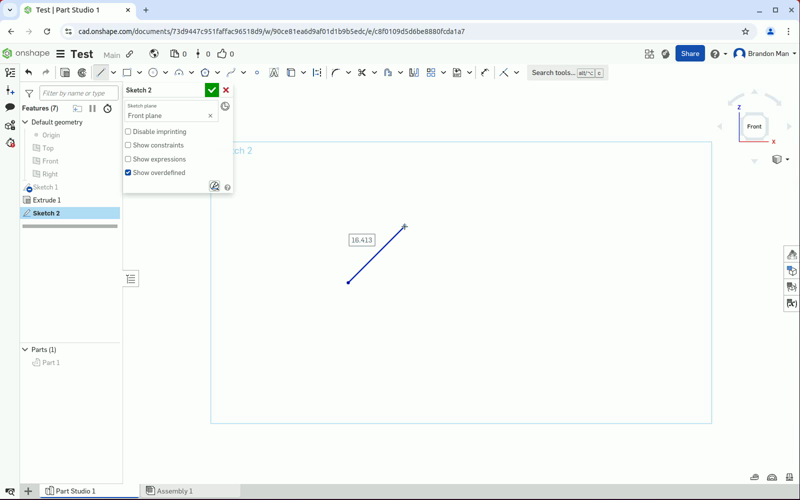
mouse_move(434, 226)
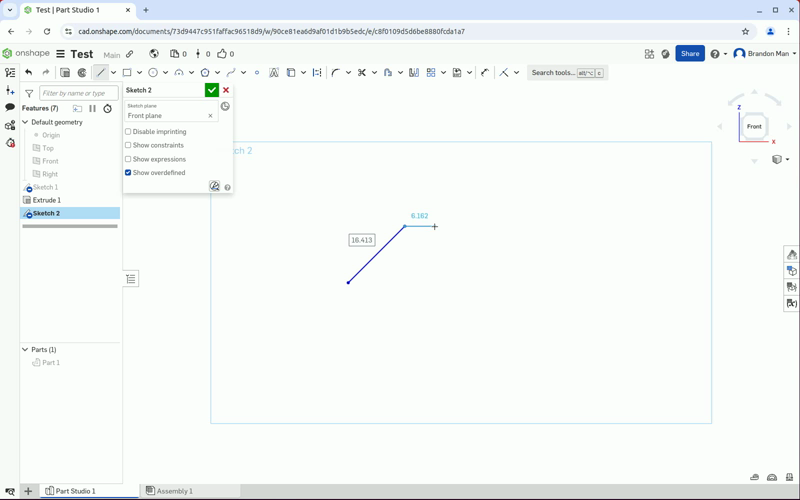
mouse_move(367, 226)
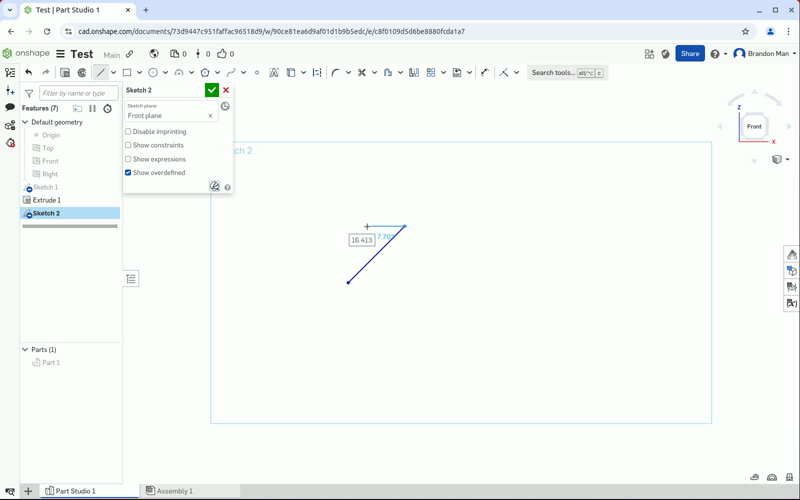
click(367, 226)
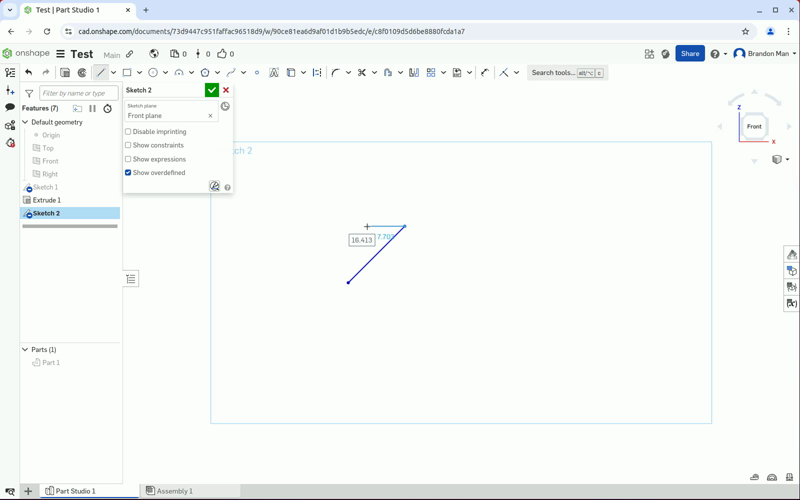
key_up(shift)
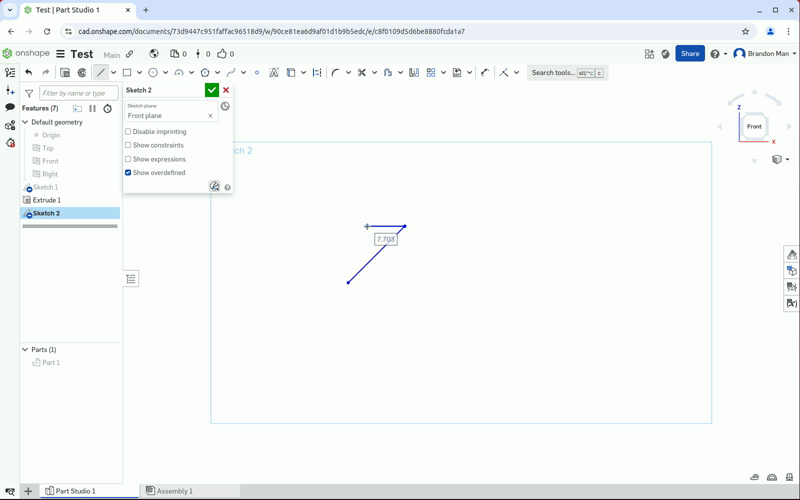
key_down(shift)
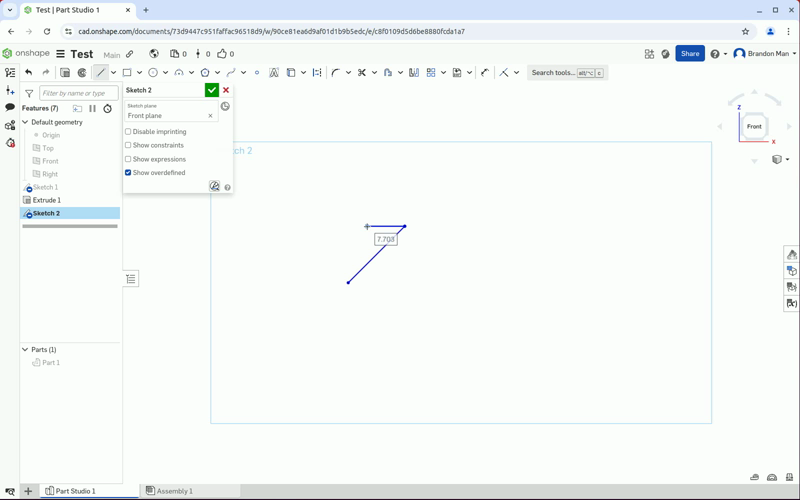
mouse_move(397, 226)
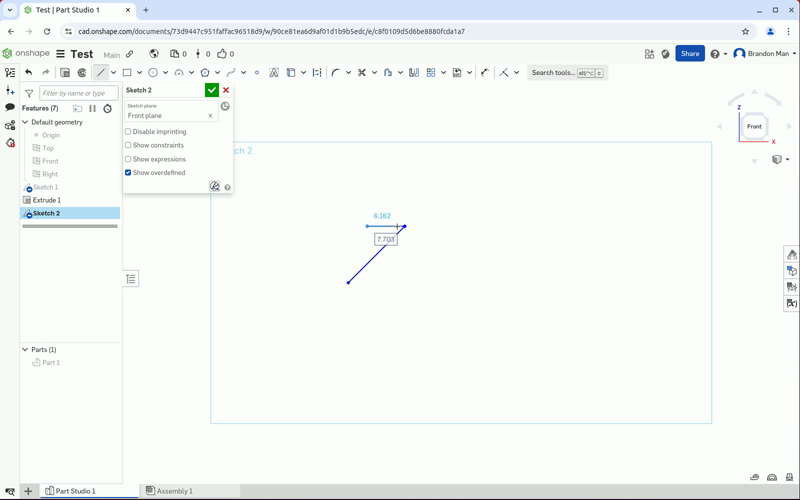
mouse_move(348, 245)
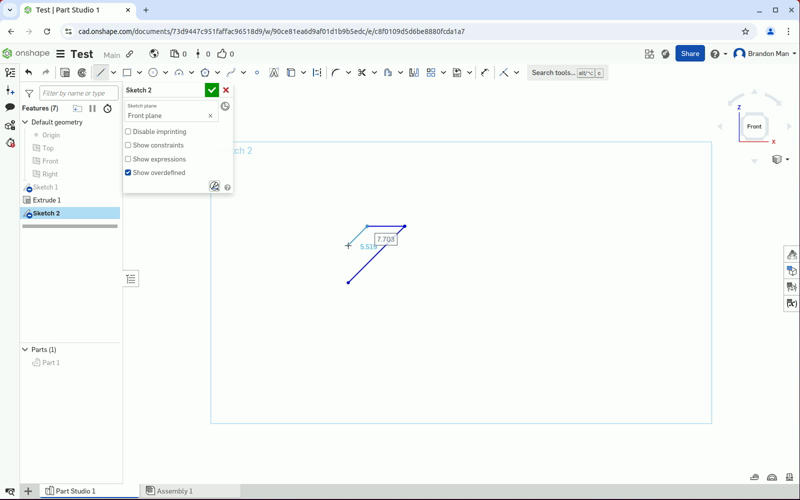
click(348, 245)
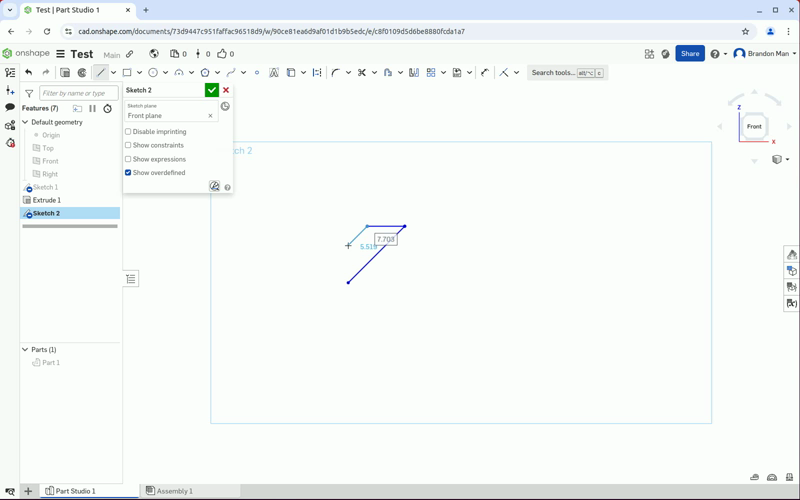
key_up(shift)
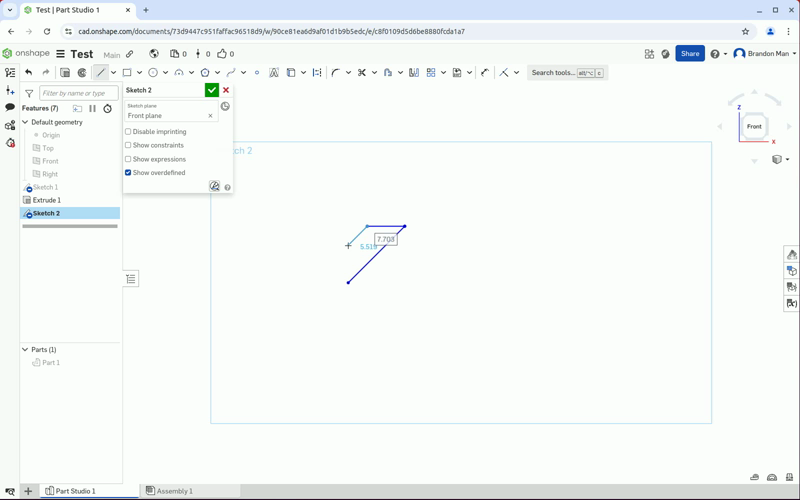
mouse_move(378, 245)
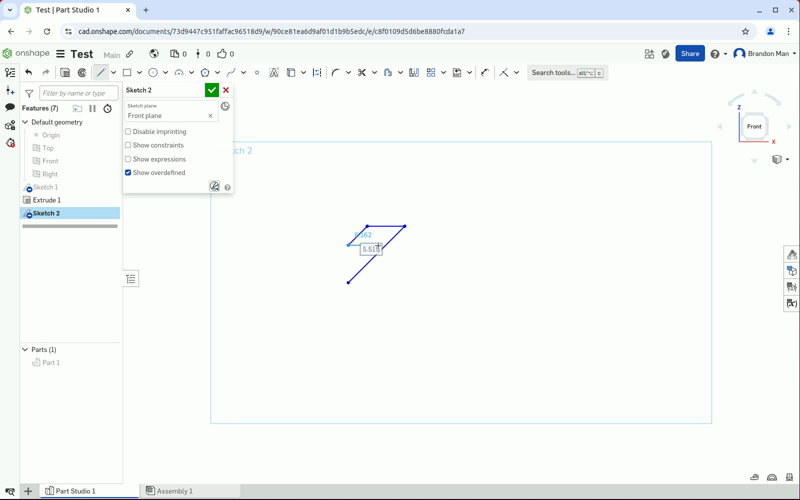
key_down(shift)
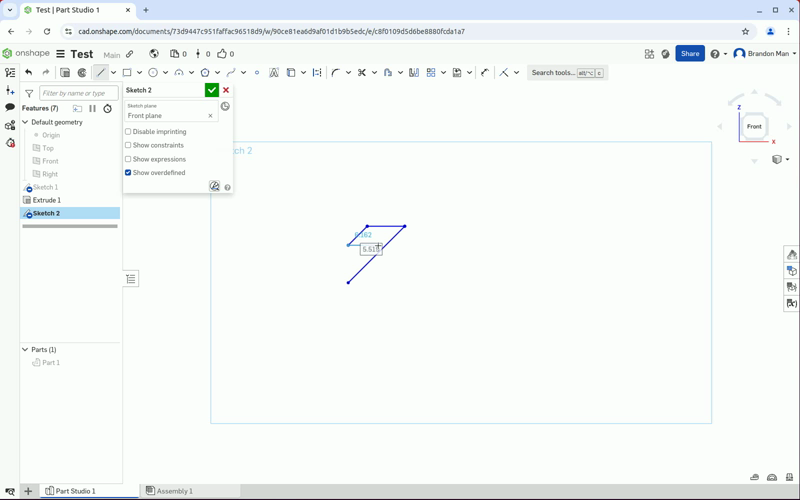
mouse_move(348, 282)
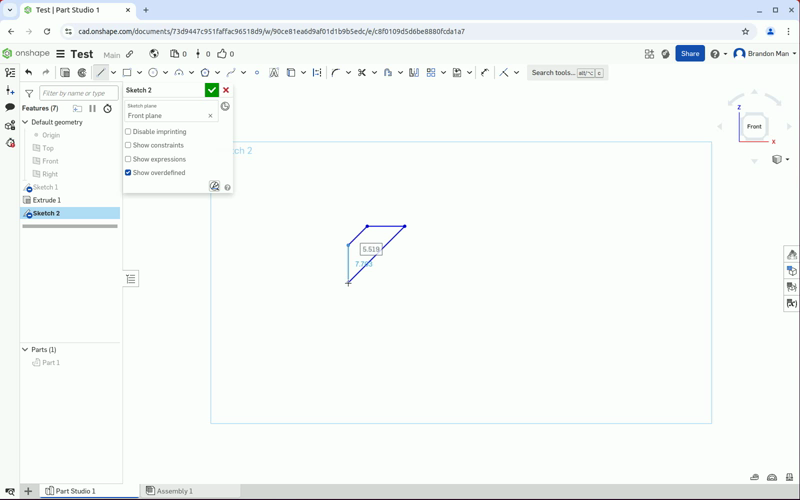
key_up(shift)
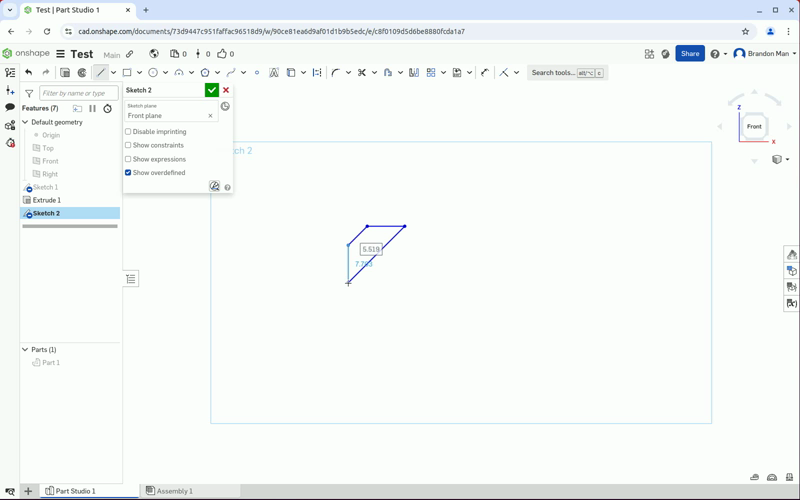
click(348, 282)
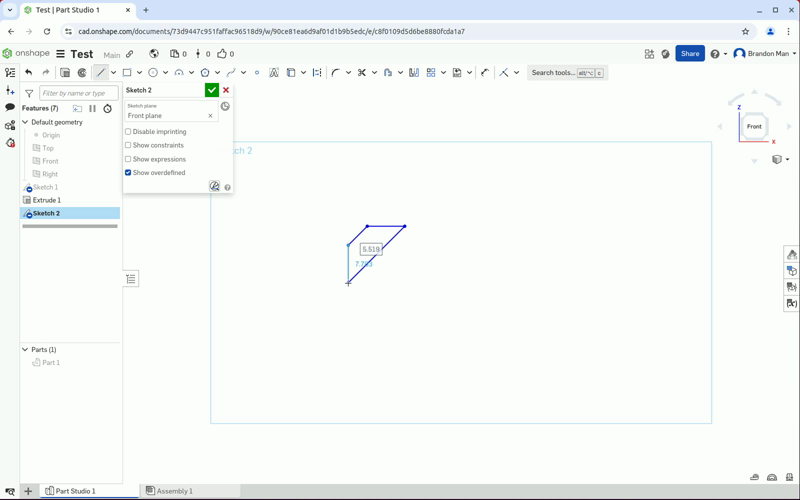
key(esc)
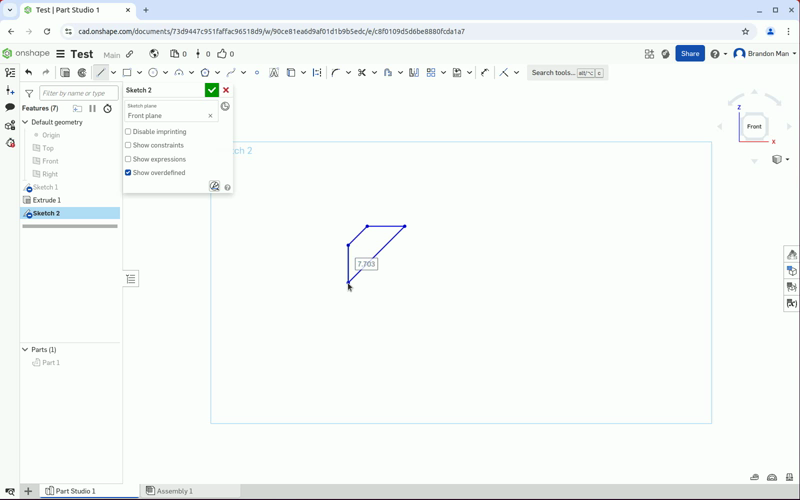
mouse_move(385, 238)
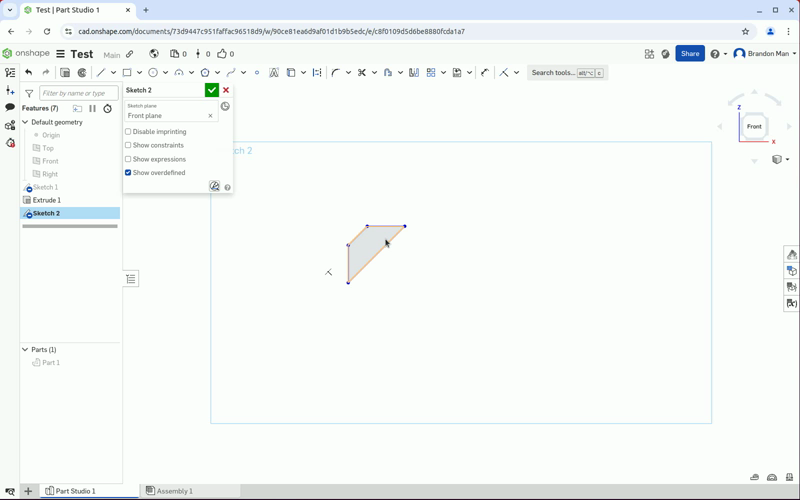
scroll(6)
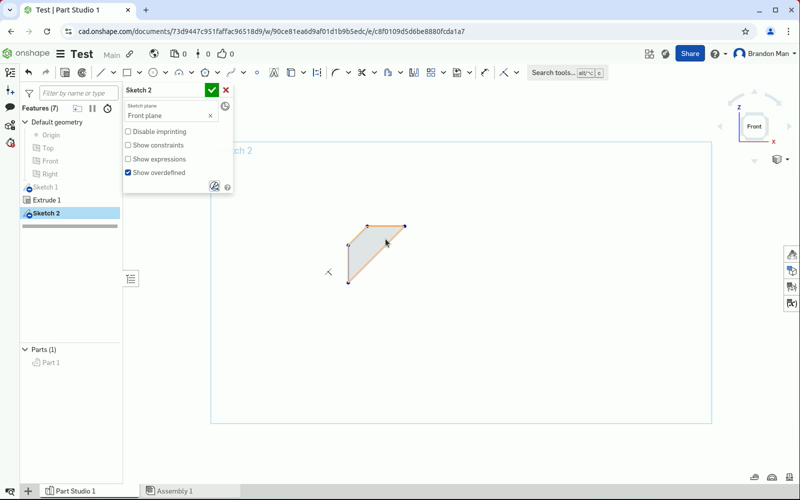
scroll(6)
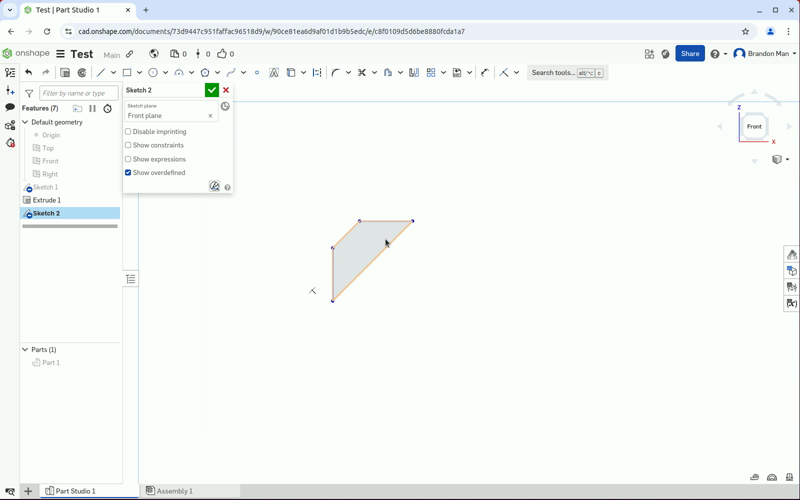
scroll(6)
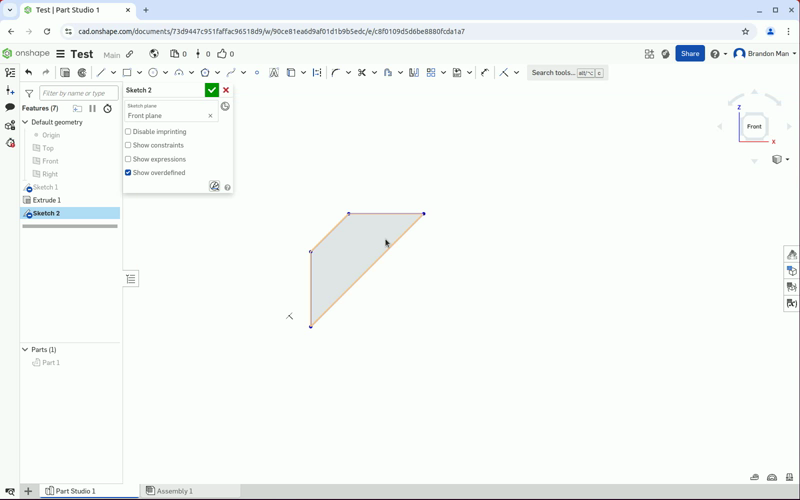
scroll(6)
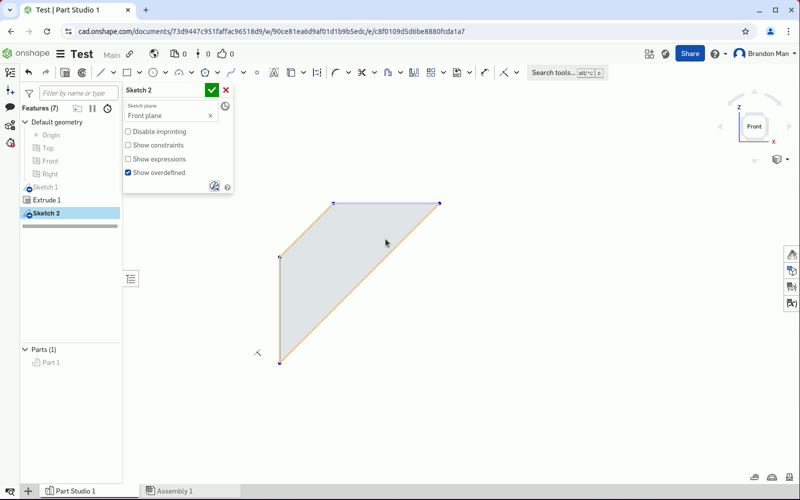
scroll(6)
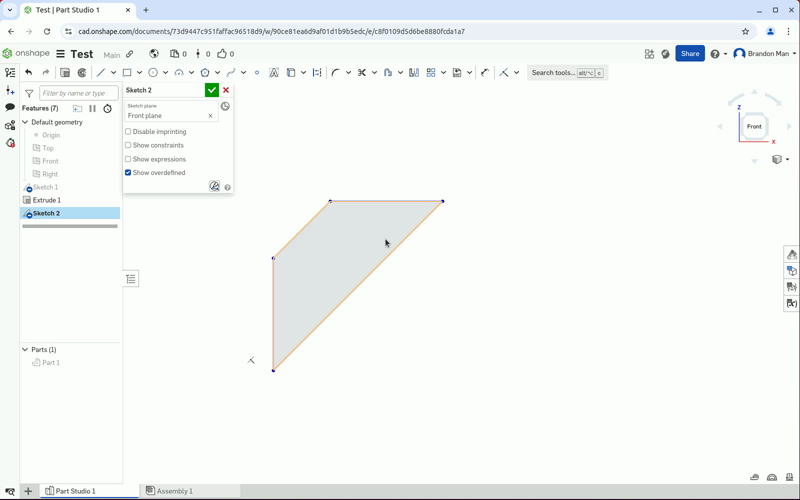
scroll(6)
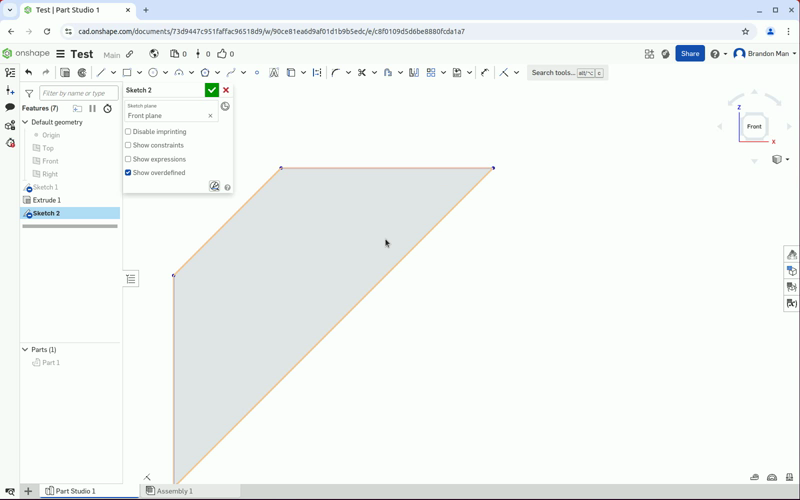
scroll(6)
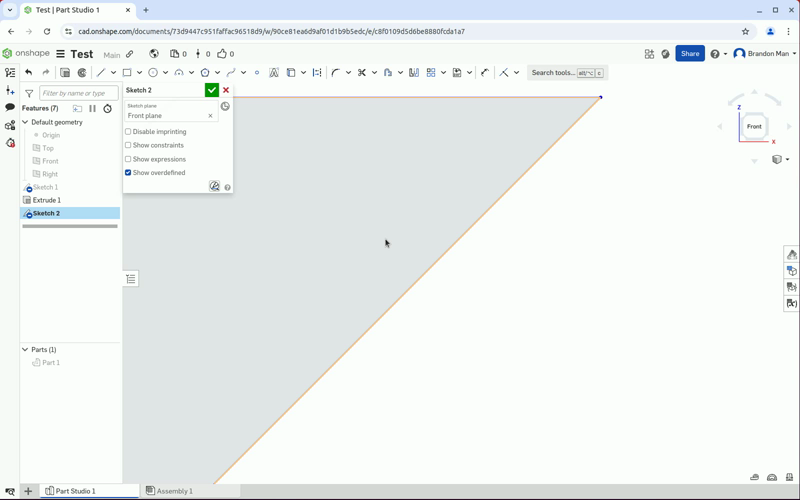
click(385, 238)
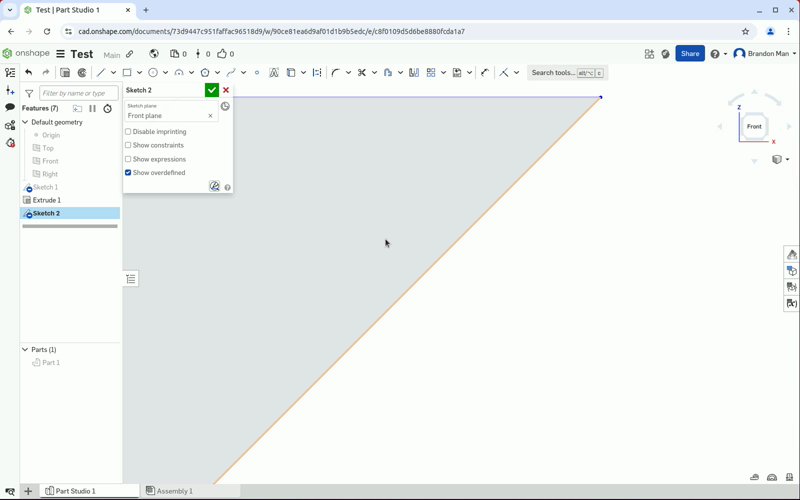
scroll(-6)
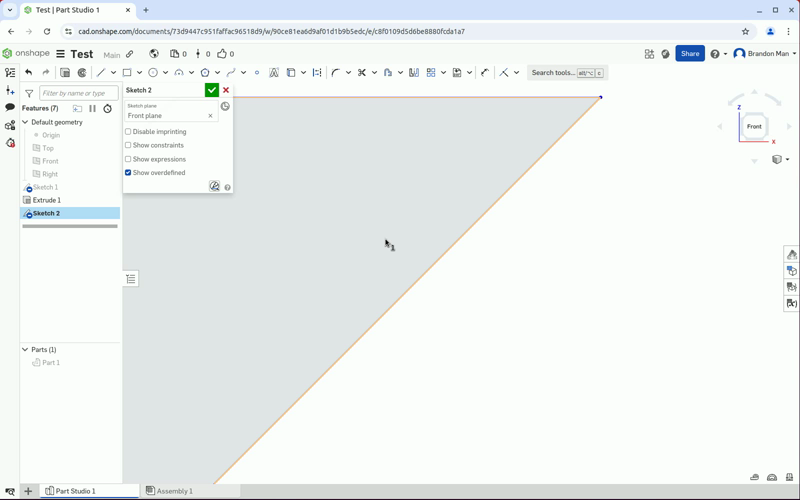
scroll(-6)
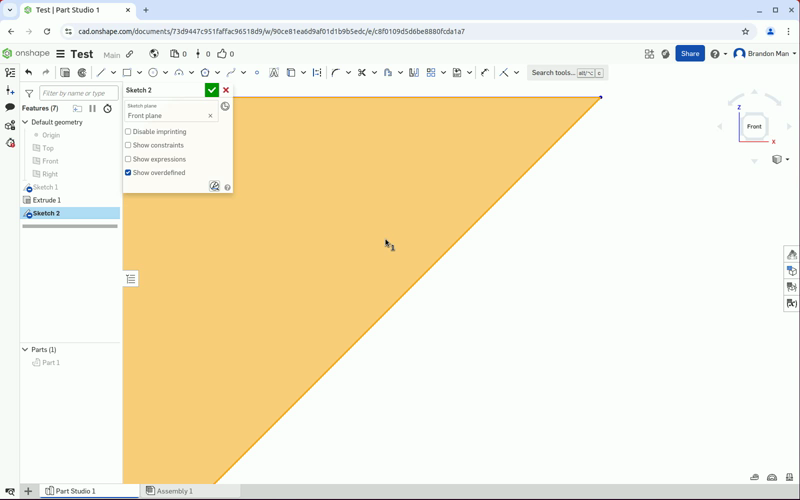
scroll(-6)
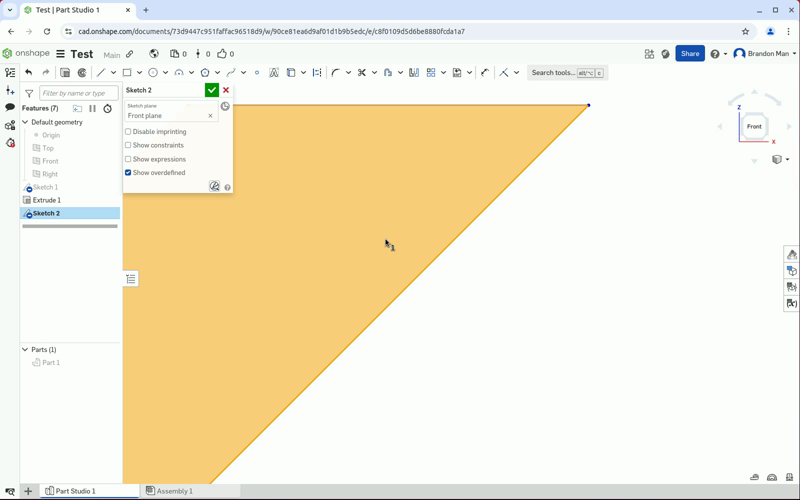
scroll(-6)
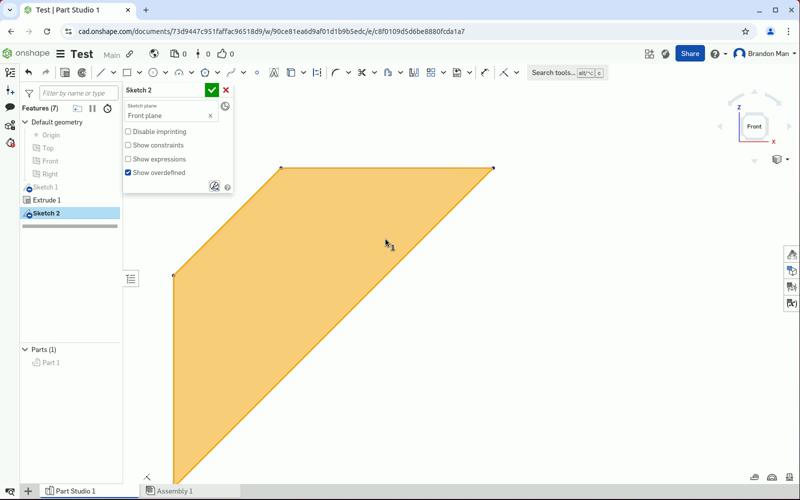
scroll(-6)
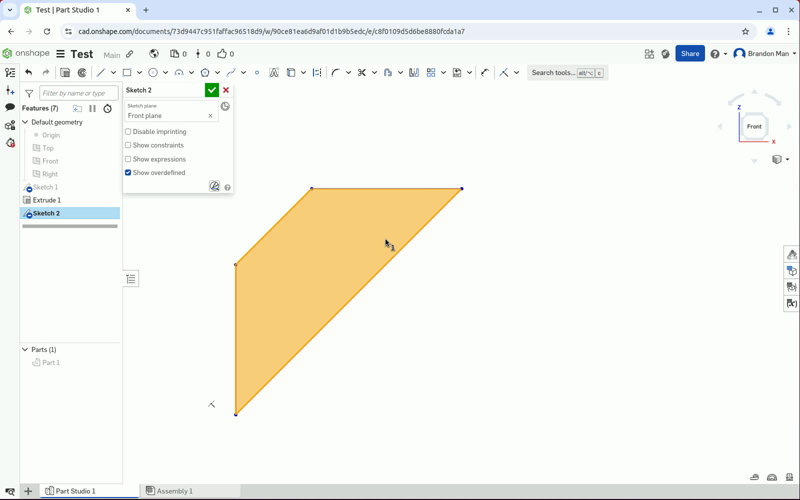
scroll(-6)
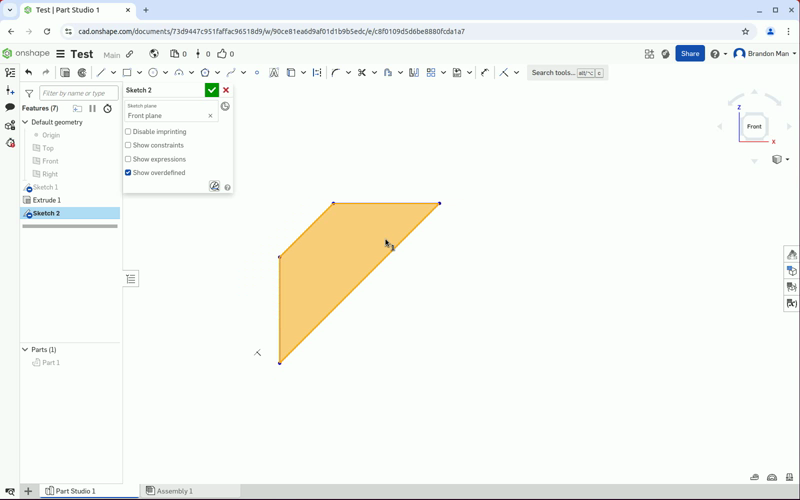
scroll(-6)
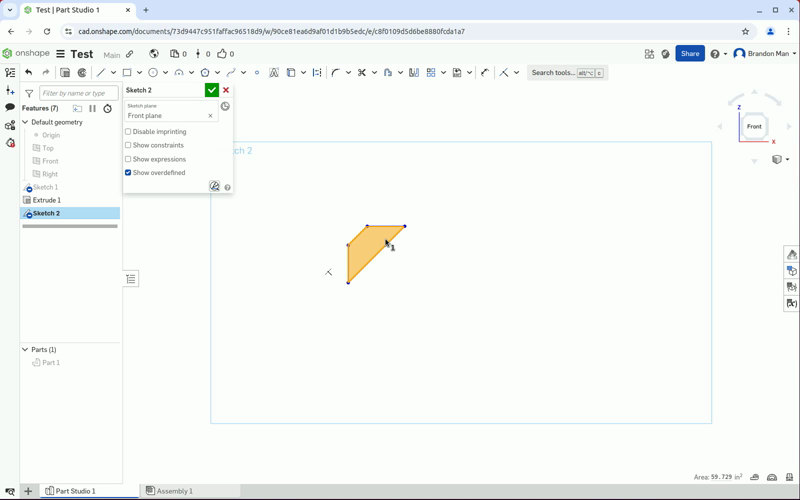
mouse_move(73, 352)
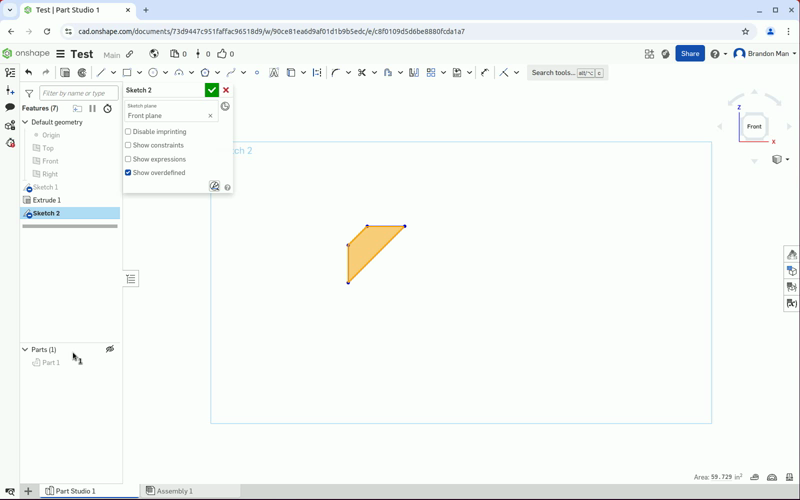
key(shift+y)
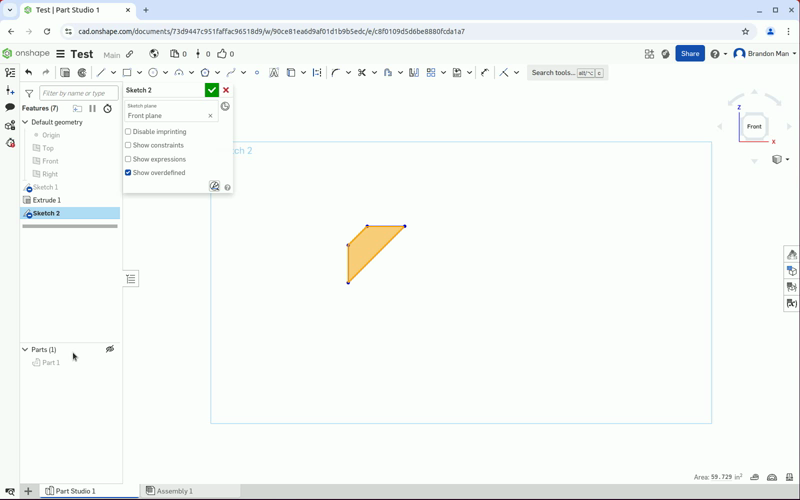
key(shift+e)
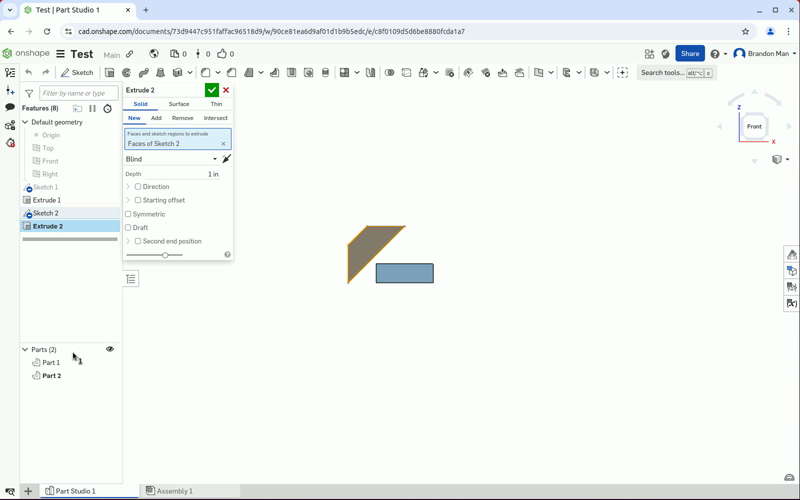
mouse_move(143, 106)
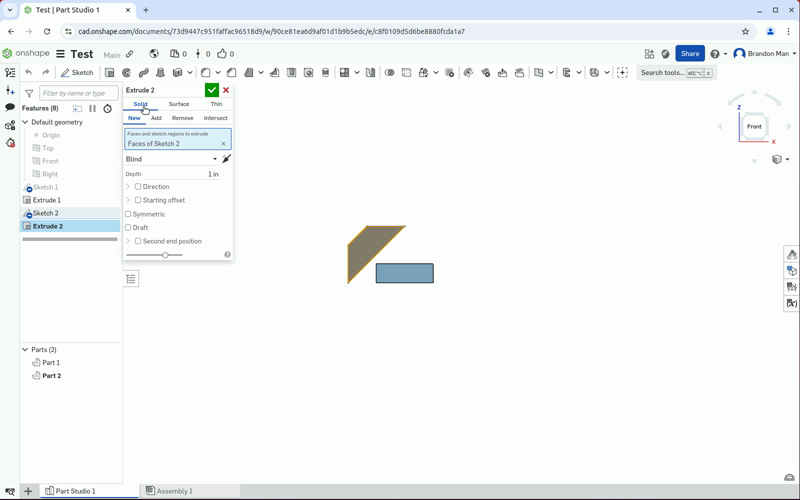
click(143, 106)
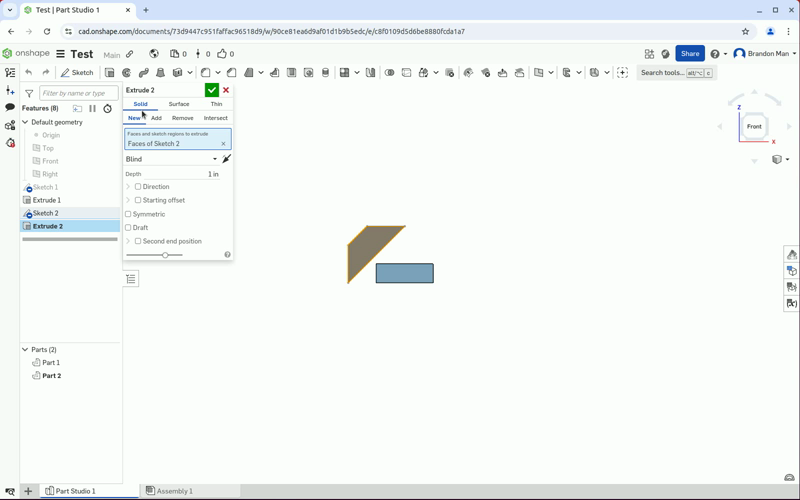
mouse_move(137, 120)
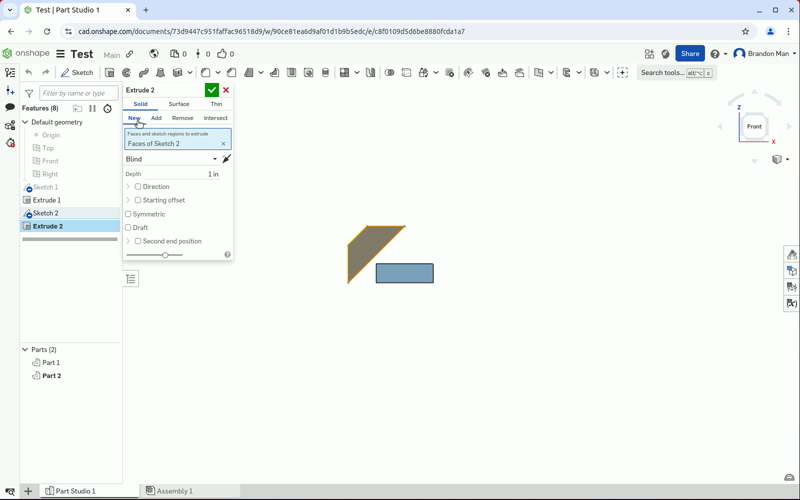
click(137, 120)
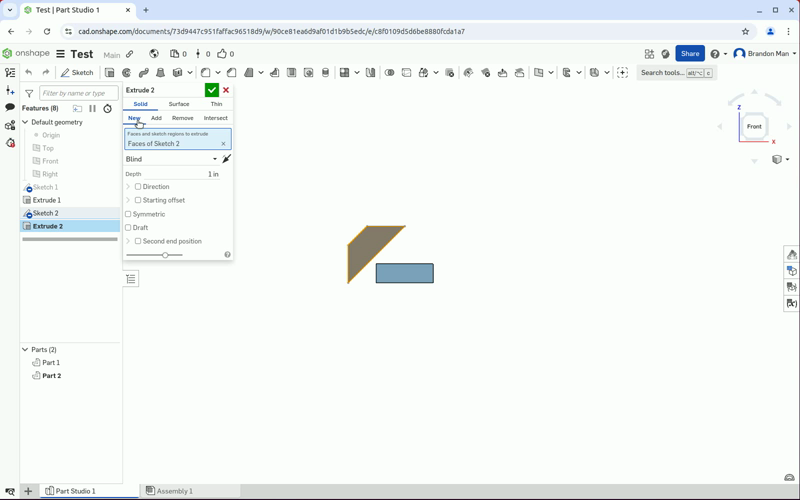
key(tab, 4)
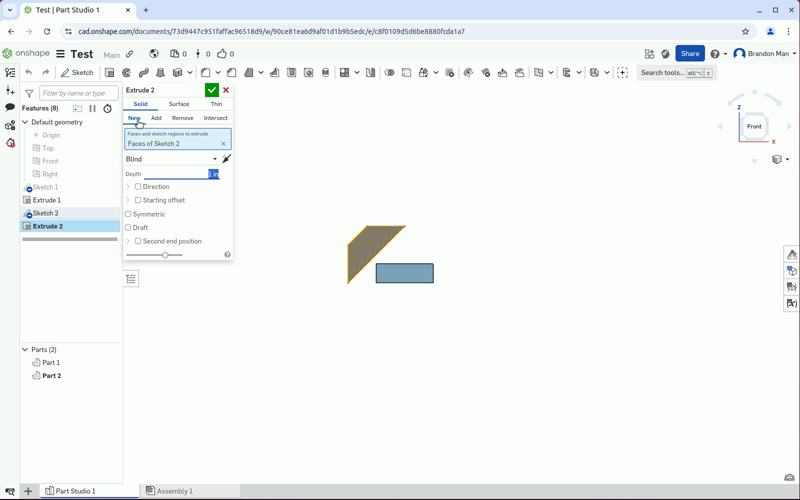
text(15.406)
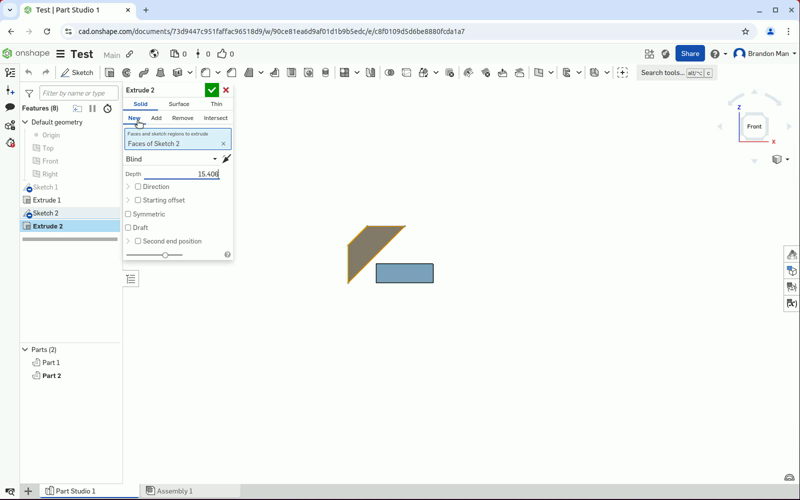
key(tab, 3)
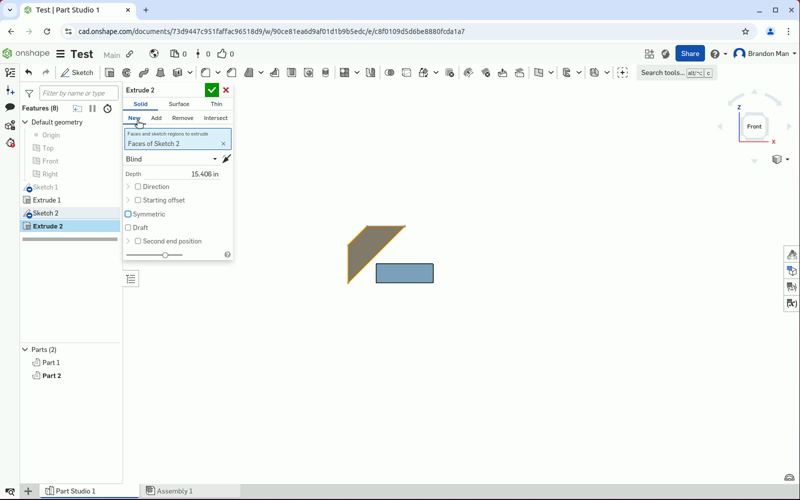
key(space)
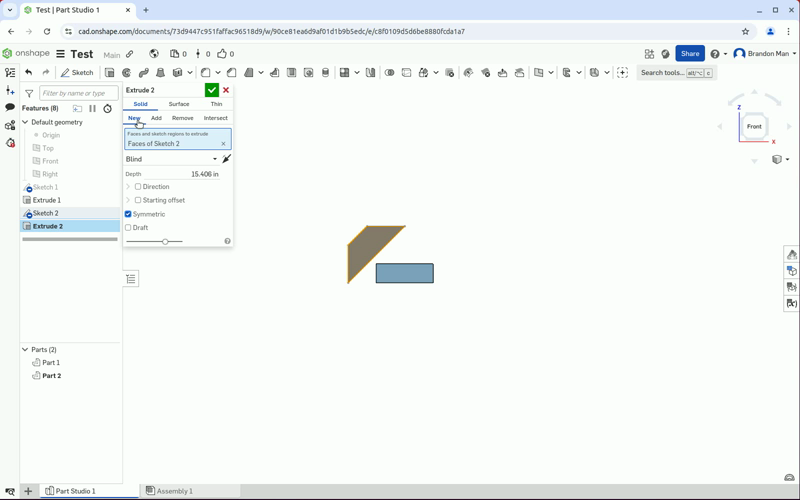
key(enter)
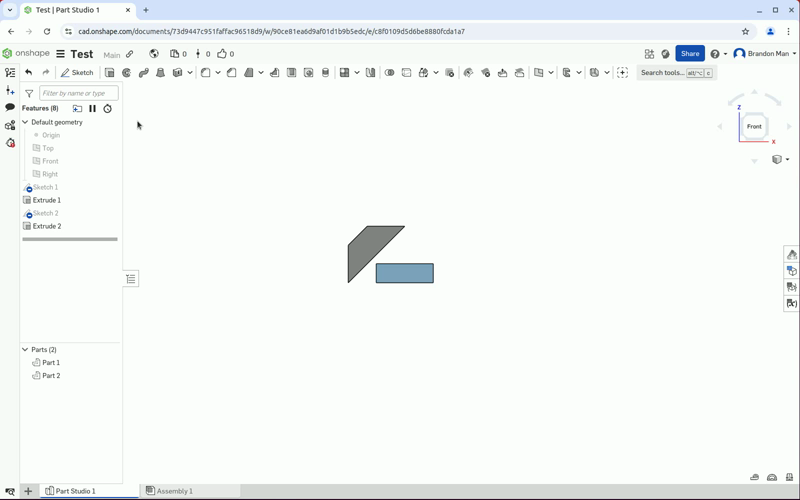
key(shift+h)
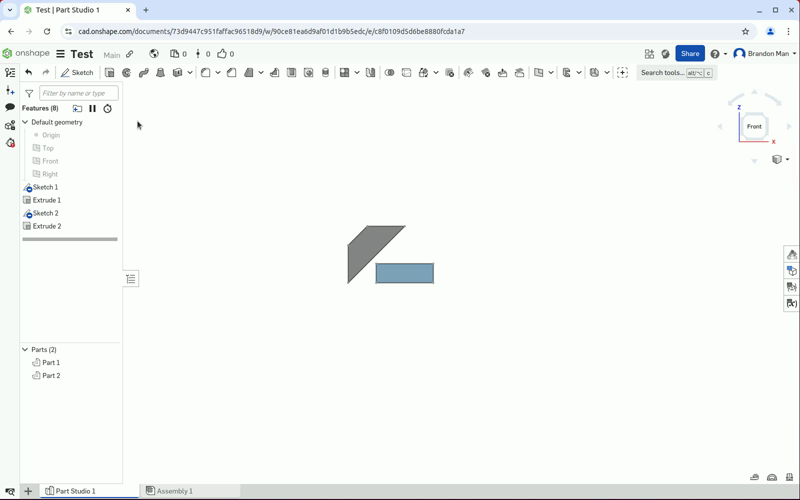
key(shift+h)
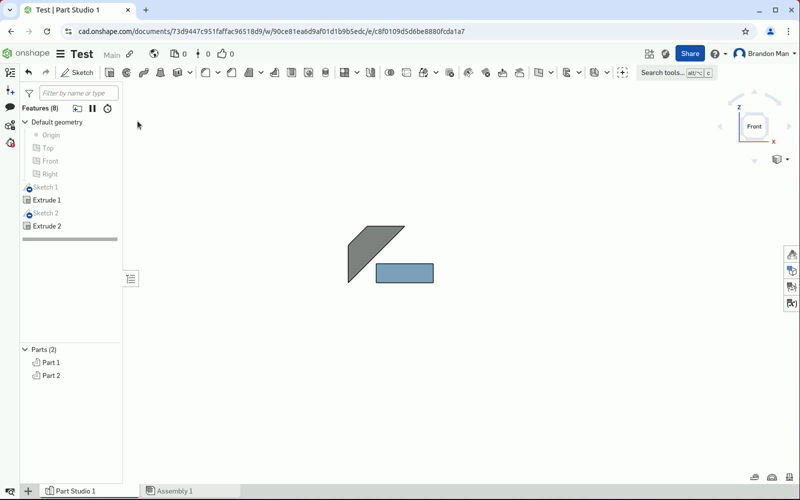
mouse_move(73, 189)
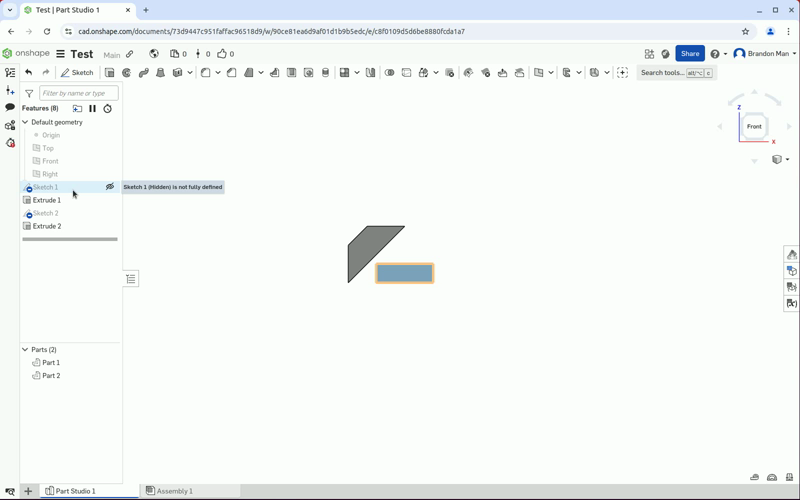
click(73, 189)
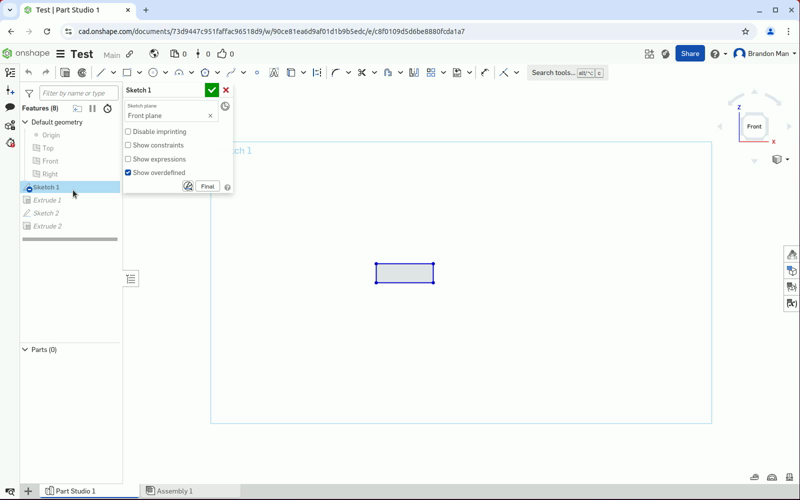
mouse_move(229, 92)
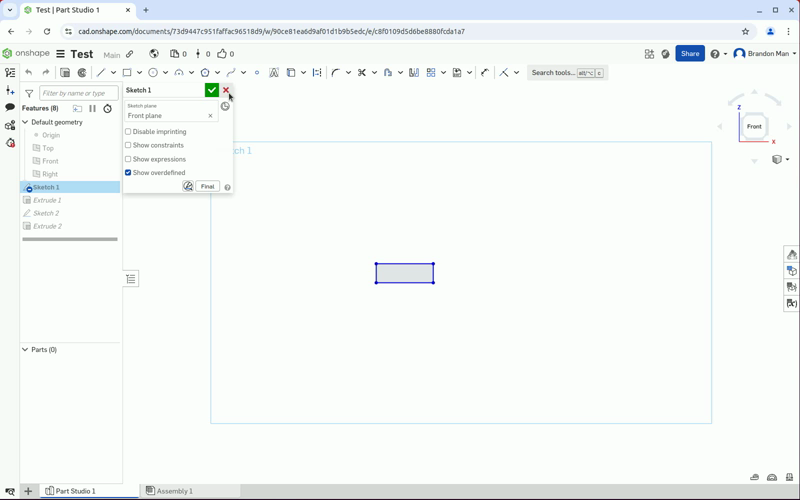
click(229, 92)
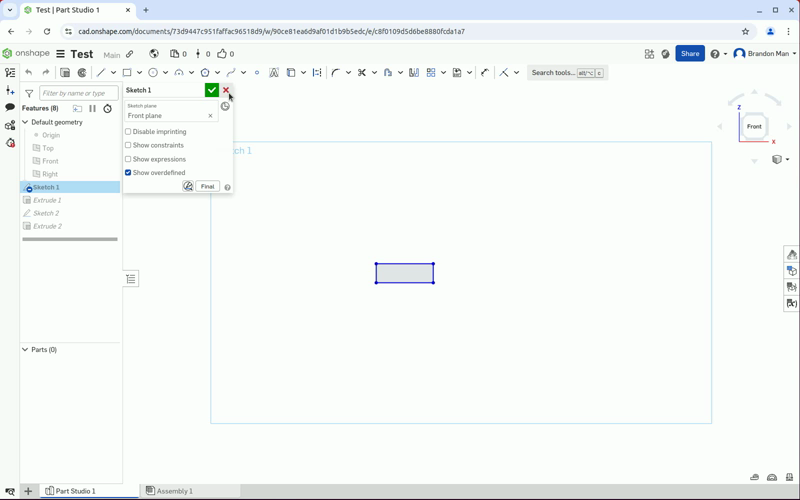
key(shift+s)
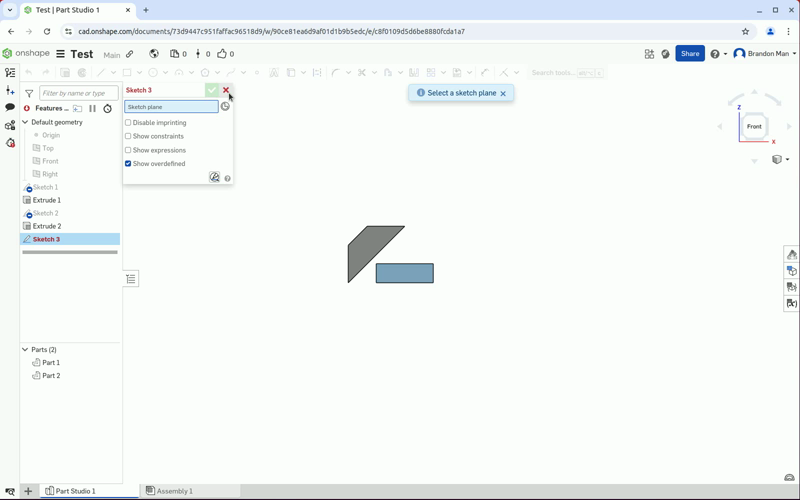
mouse_move(73, 163)
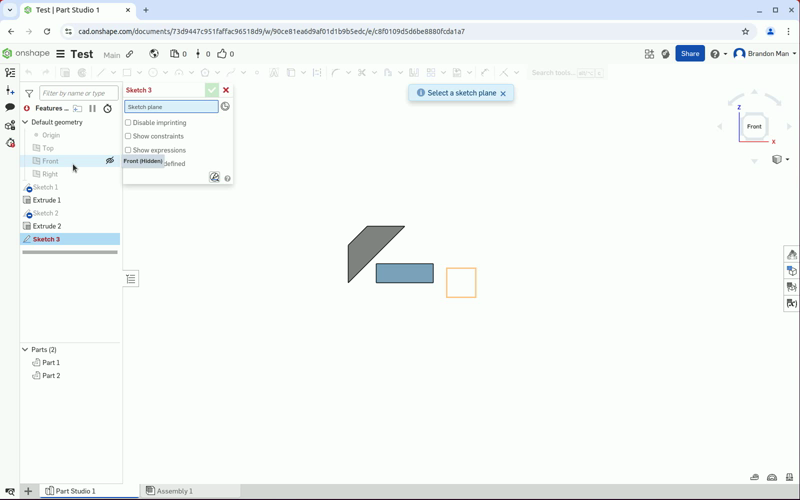
click(73, 163)
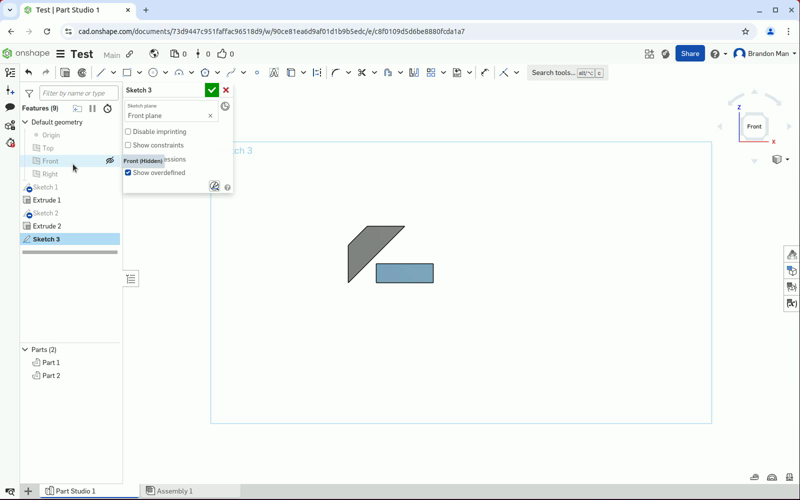
mouse_move(73, 352)
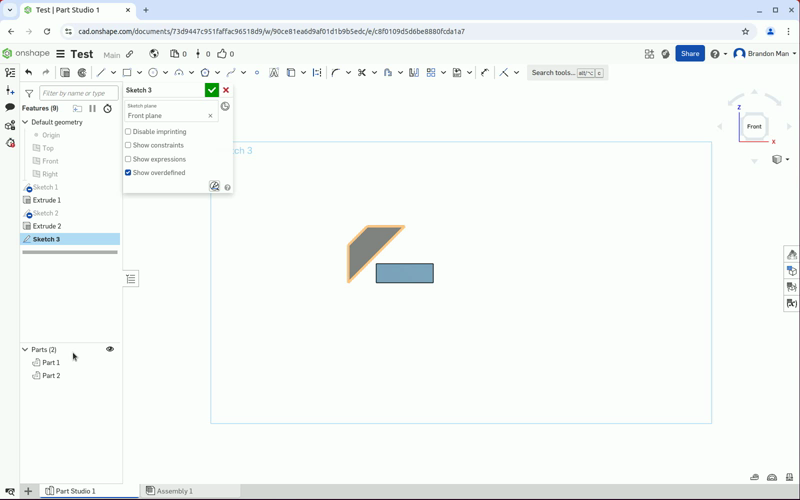
key(y)
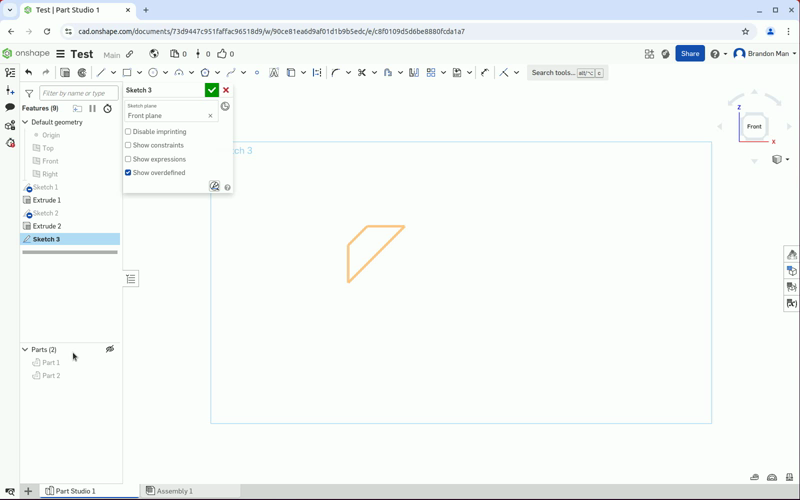
key(l)
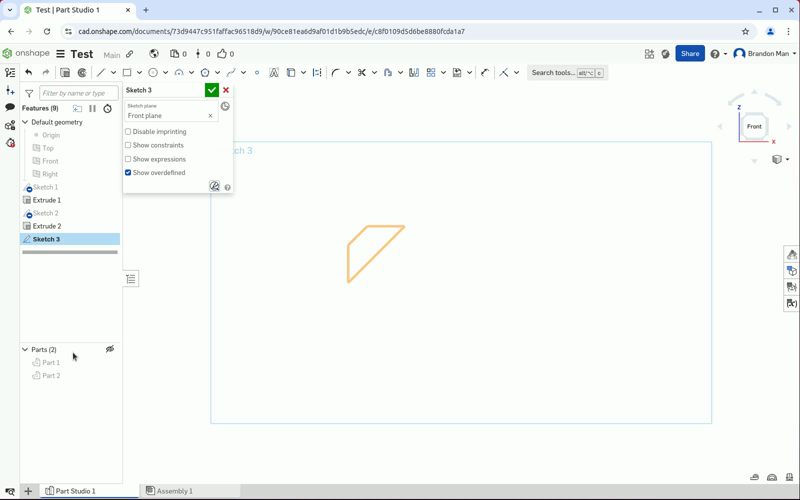
key_down(shift)
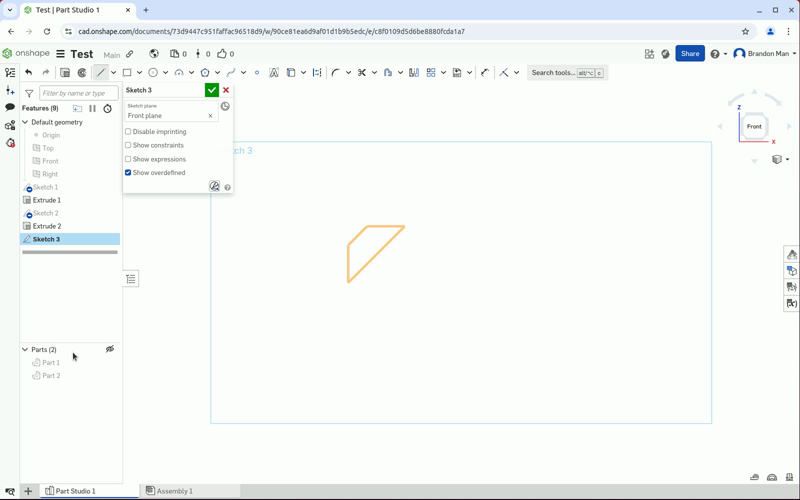
mouse_move(366, 226)
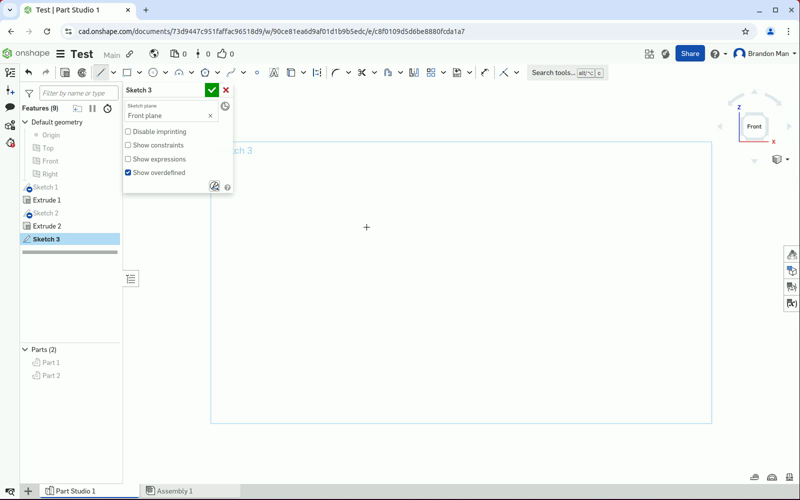
click(366, 226)
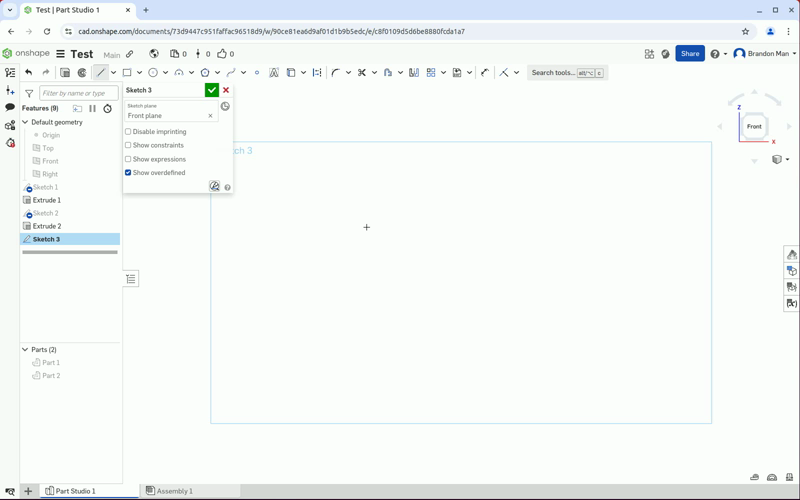
key_up(shift)
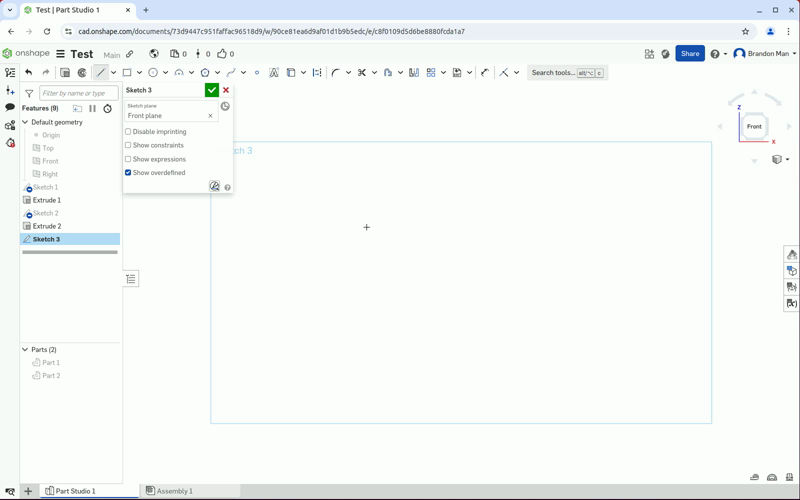
key_down(shift)
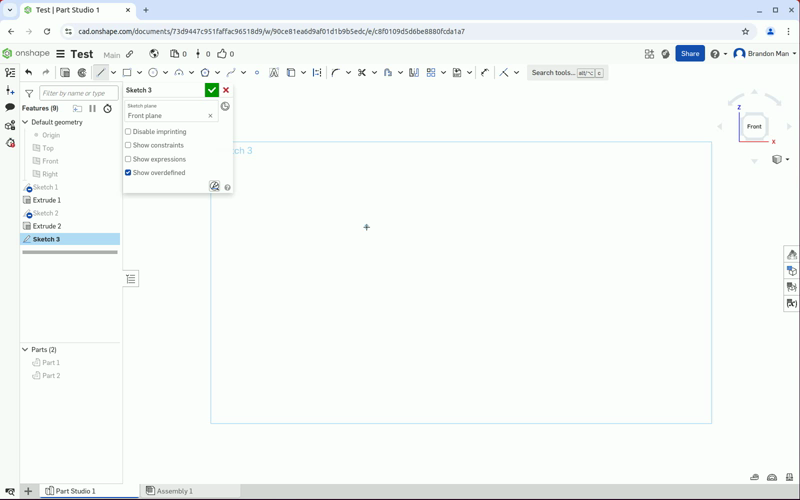
mouse_move(396, 226)
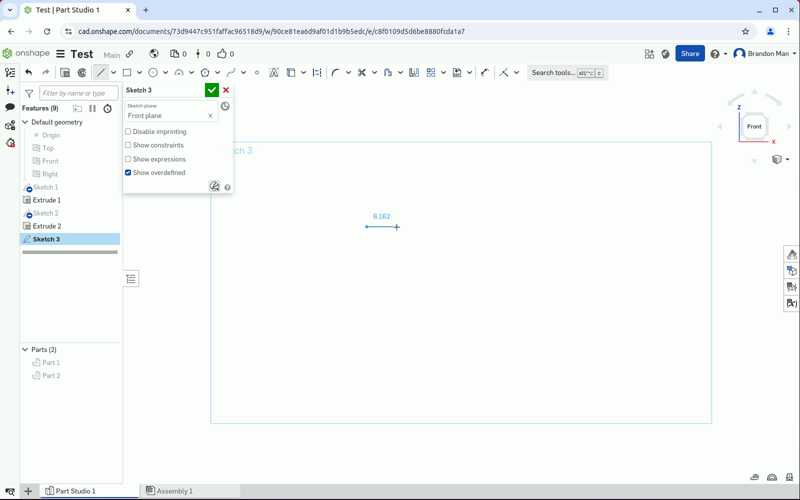
mouse_move(404, 226)
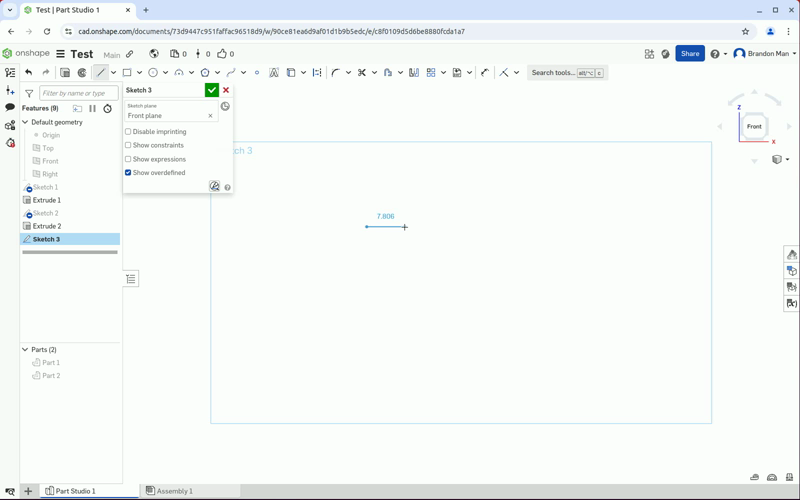
click(404, 226)
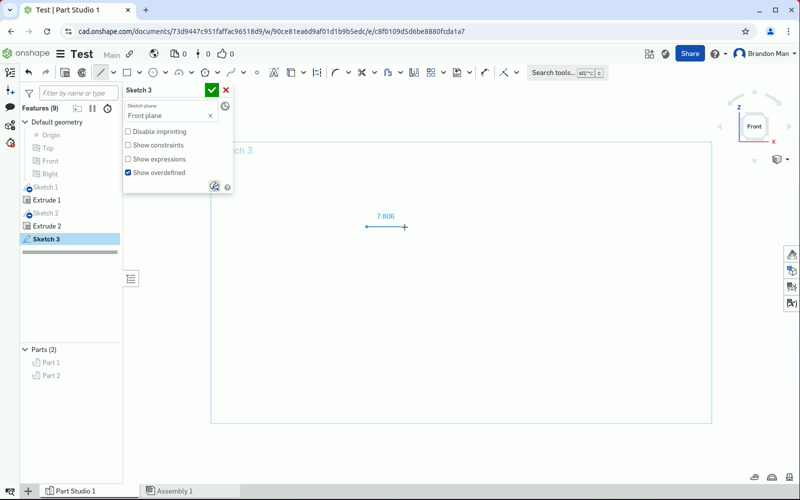
key_up(shift)
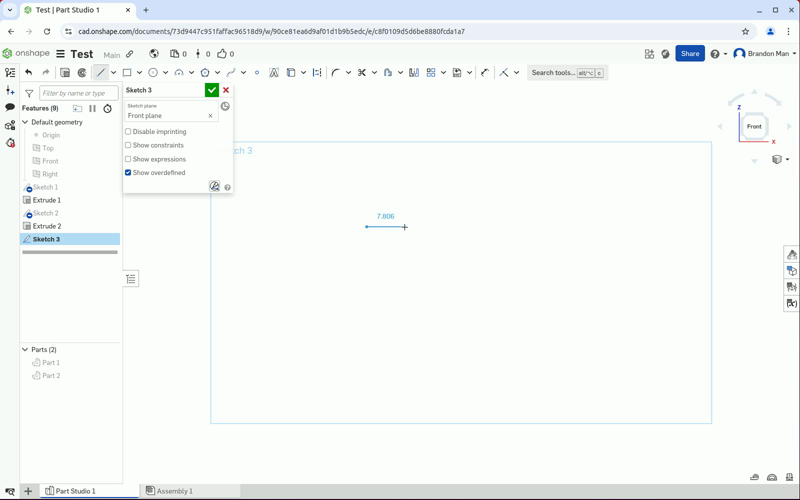
key_down(shift)
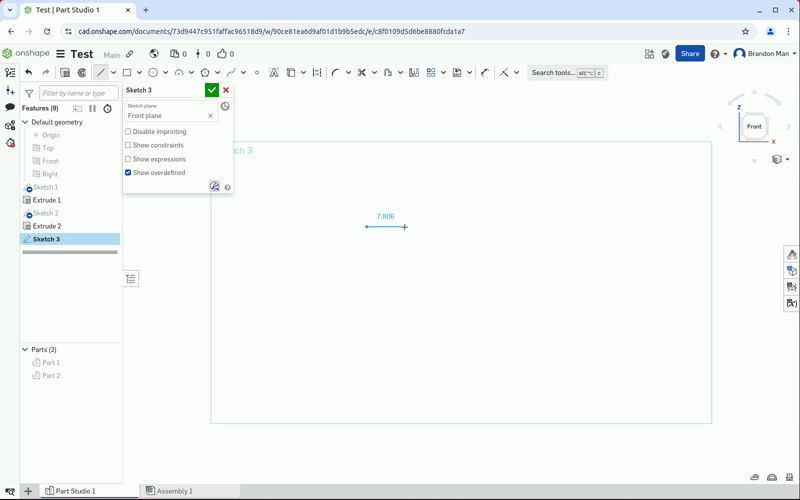
mouse_move(434, 226)
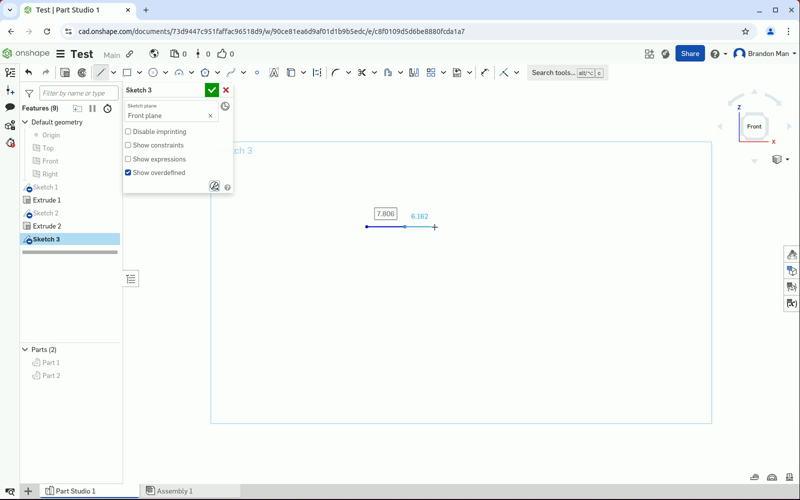
mouse_move(442, 226)
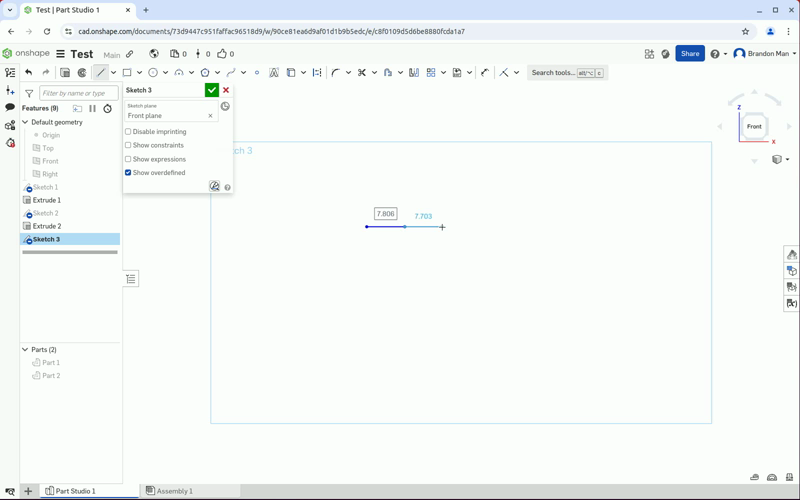
click(442, 226)
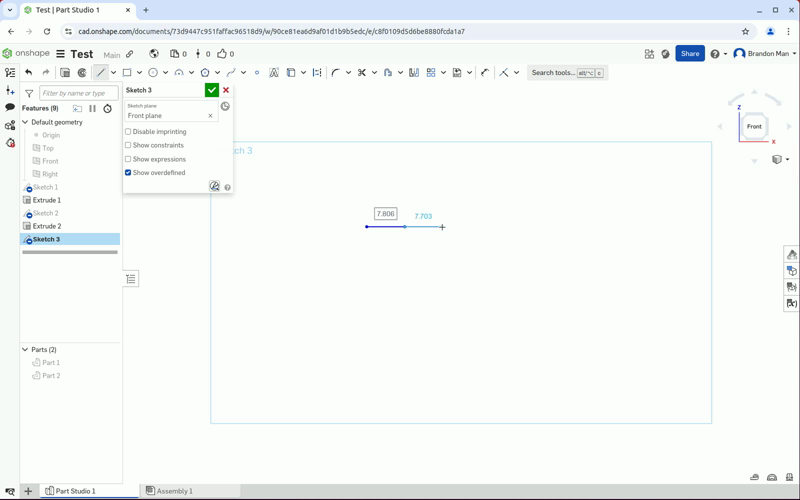
key_up(shift)
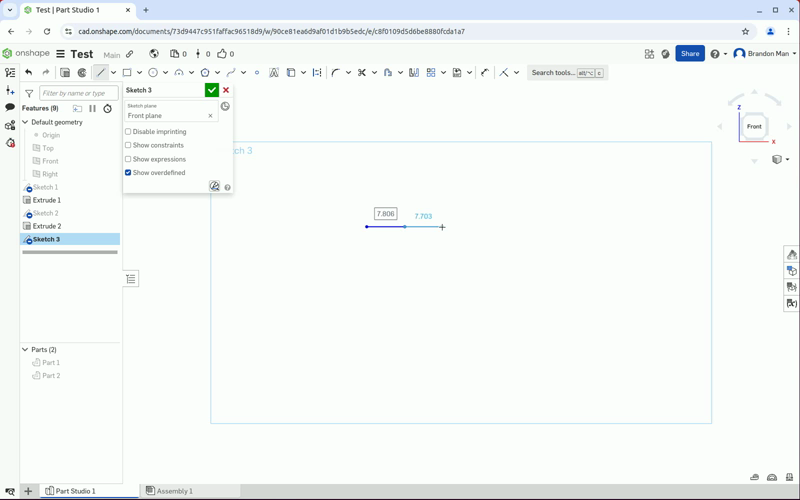
key_down(shift)
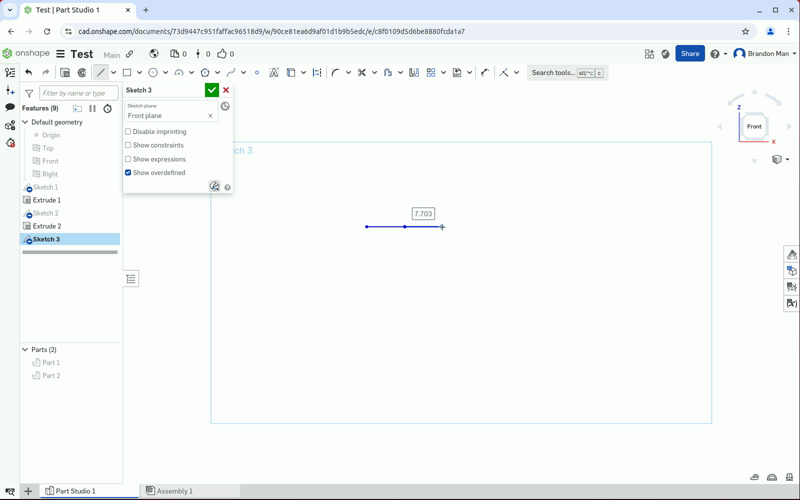
mouse_move(472, 226)
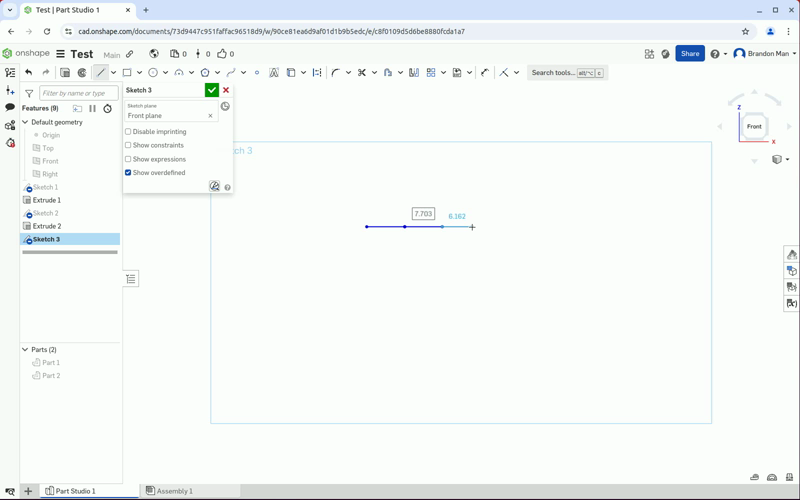
mouse_move(423, 207)
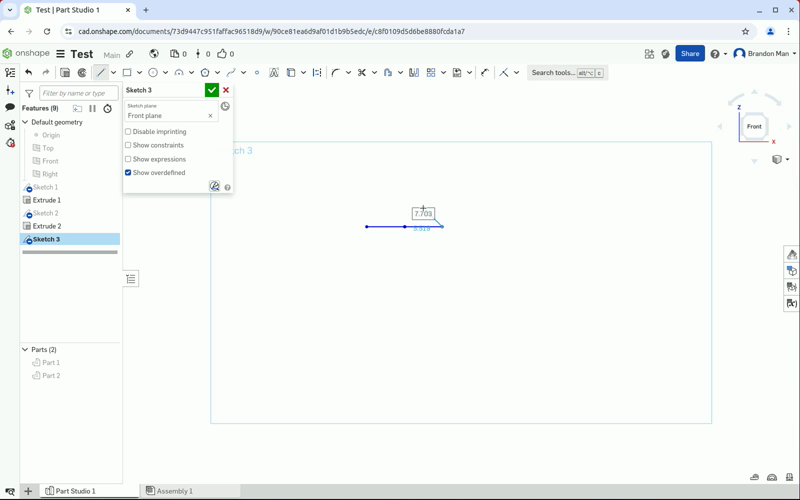
click(423, 207)
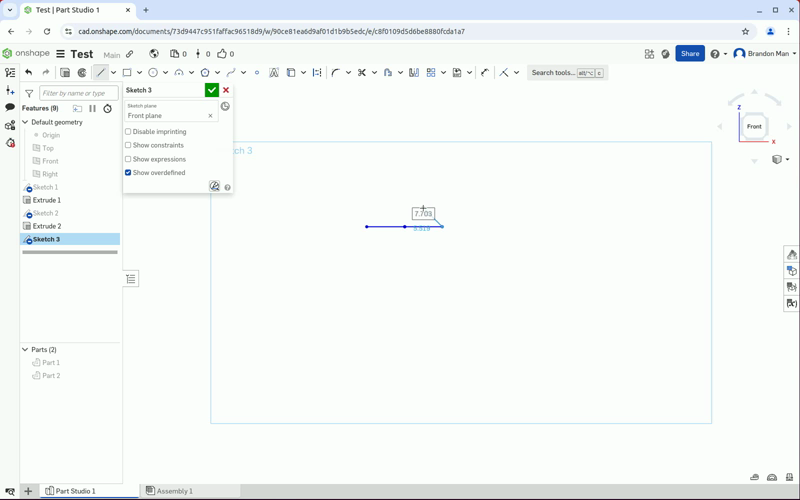
key_up(shift)
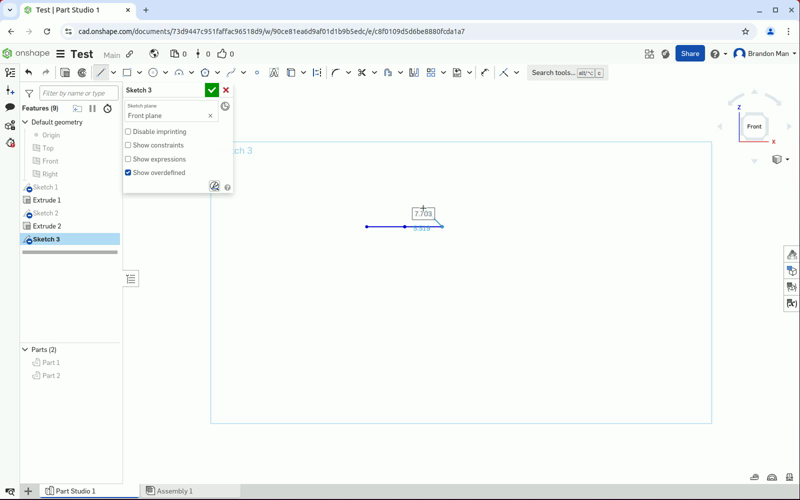
key_down(shift)
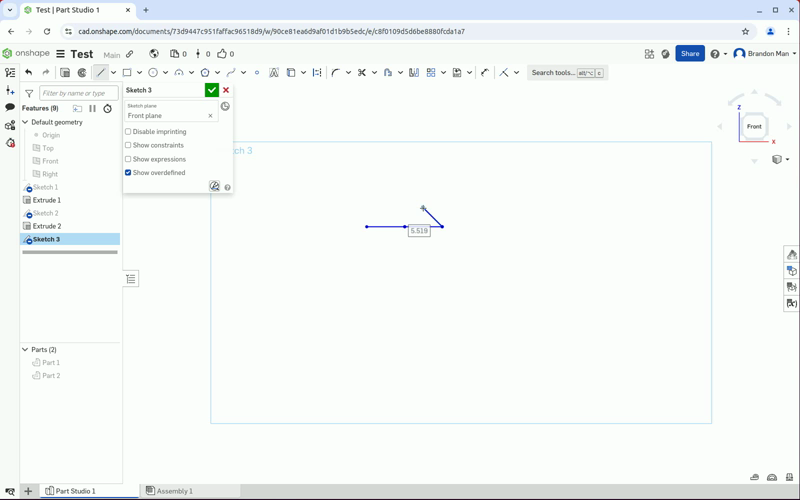
mouse_move(453, 207)
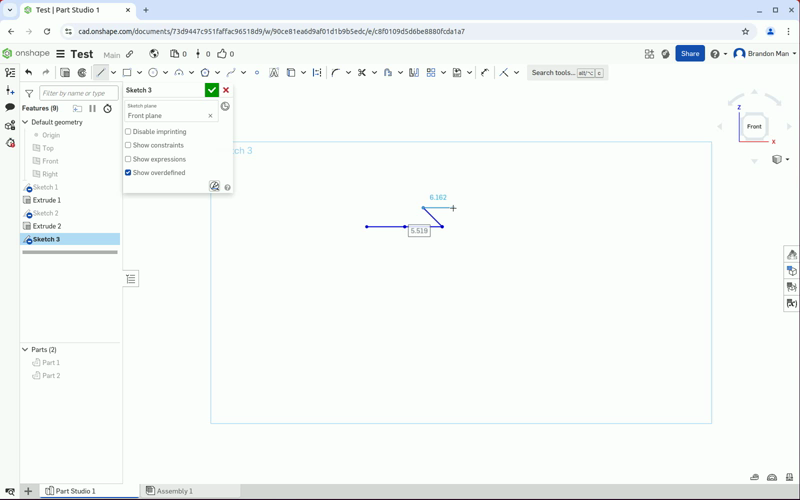
mouse_move(386, 207)
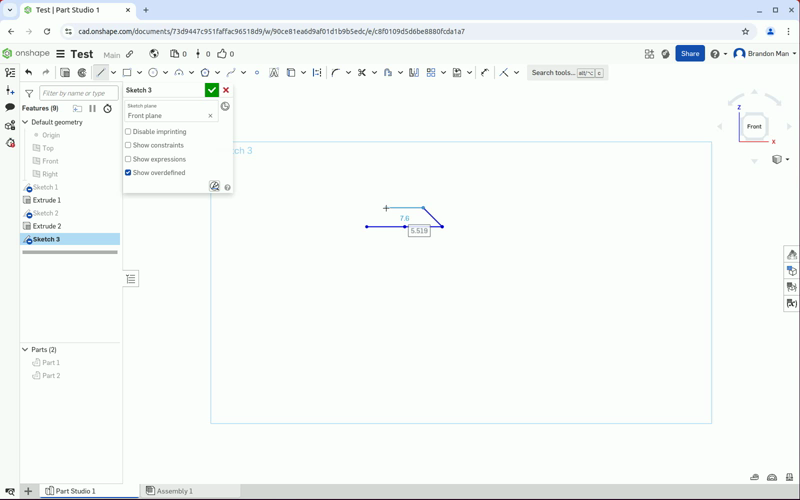
click(386, 207)
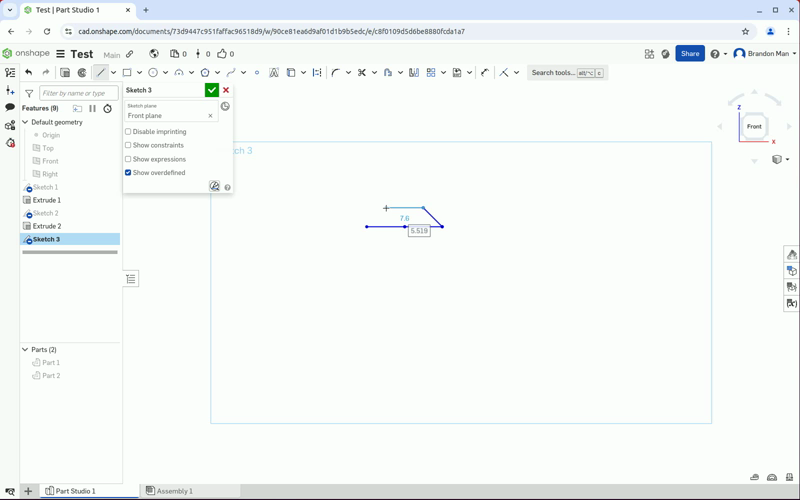
key_up(shift)
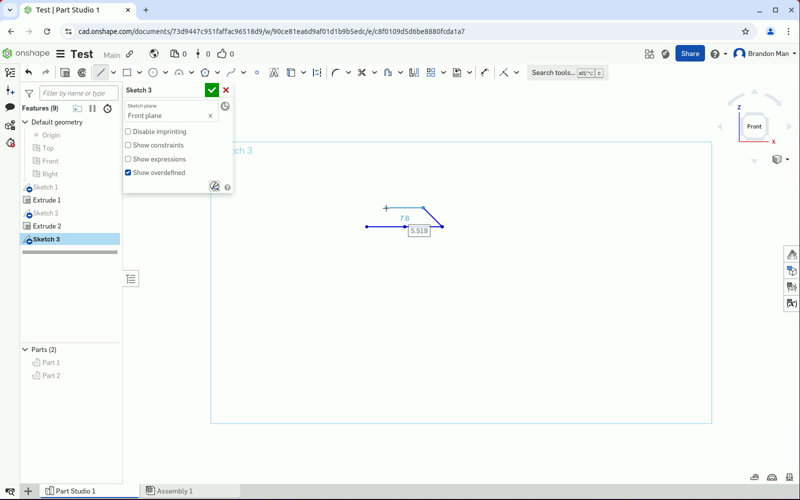
mouse_move(416, 207)
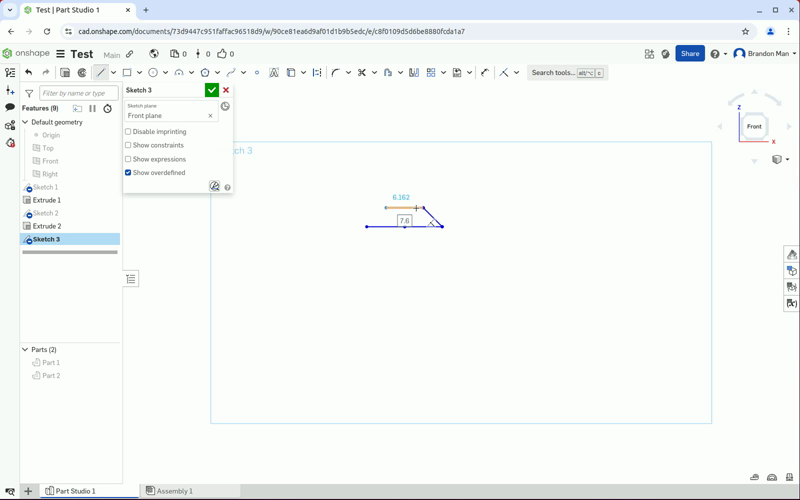
key_down(shift)
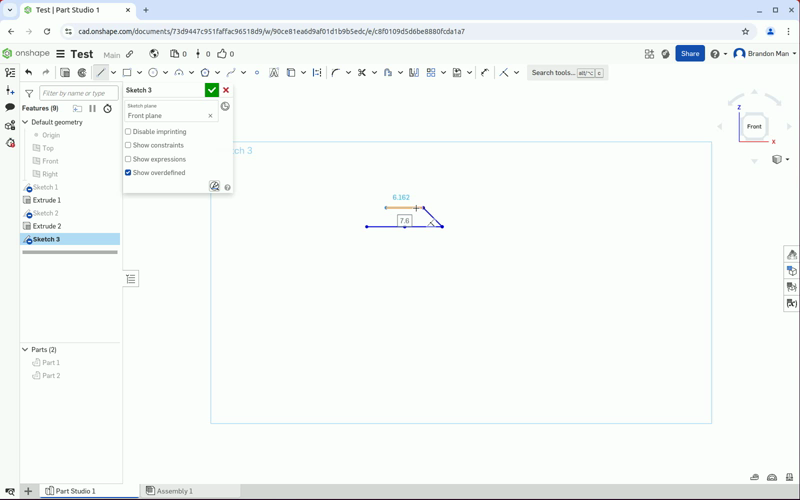
mouse_move(366, 226)
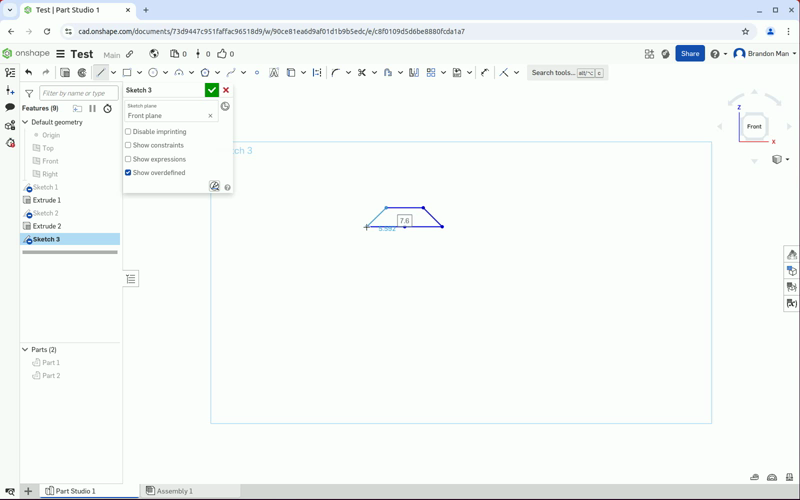
key_up(shift)
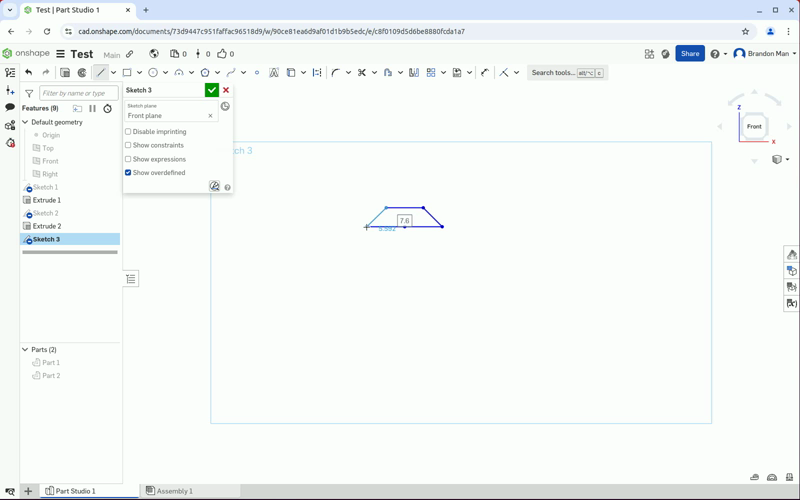
click(366, 226)
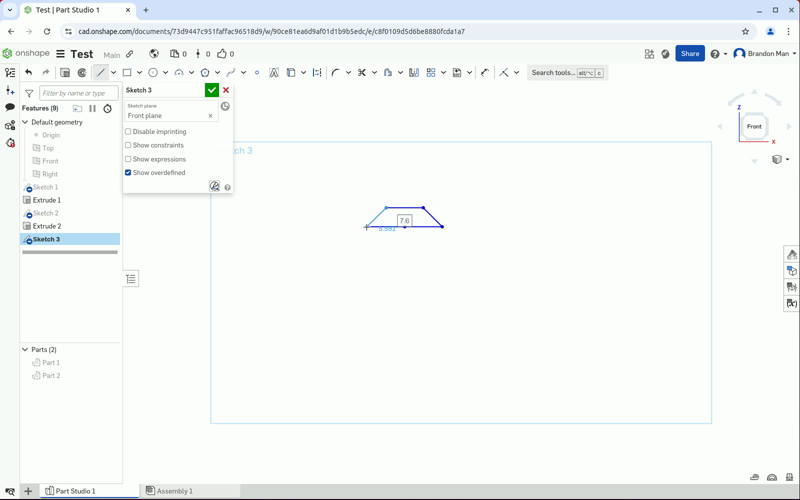
key(esc)
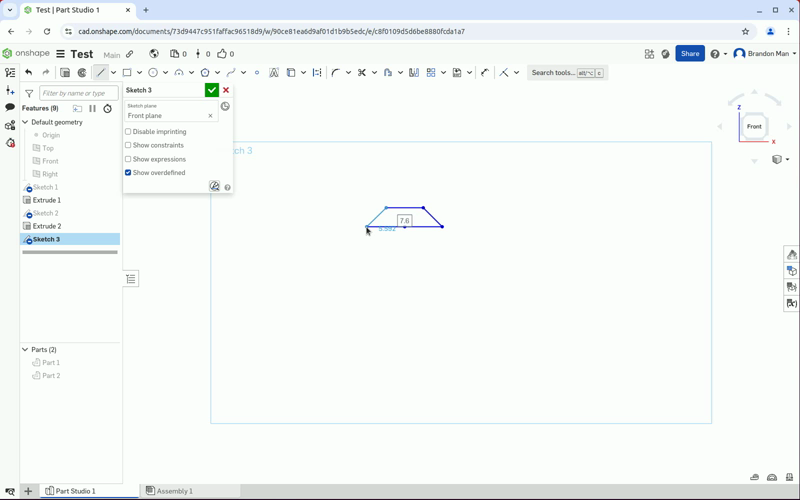
mouse_move(420, 221)
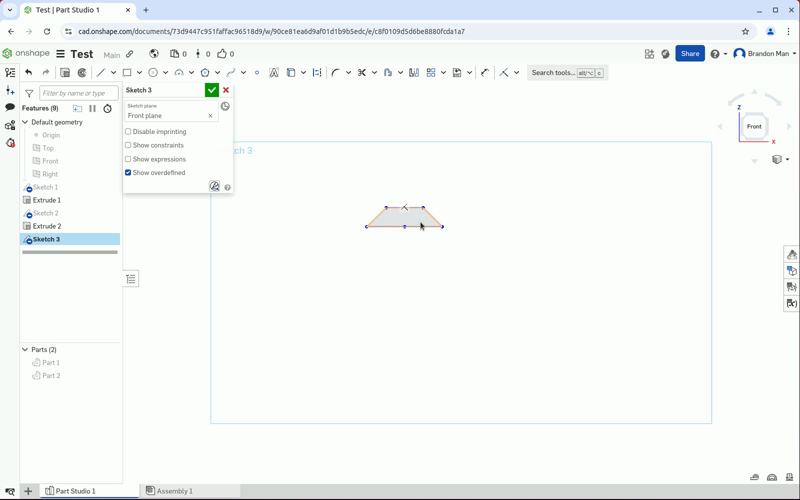
scroll(6)
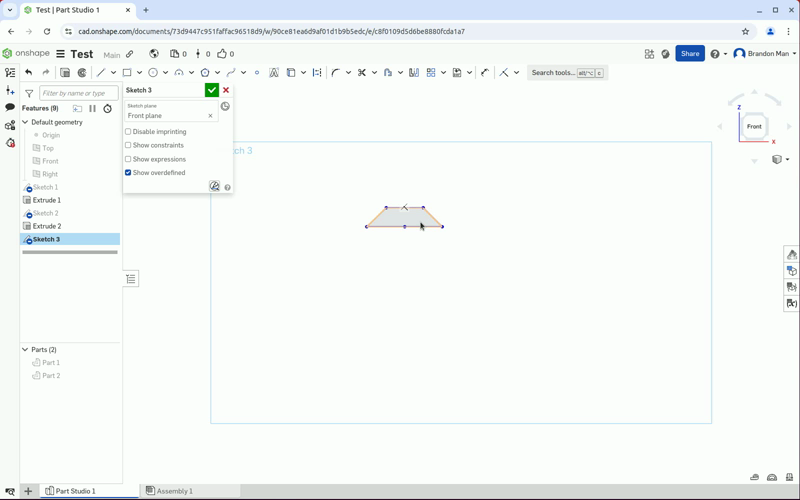
scroll(6)
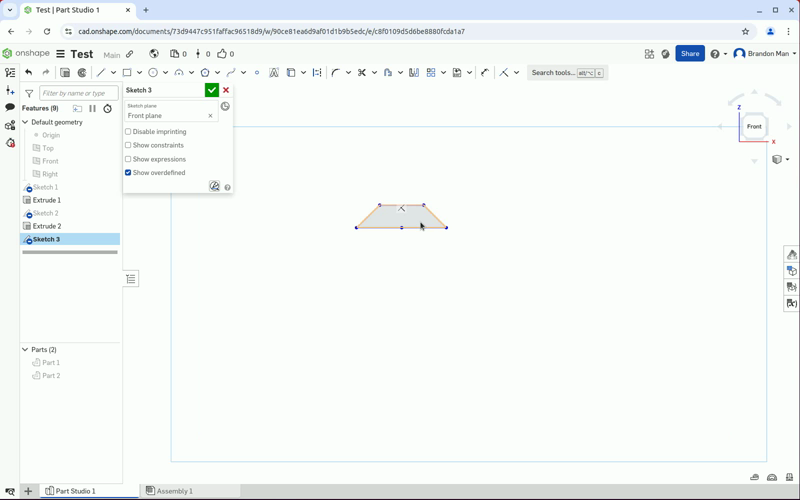
scroll(6)
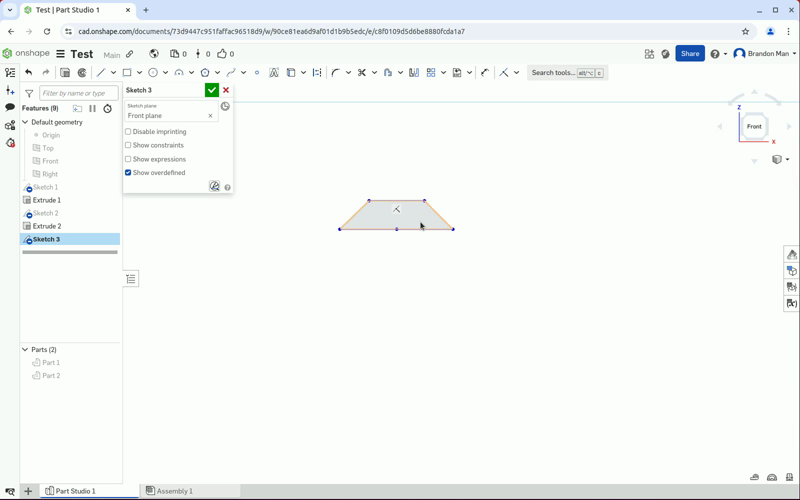
scroll(6)
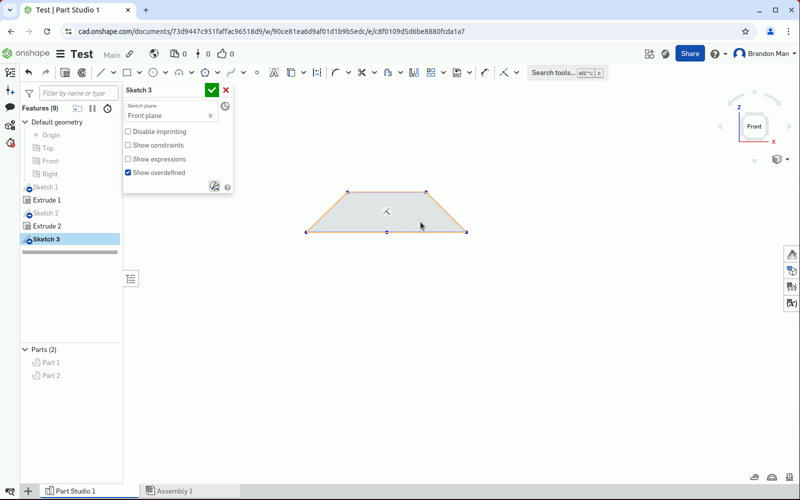
scroll(6)
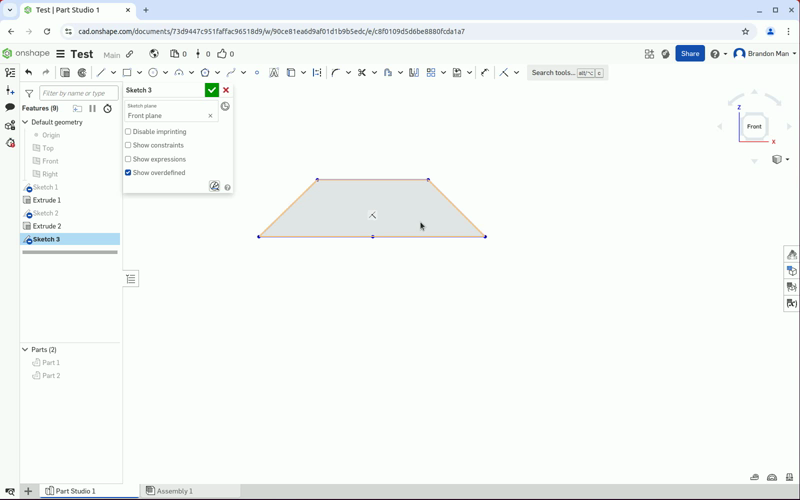
scroll(6)
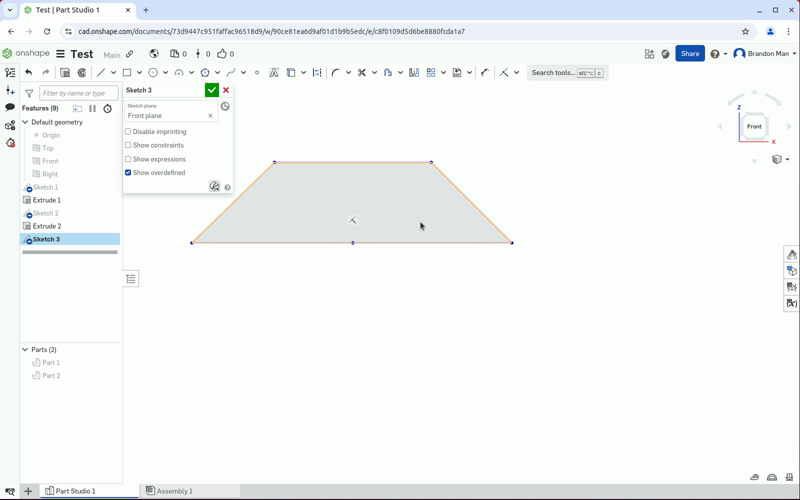
scroll(6)
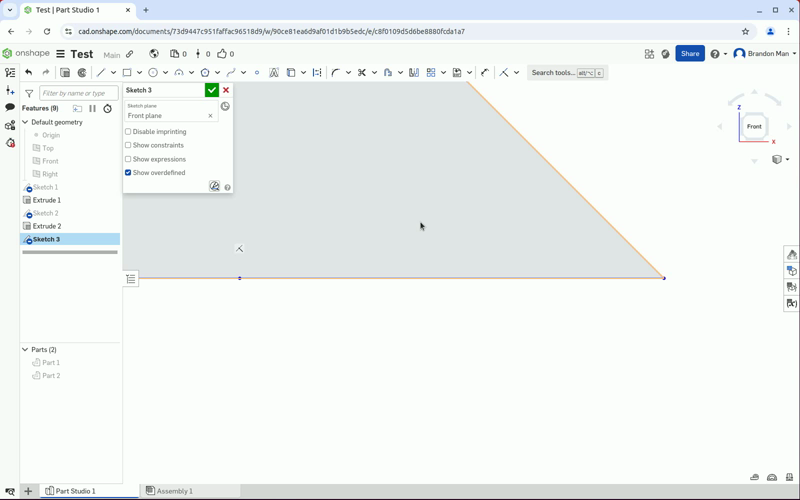
click(420, 221)
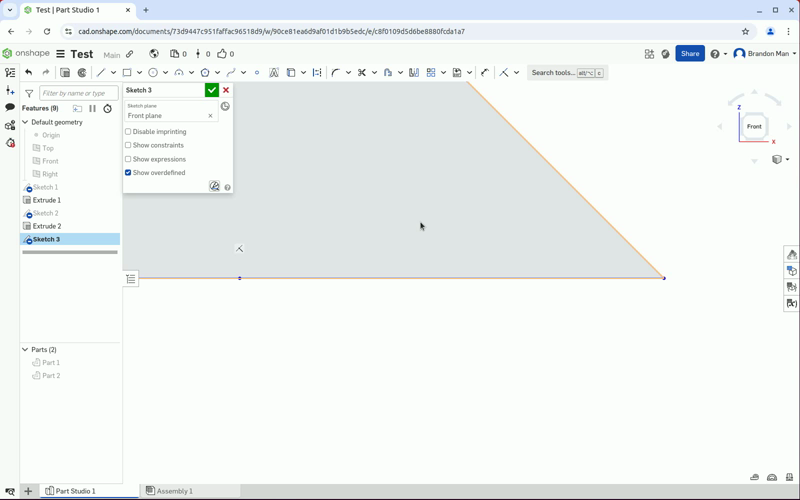
scroll(-6)
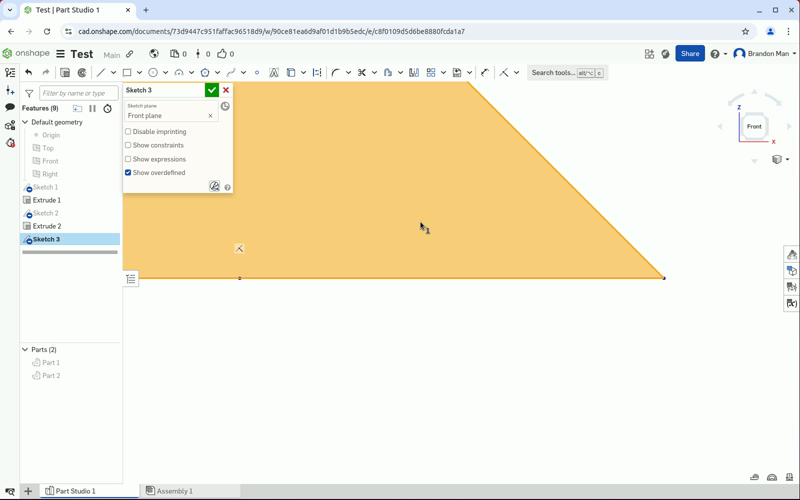
scroll(-6)
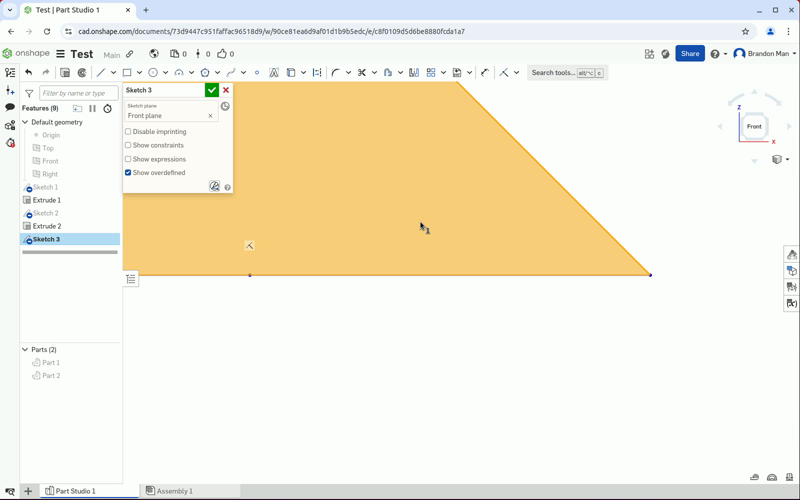
scroll(-6)
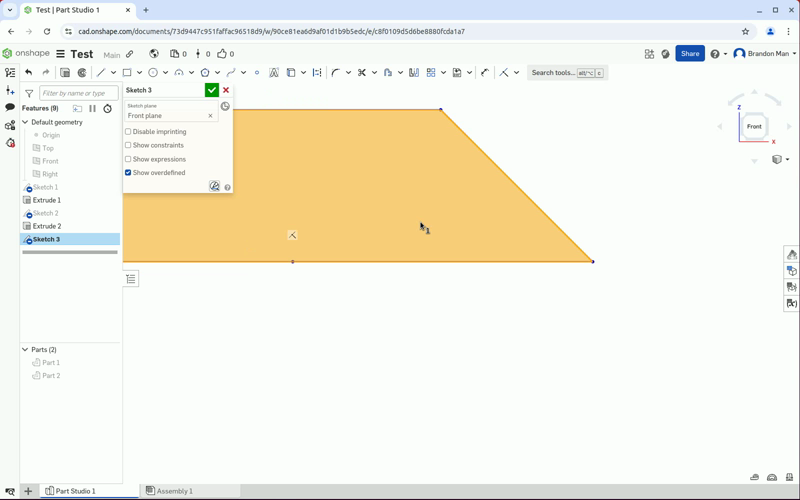
scroll(-6)
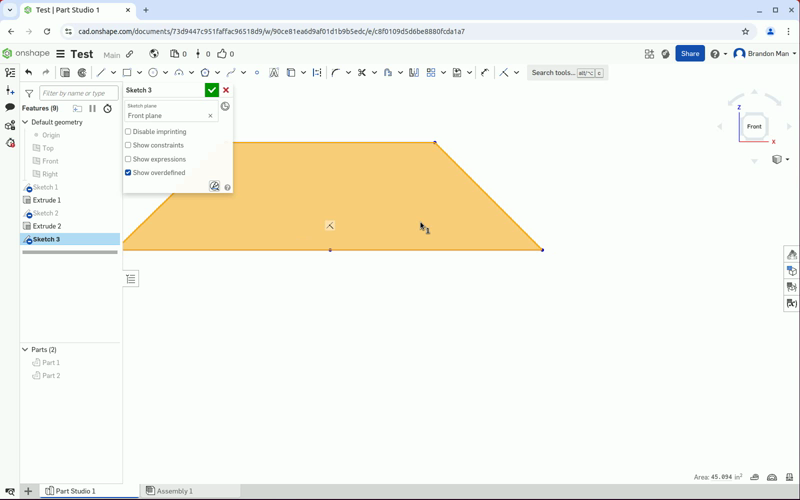
scroll(-6)
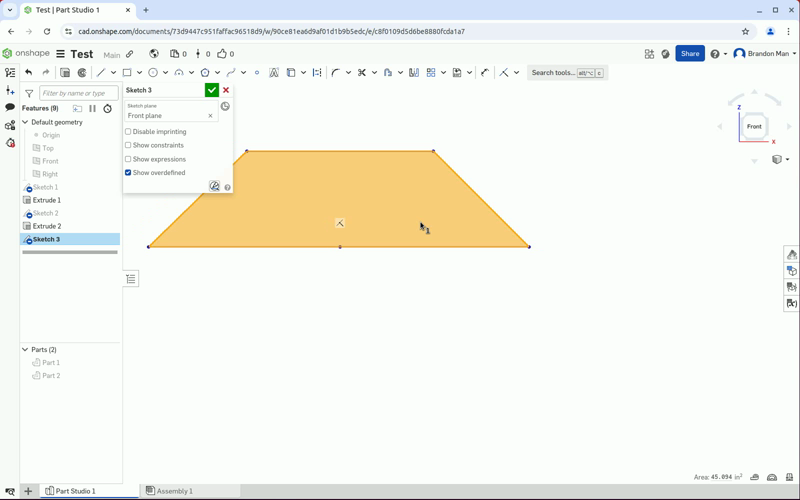
scroll(-6)
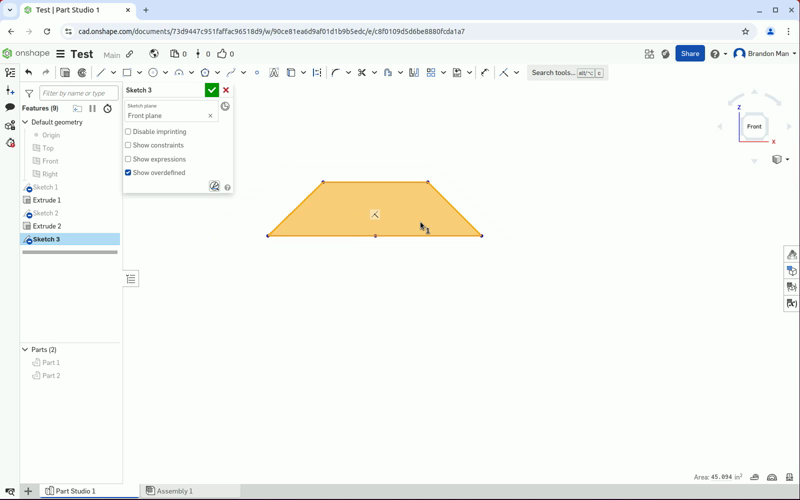
scroll(-6)
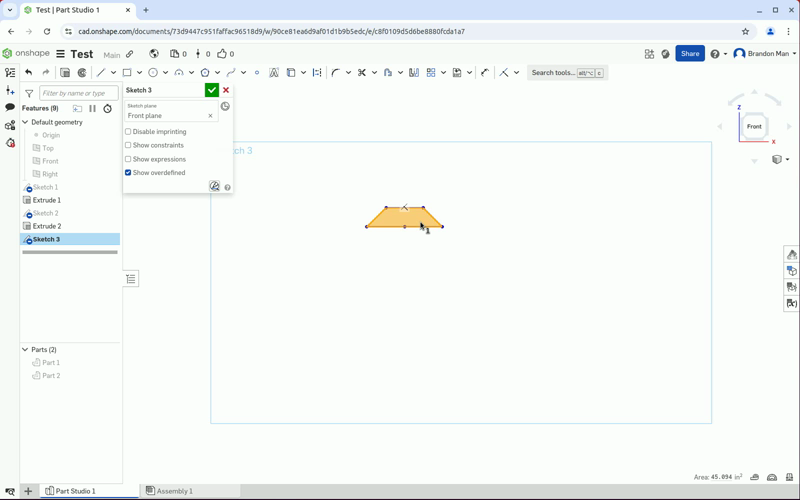
mouse_move(73, 352)
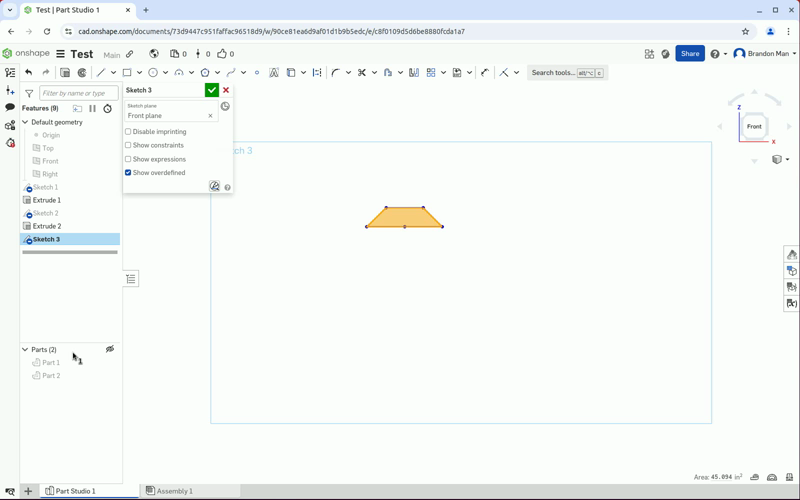
key(shift+y)
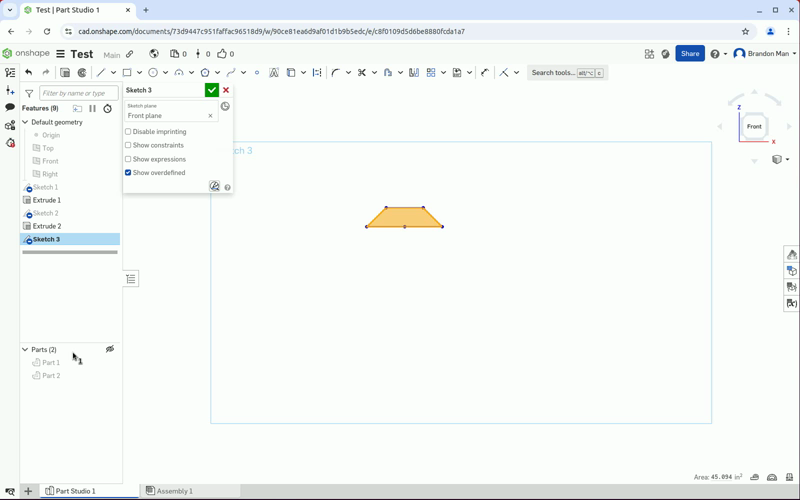
key(shift+e)
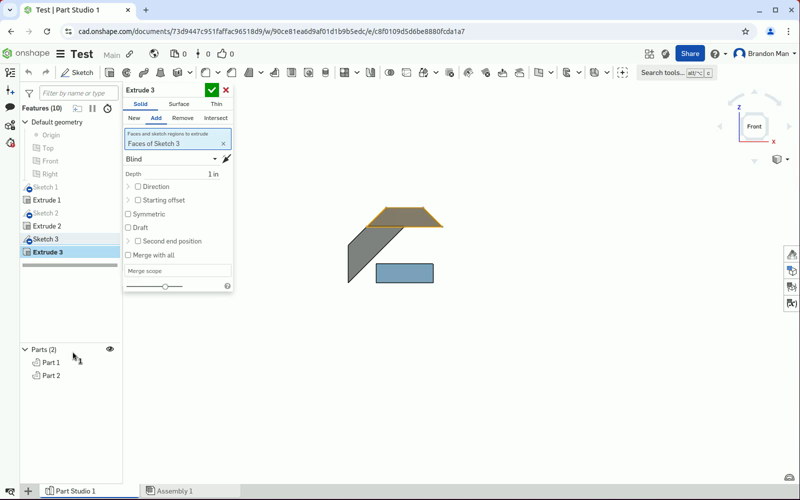
mouse_move(143, 106)
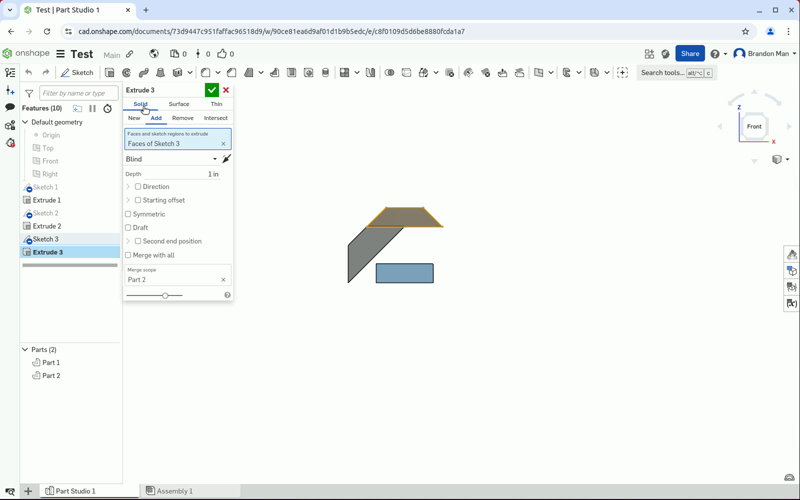
click(143, 106)
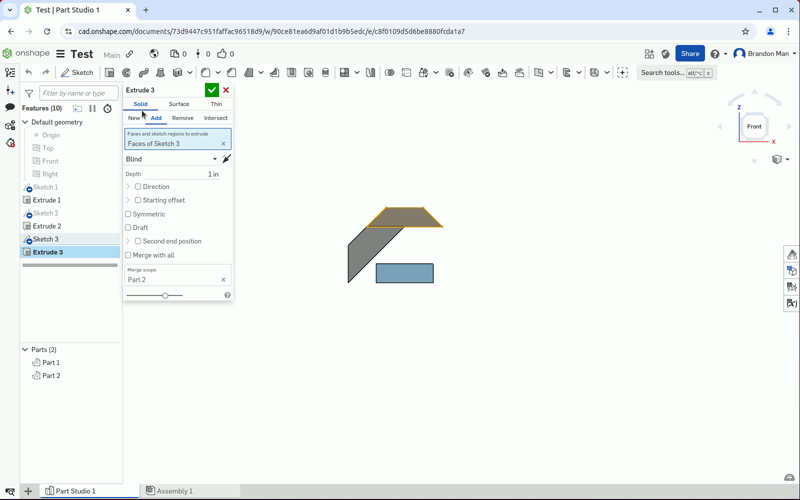
mouse_move(137, 120)
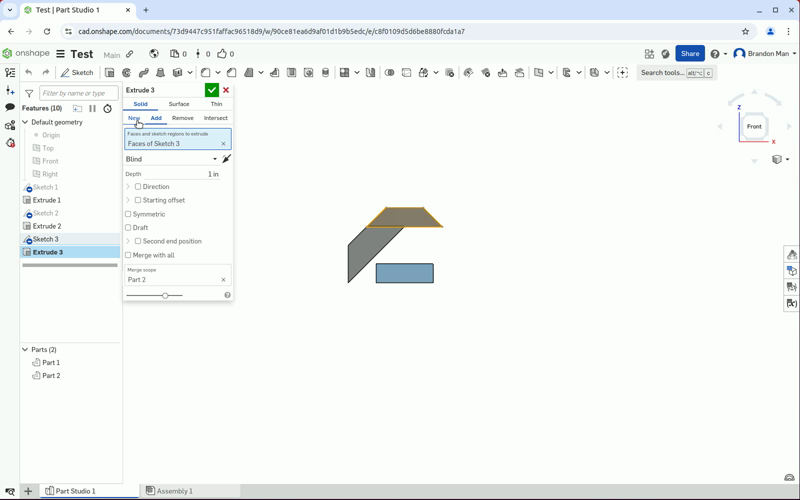
click(137, 120)
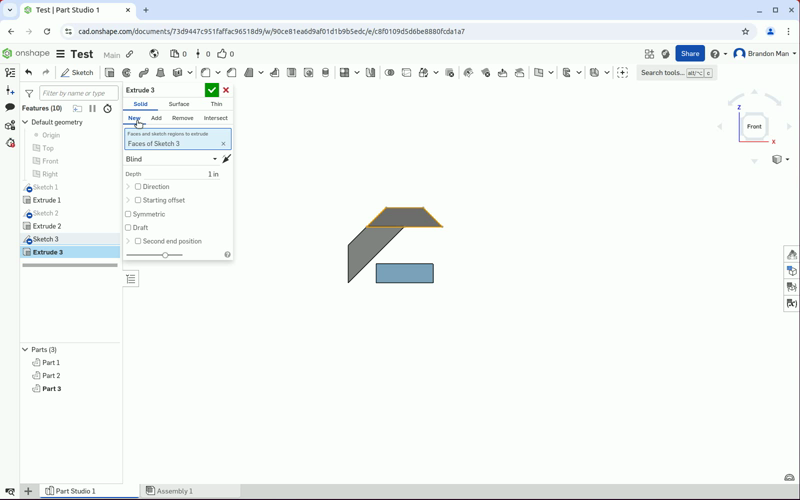
key(tab, 4)
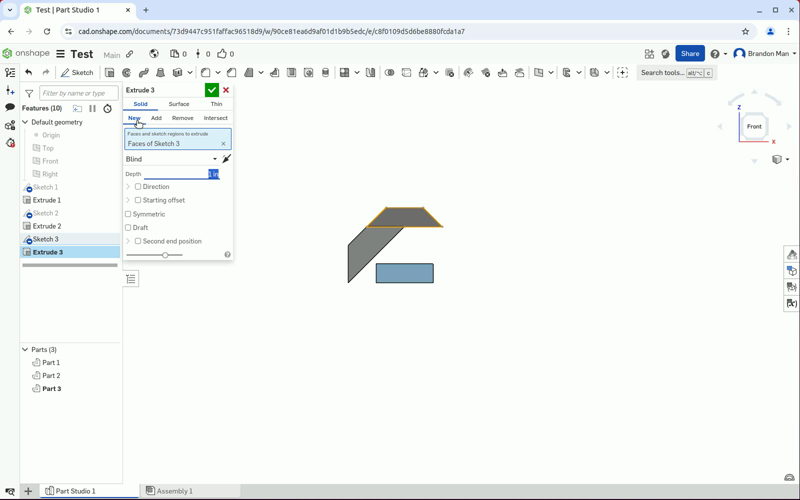
text(15.406)
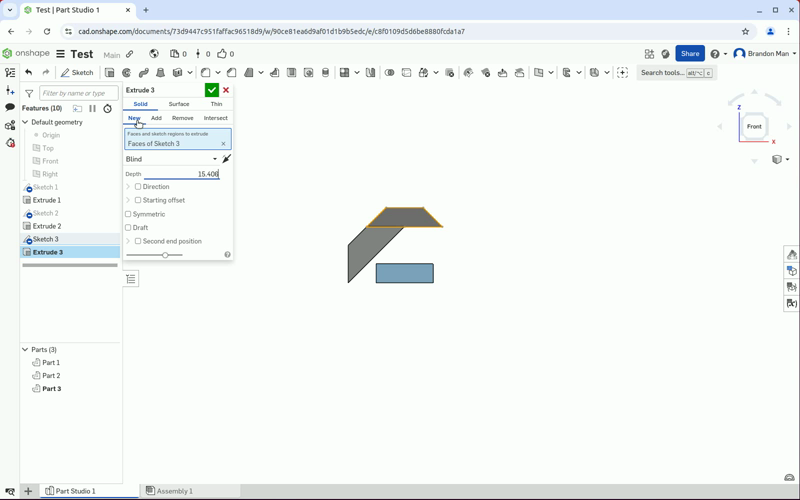
key(tab, 3)
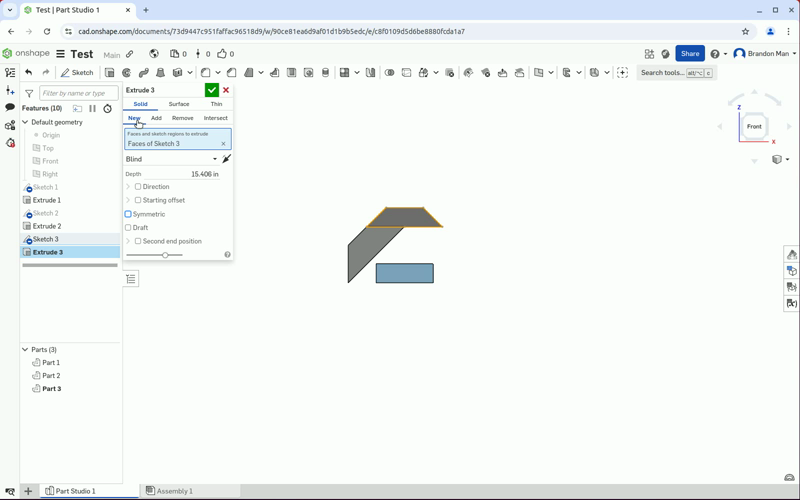
key(space)
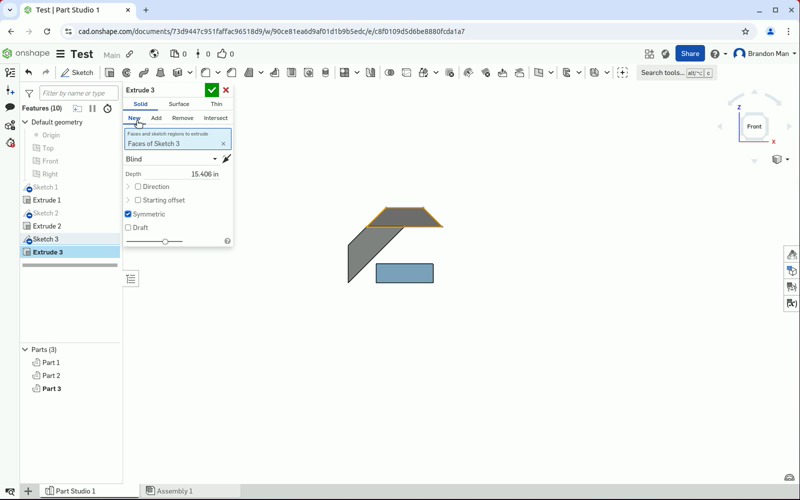
key(enter)
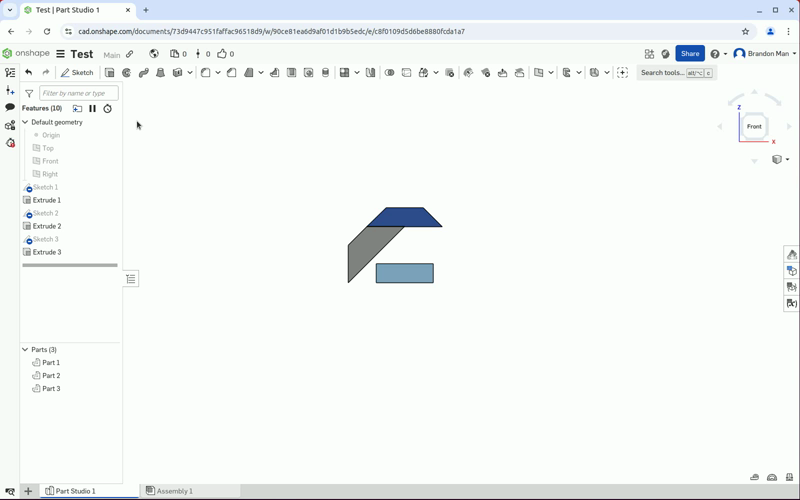
key(shift+h)
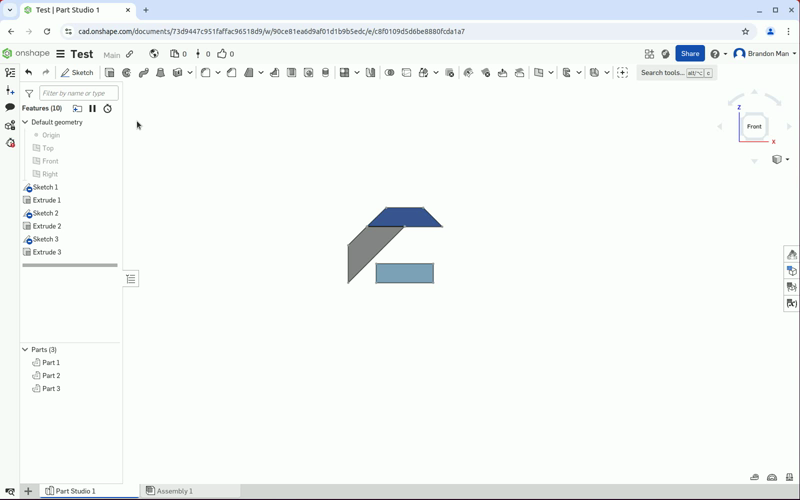
key(shift+h)
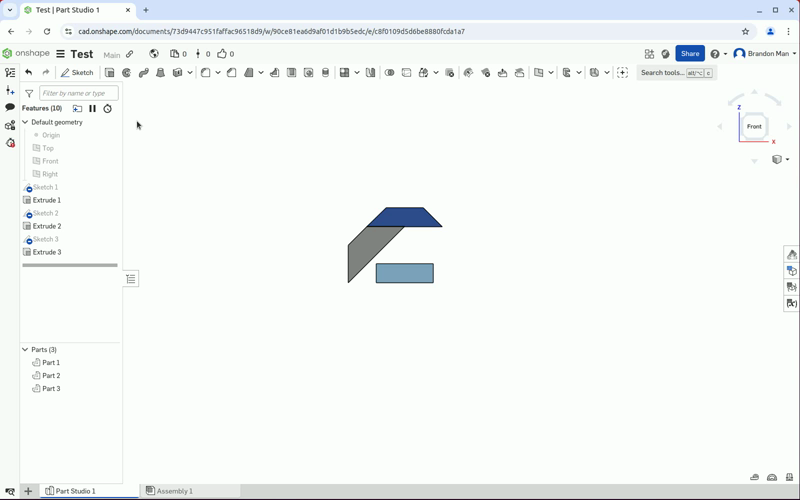
mouse_move(73, 189)
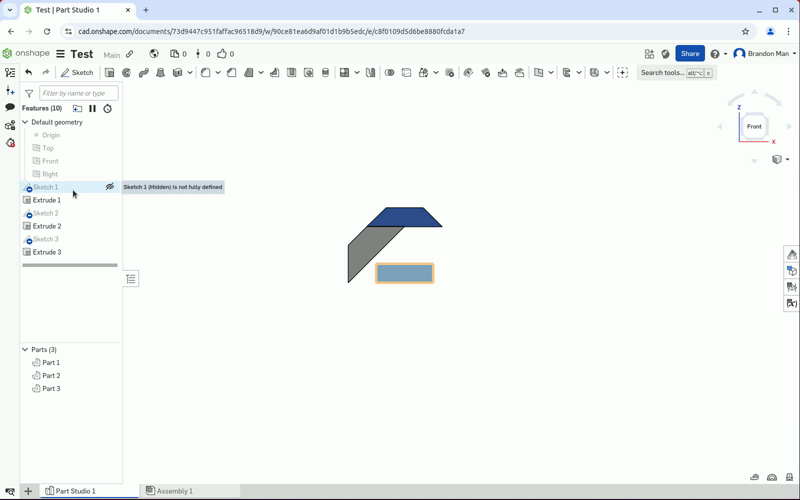
click(73, 189)
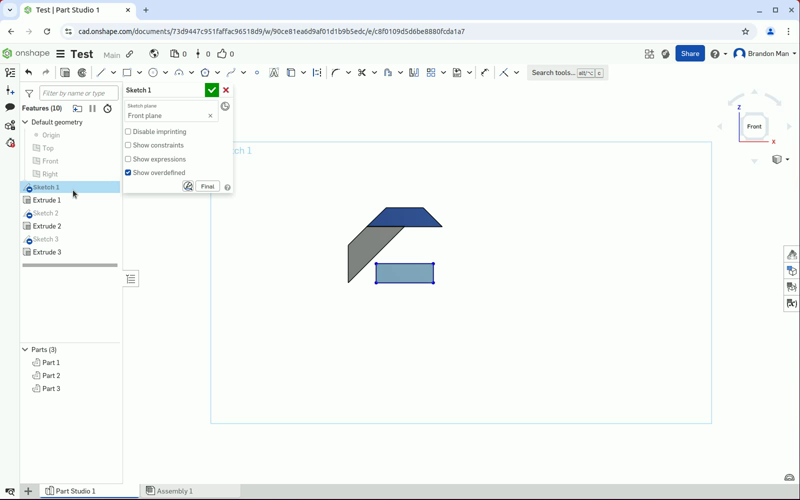
mouse_move(229, 92)
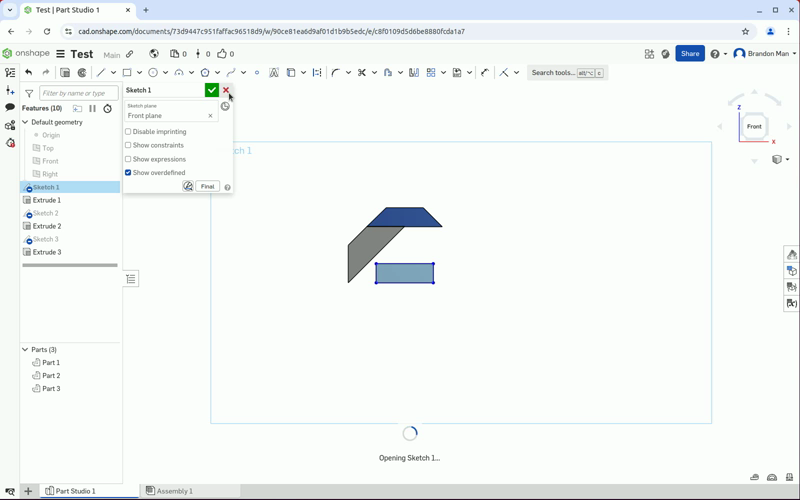
click(229, 92)
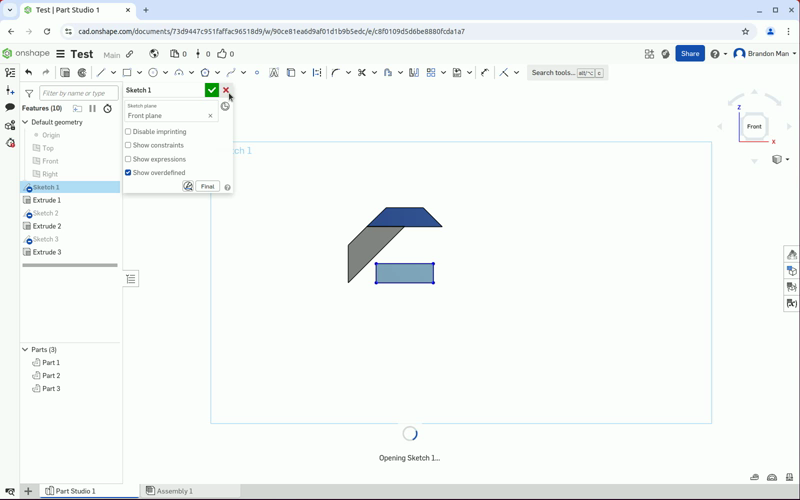
key(shift+s)
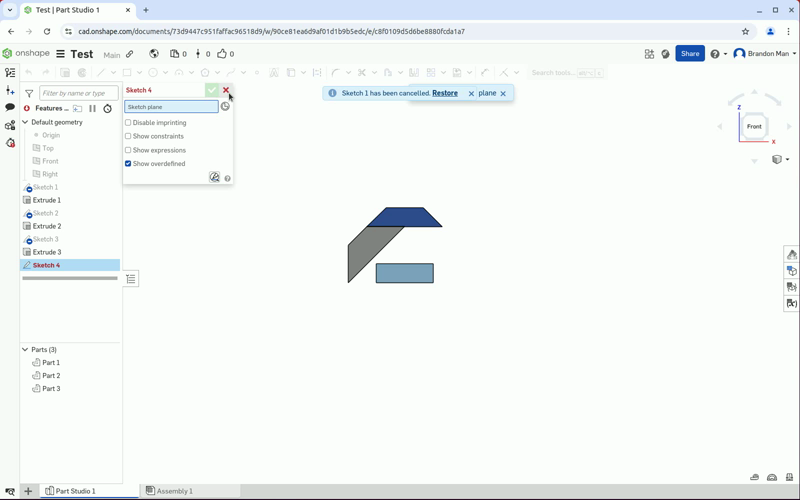
mouse_move(73, 163)
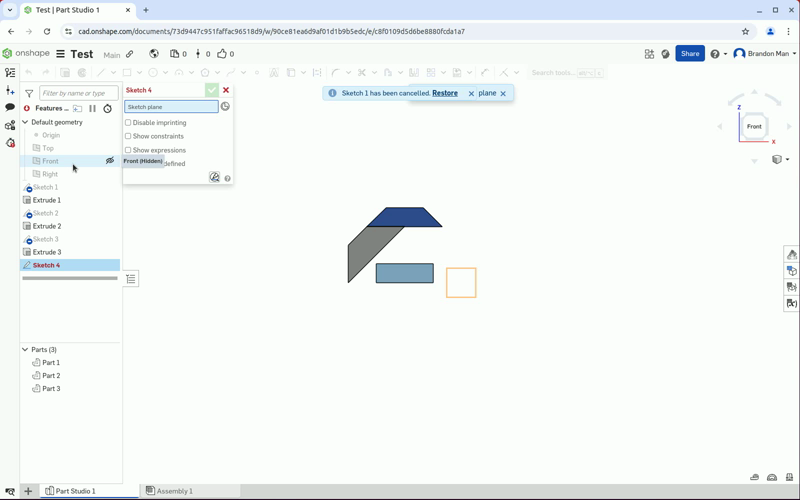
click(73, 163)
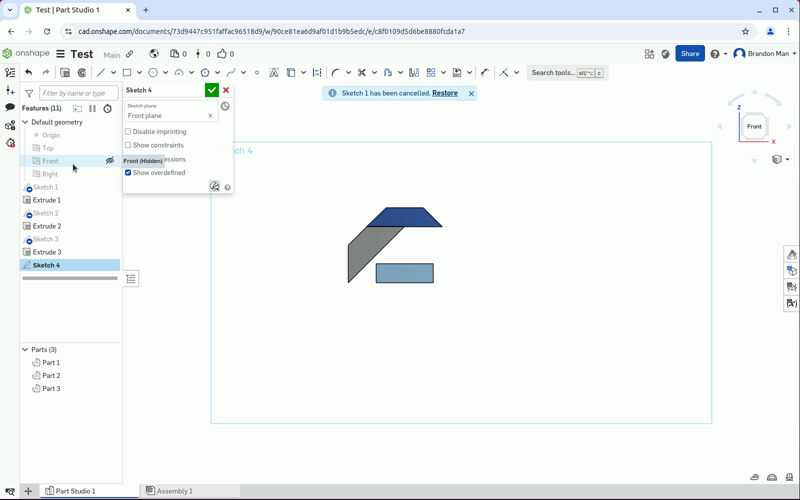
mouse_move(73, 352)
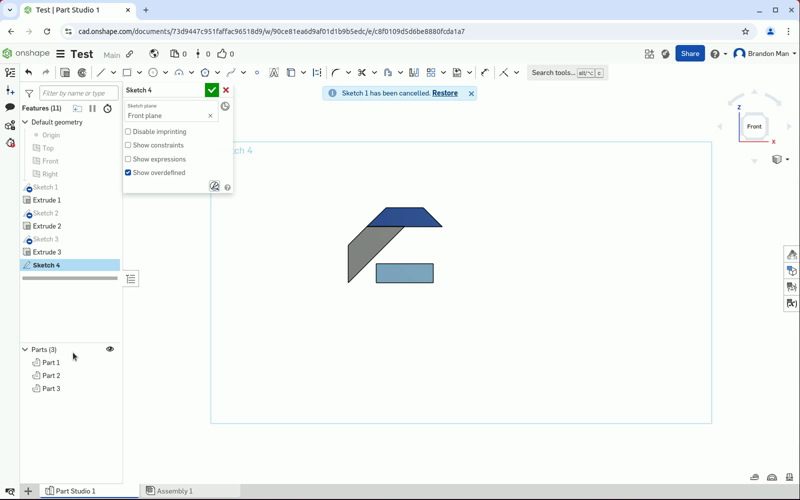
key(y)
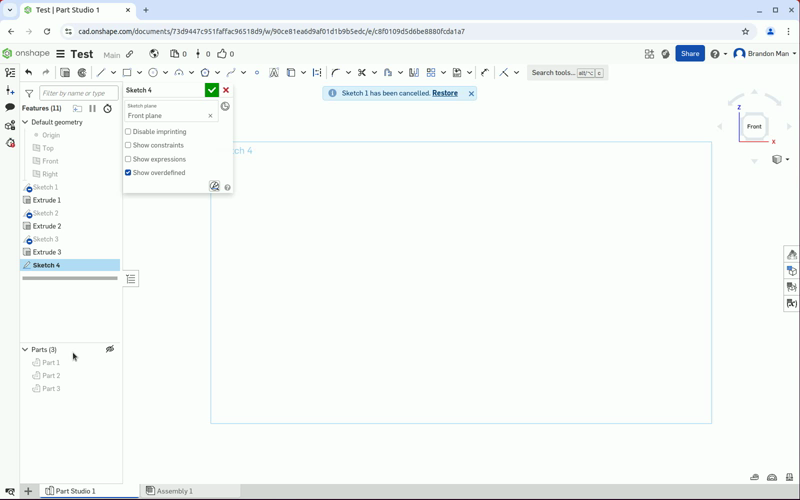
key(l)
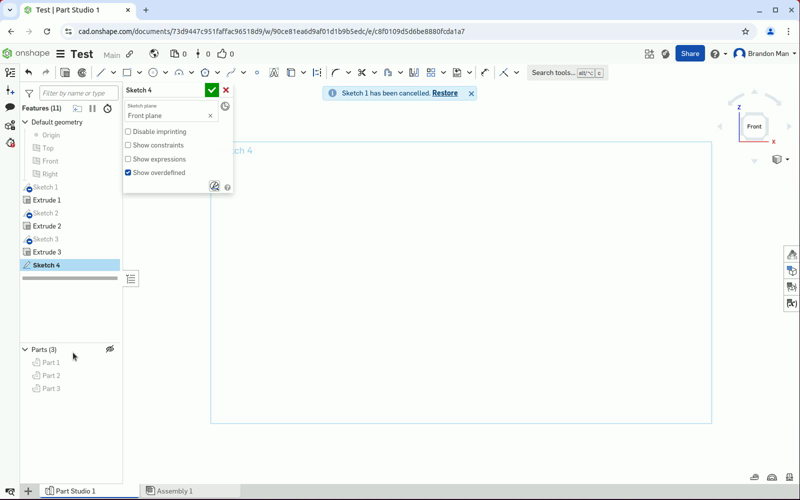
key_down(shift)
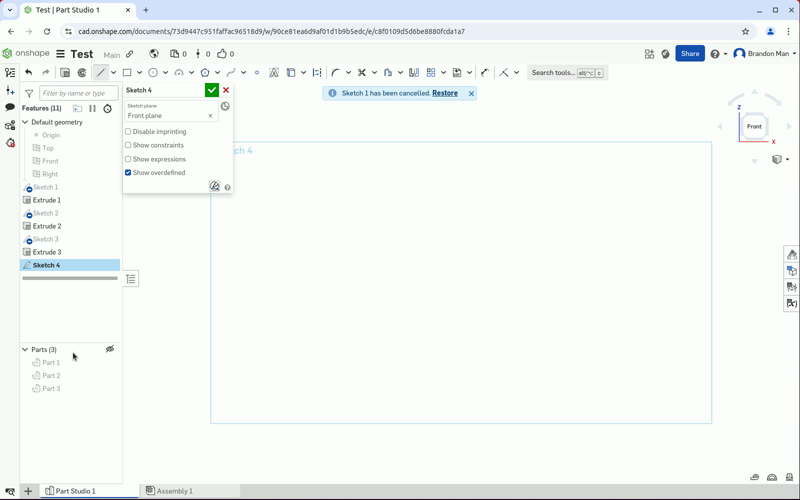
mouse_move(404, 226)
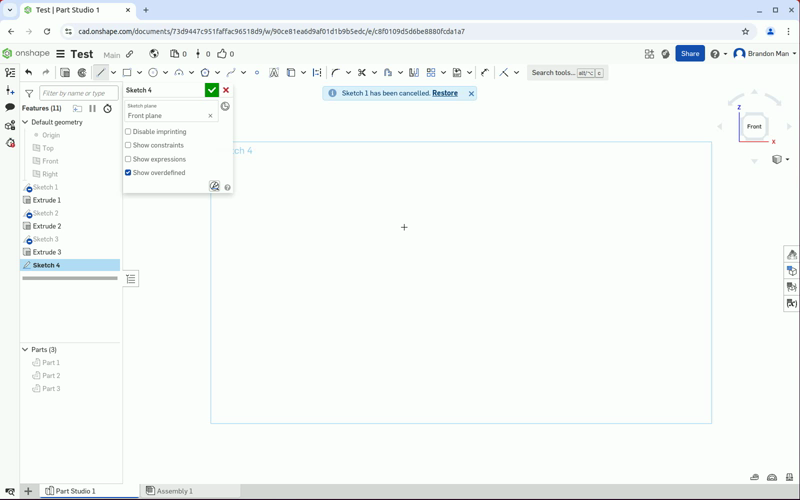
click(404, 226)
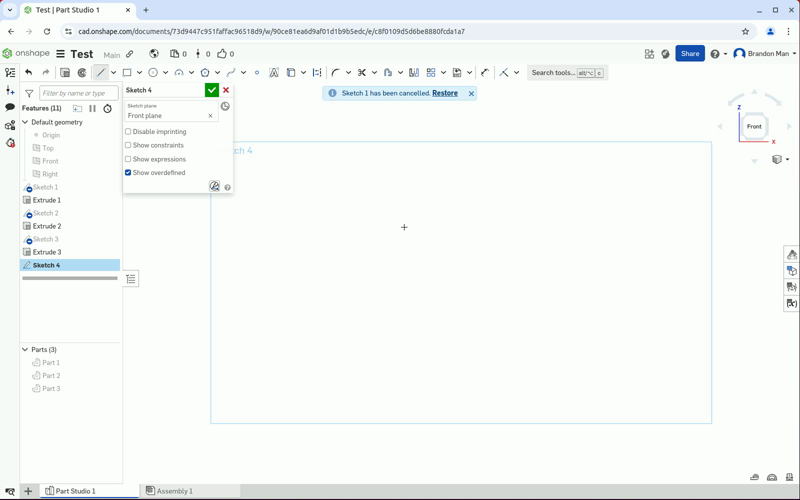
key_up(shift)
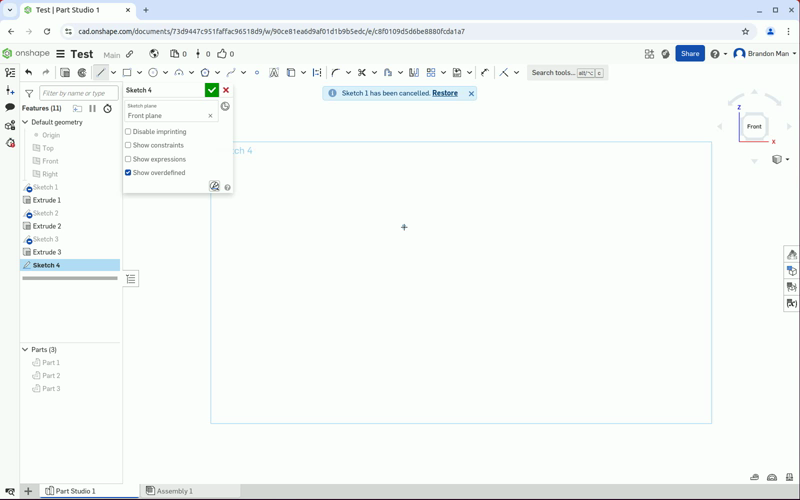
key_down(shift)
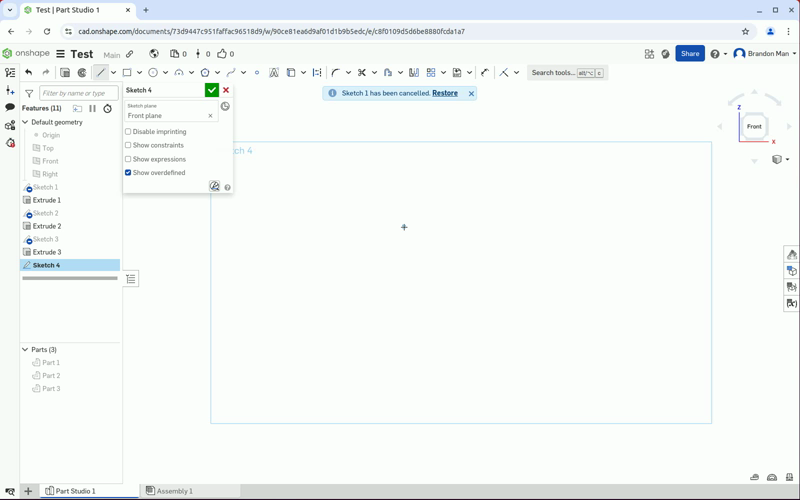
mouse_move(461, 283)
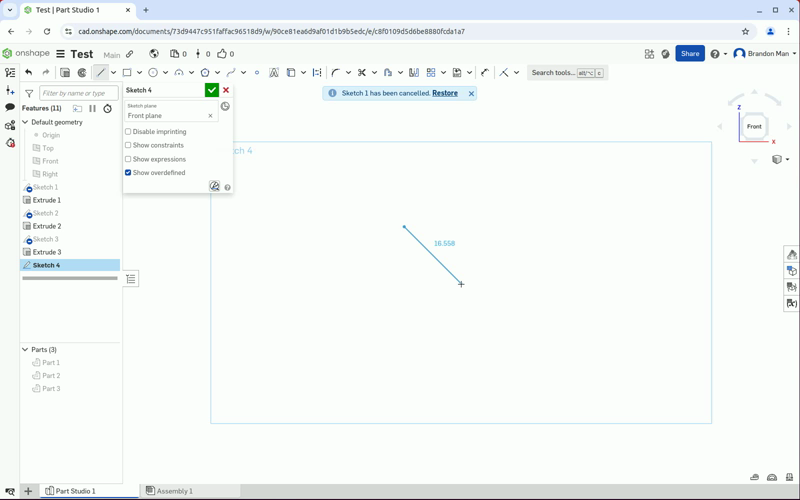
click(461, 283)
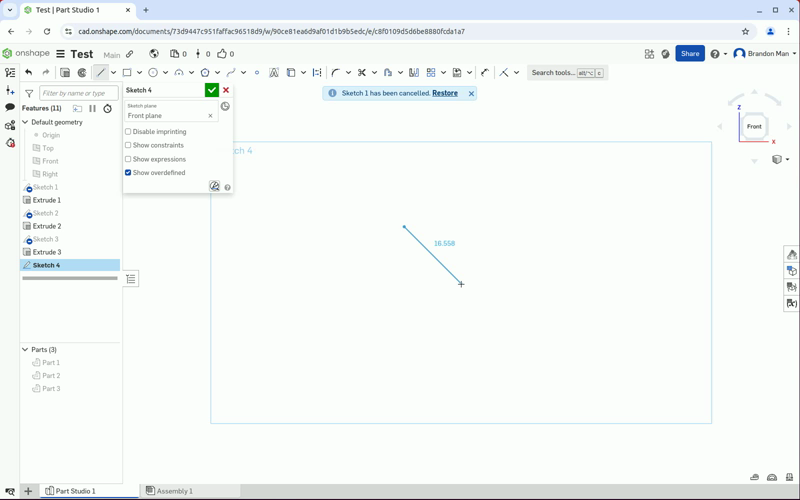
key_up(shift)
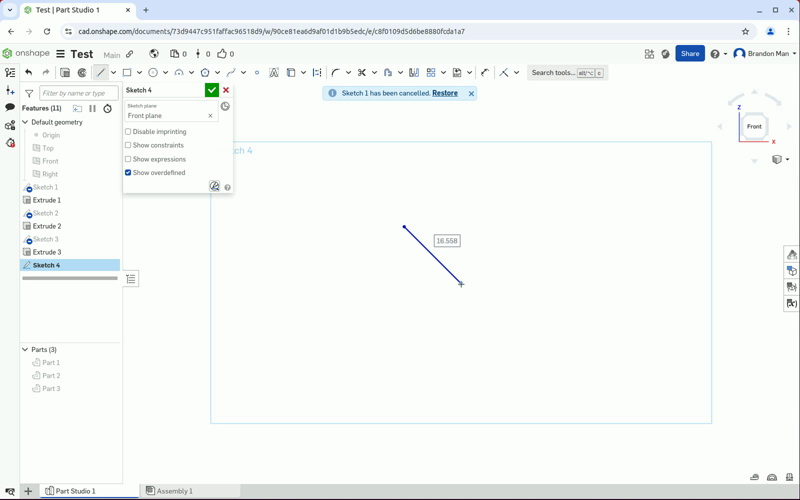
key_down(shift)
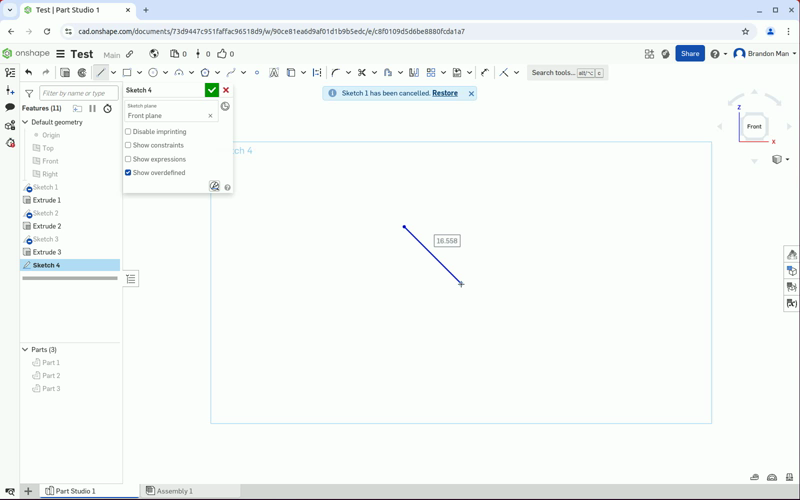
mouse_move(491, 283)
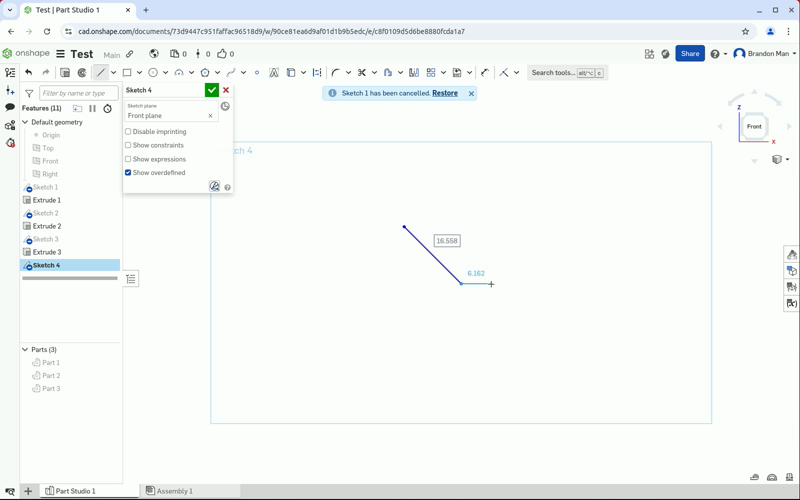
mouse_move(461, 245)
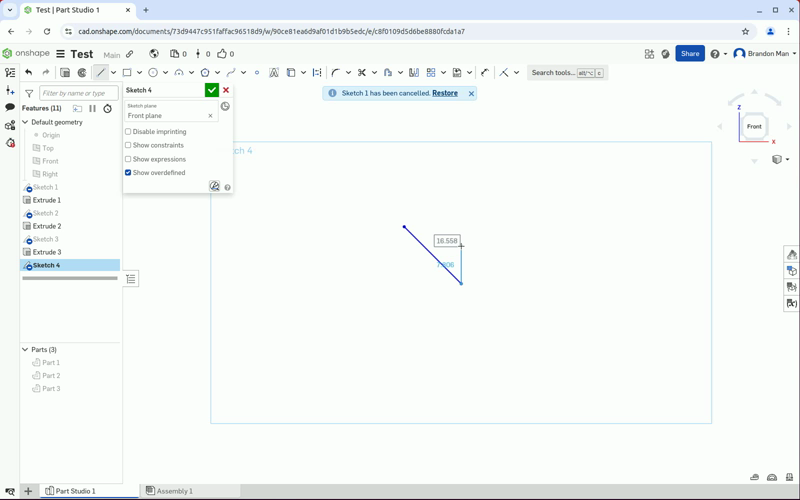
click(461, 245)
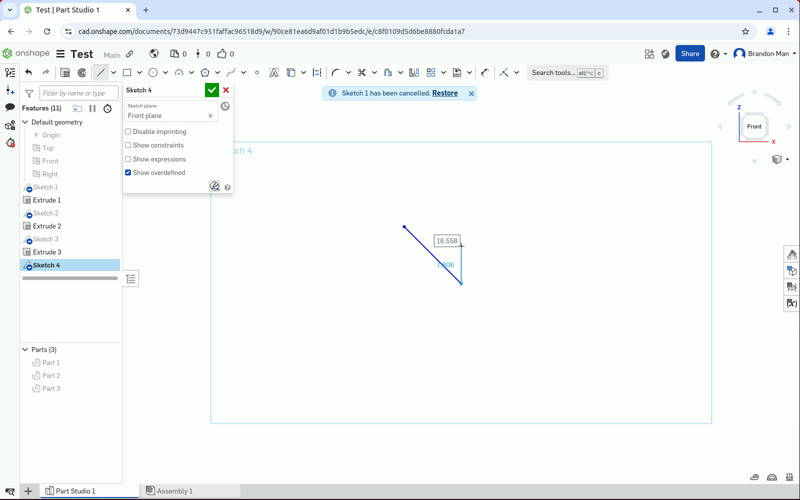
key_up(shift)
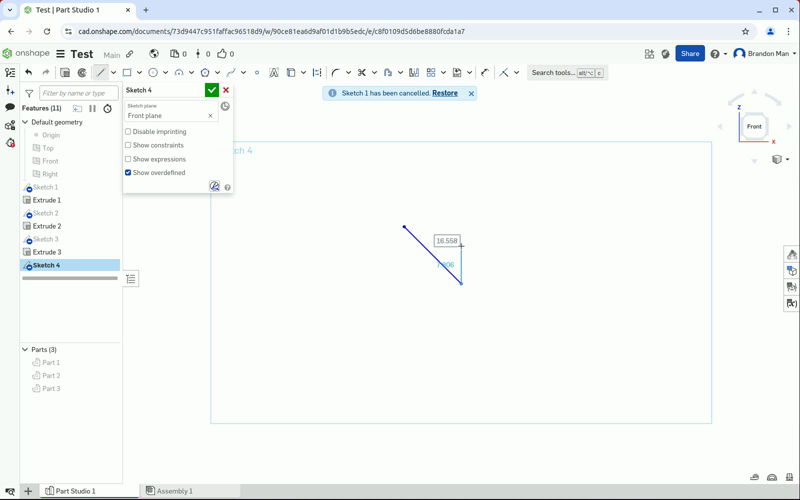
key_down(shift)
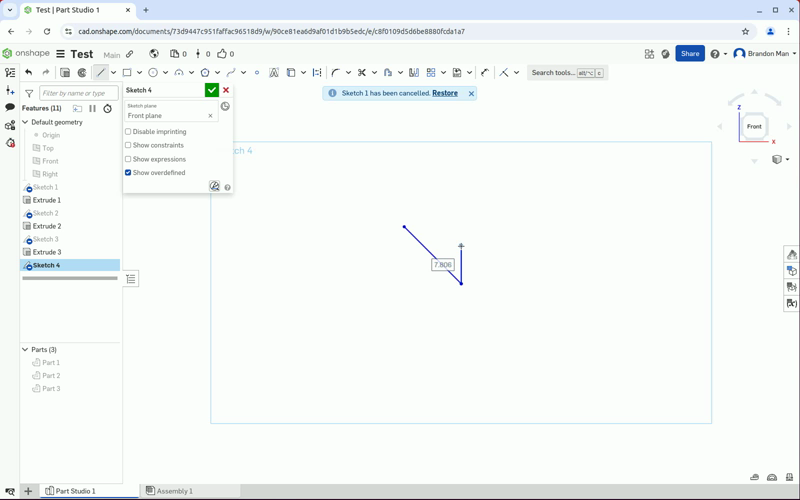
mouse_move(491, 245)
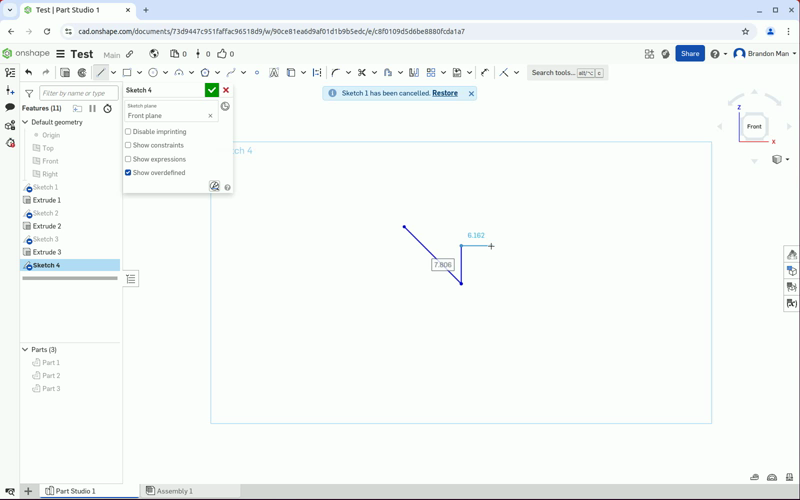
mouse_move(442, 226)
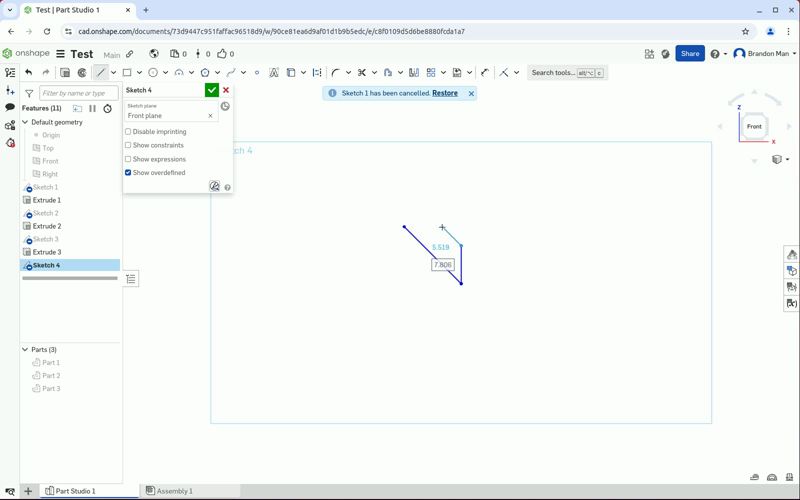
click(442, 226)
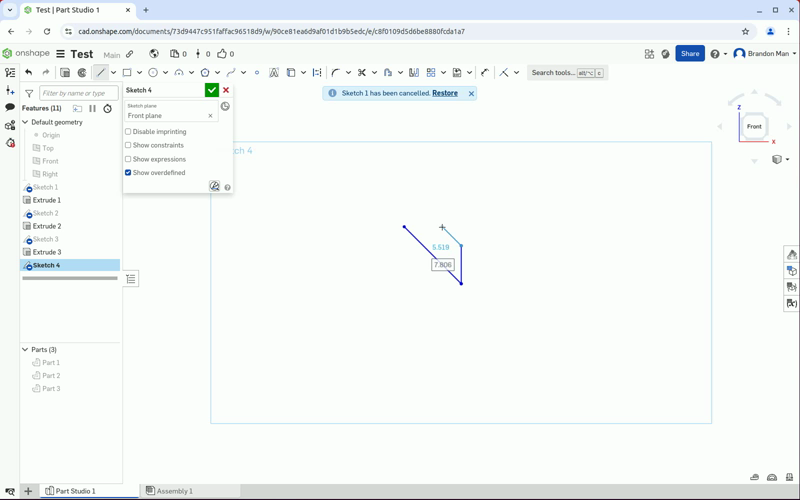
key_up(shift)
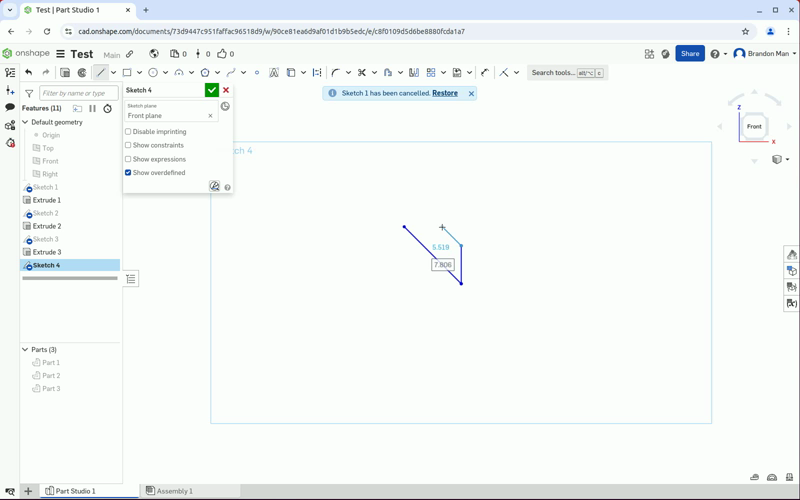
mouse_move(472, 226)
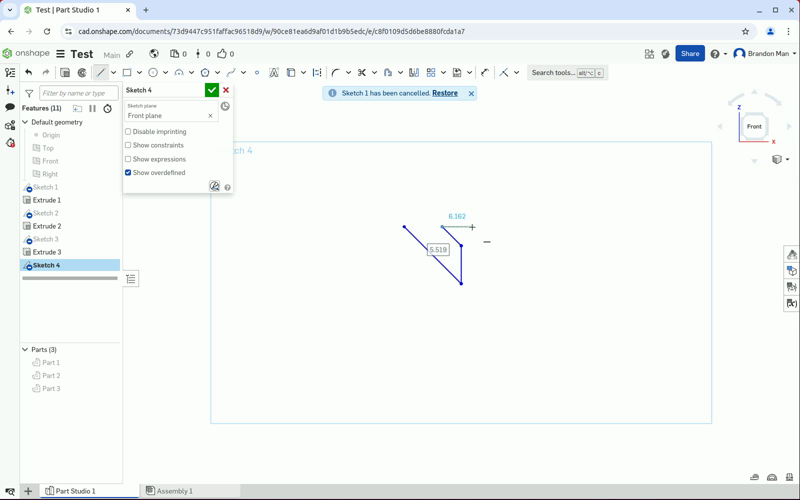
key_down(shift)
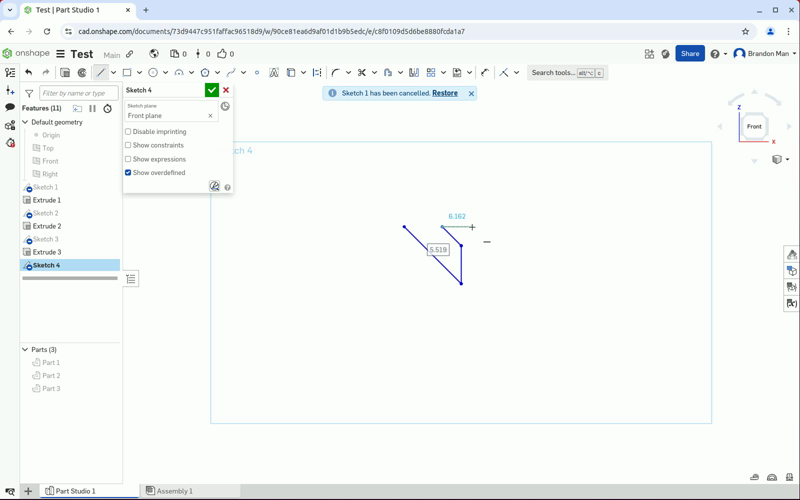
mouse_move(404, 226)
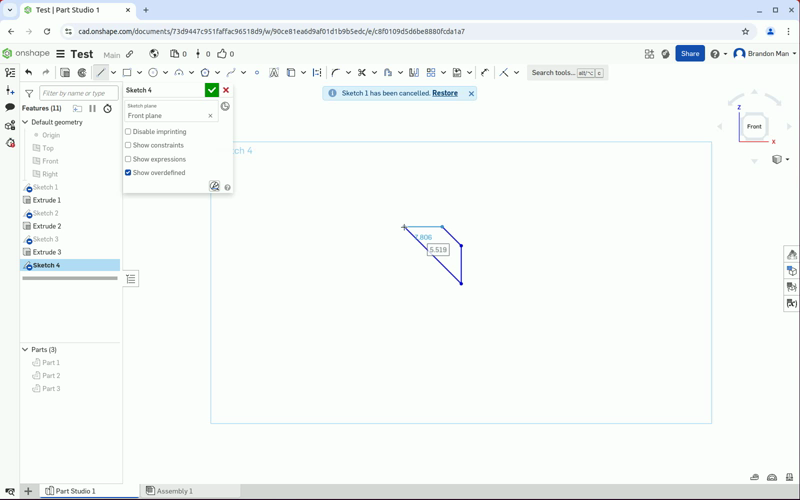
key_up(shift)
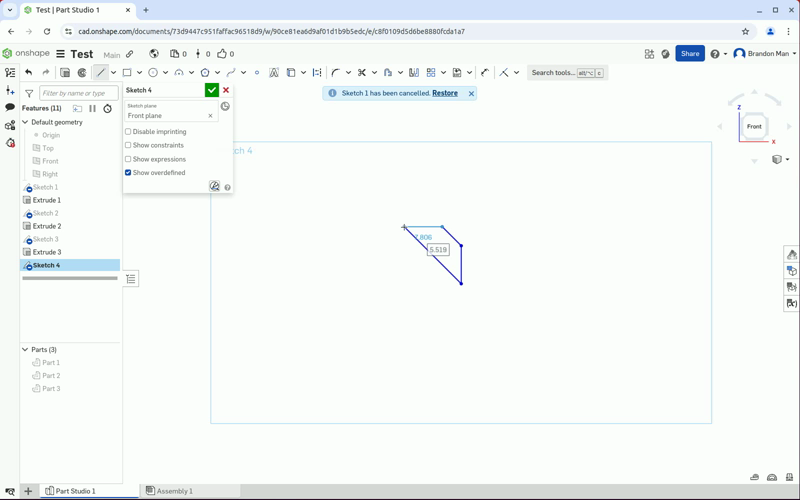
click(404, 226)
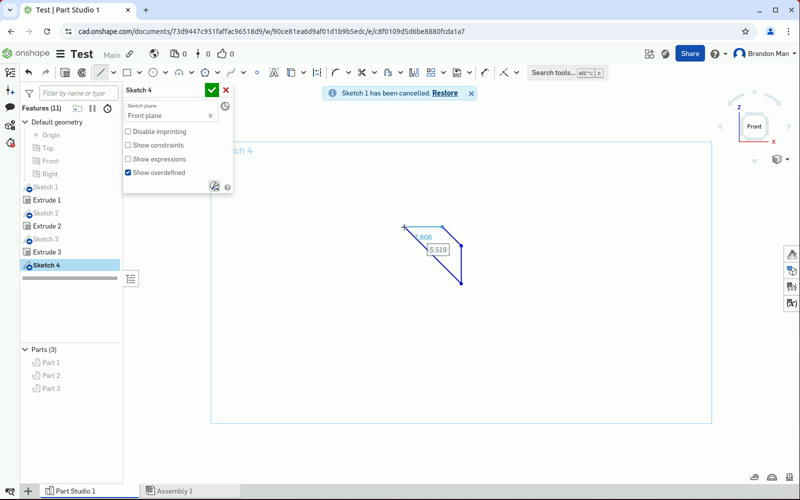
key(esc)
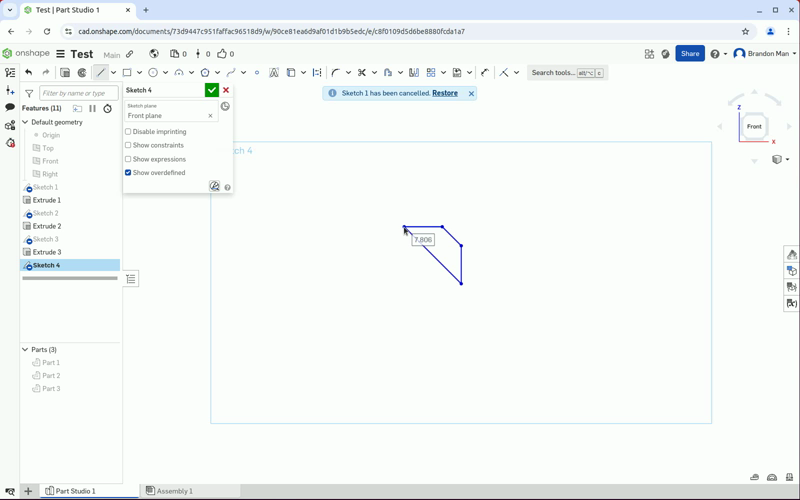
mouse_move(448, 255)
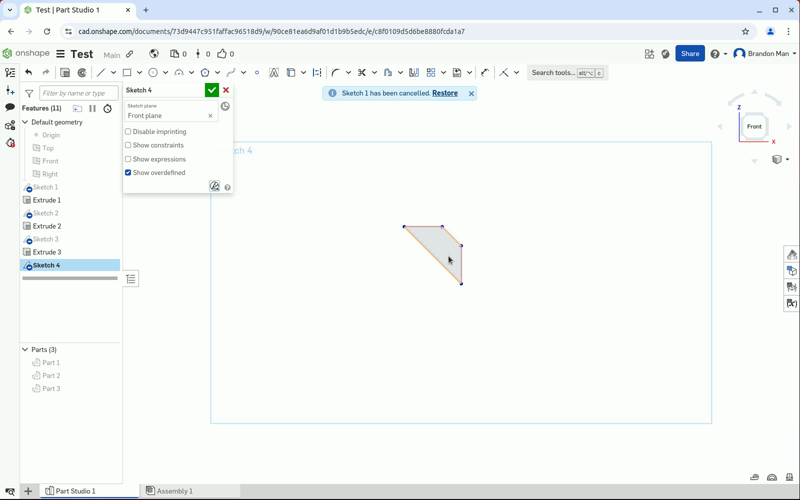
scroll(6)
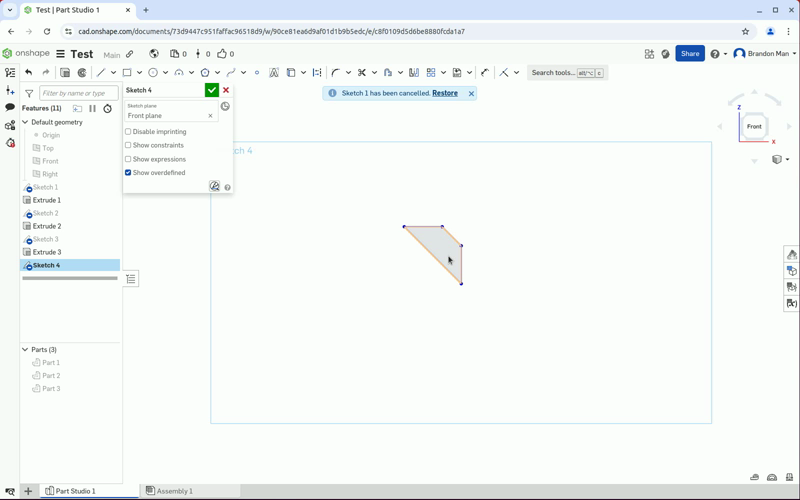
scroll(6)
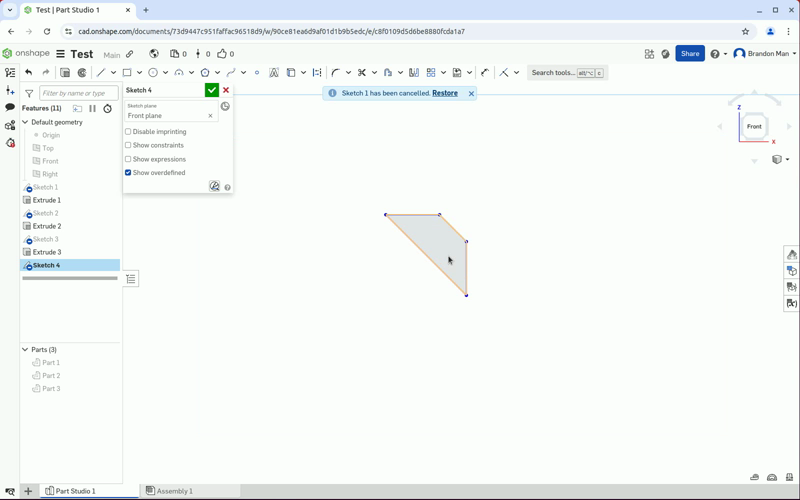
scroll(6)
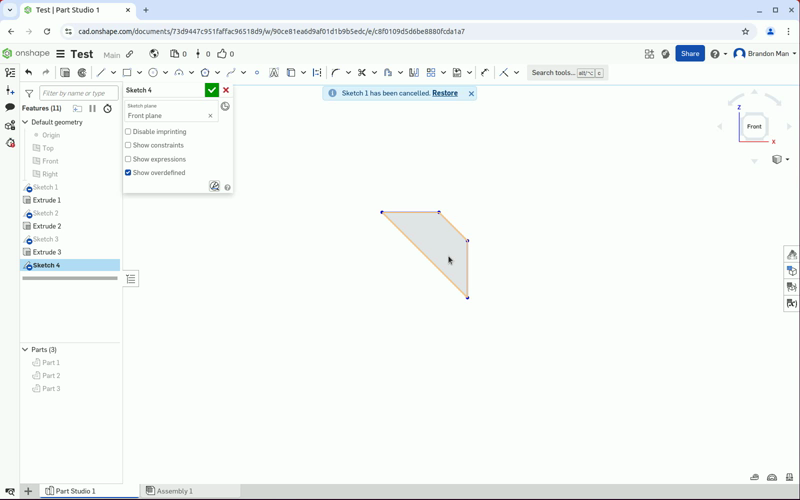
scroll(6)
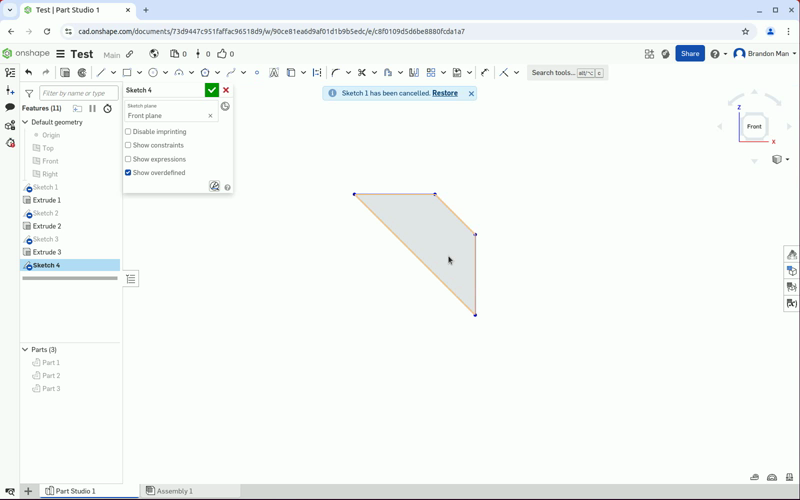
scroll(6)
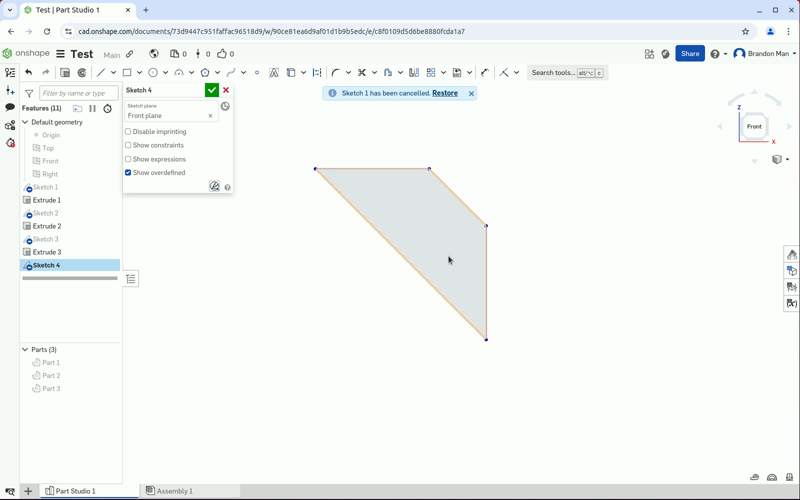
scroll(6)
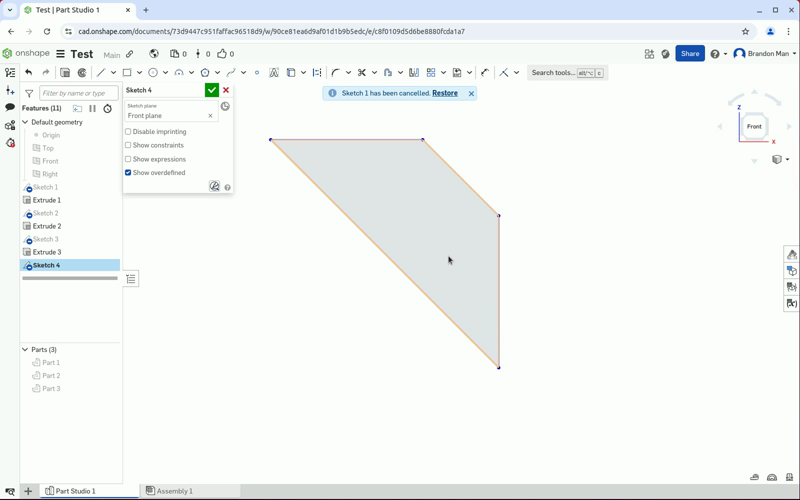
scroll(6)
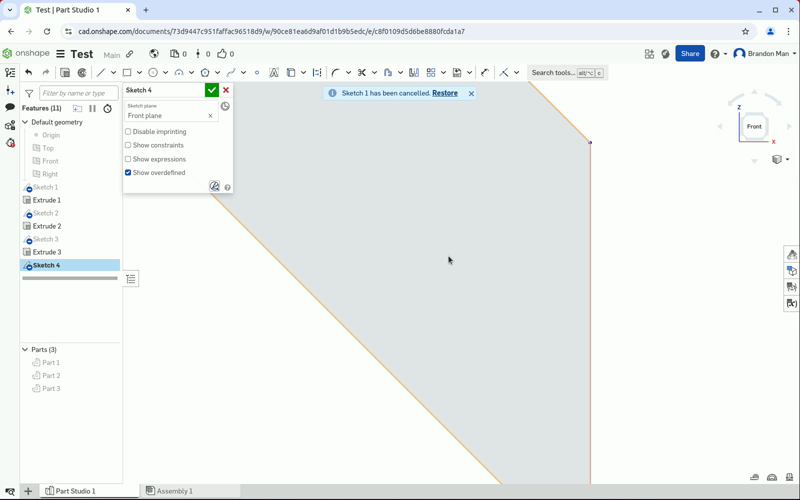
click(448, 255)
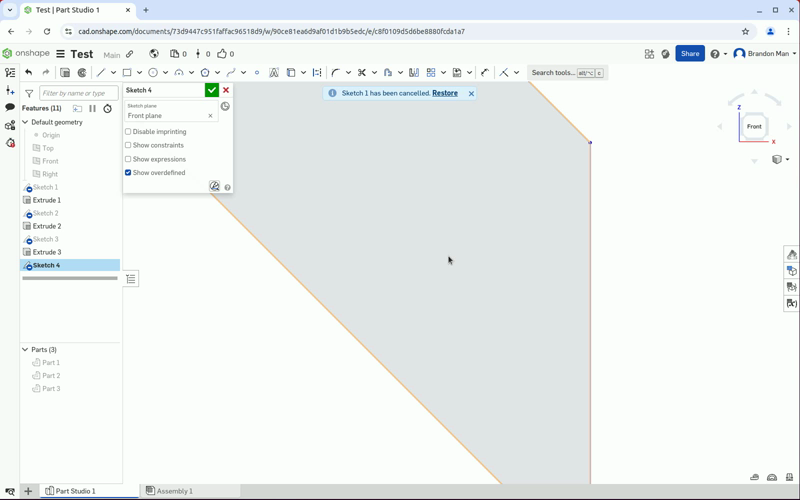
scroll(-6)
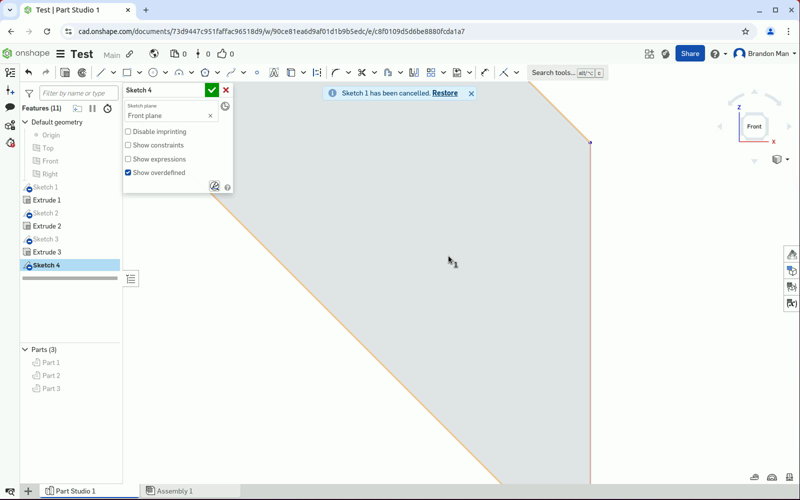
scroll(-6)
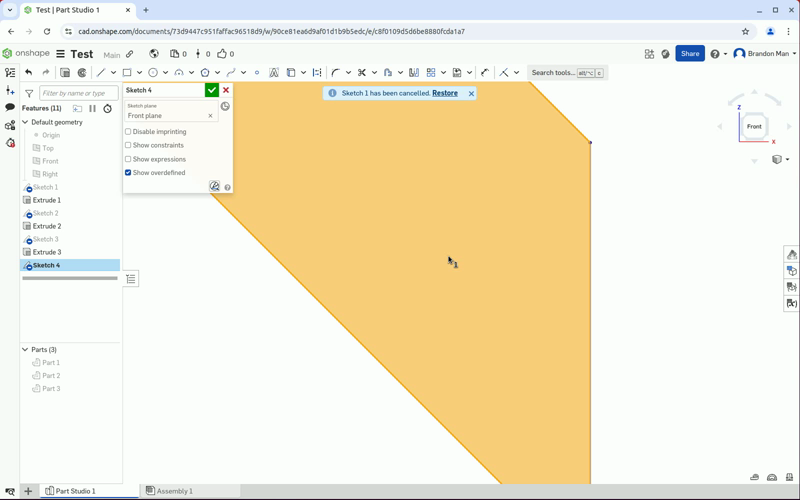
scroll(-6)
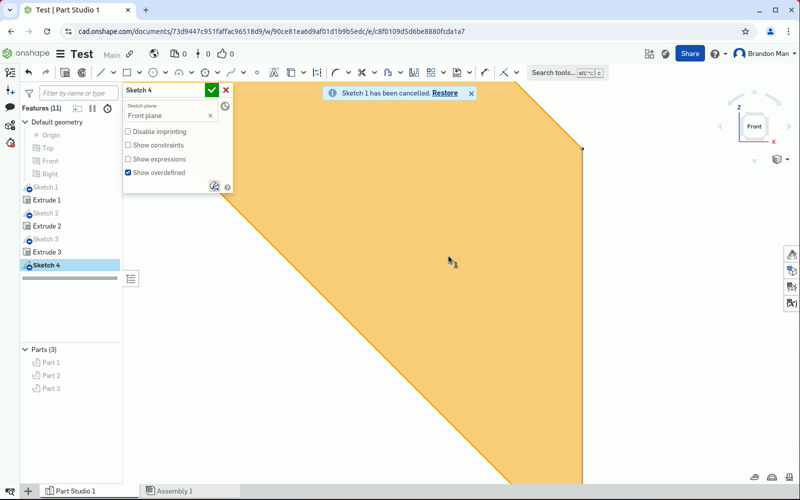
scroll(-6)
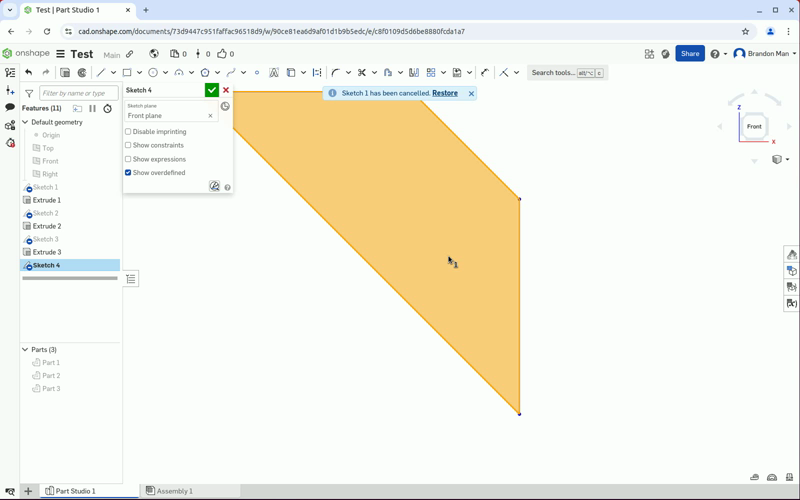
scroll(-6)
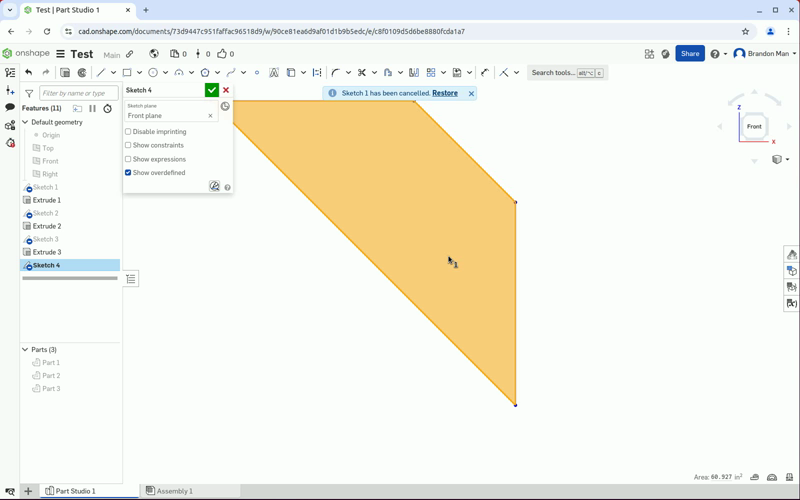
scroll(-6)
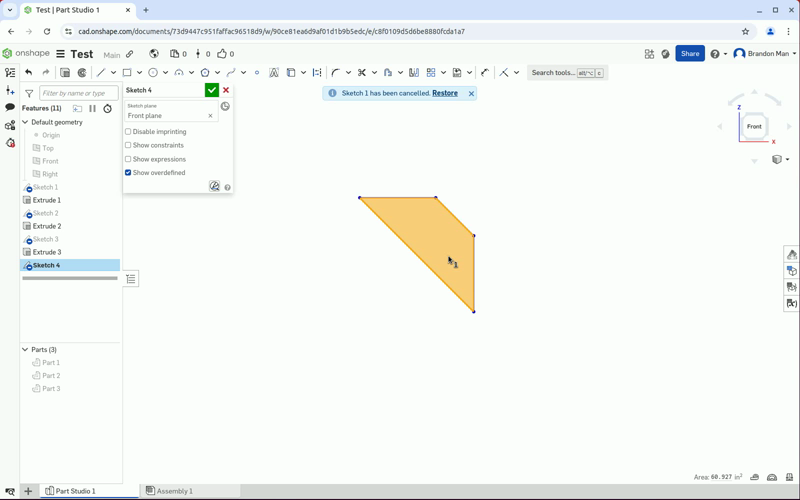
scroll(-6)
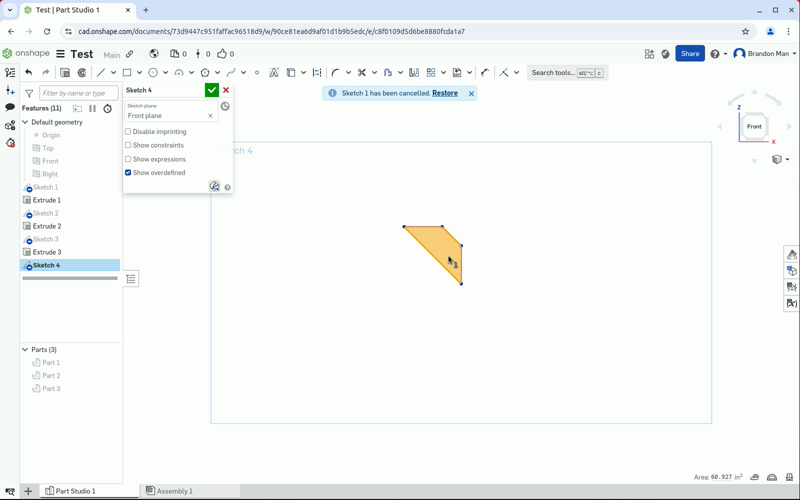
mouse_move(73, 352)
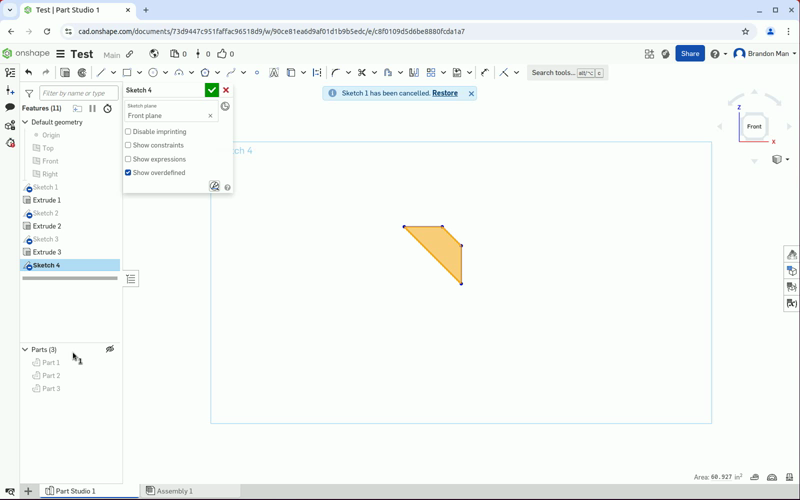
key(shift+y)
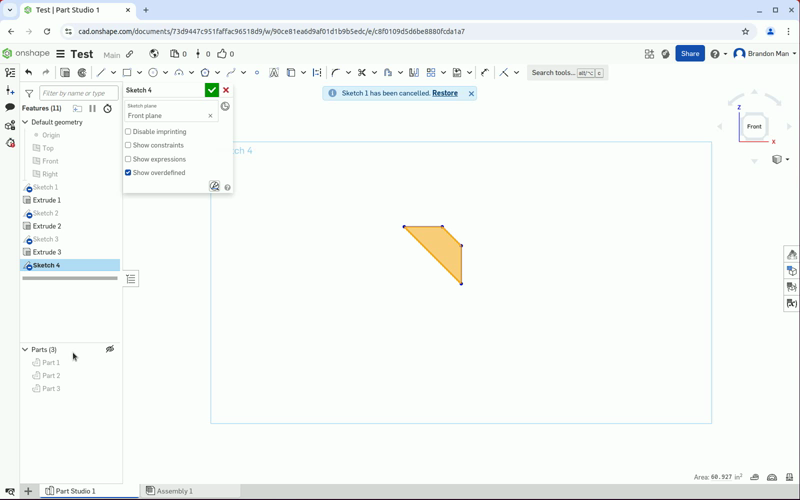
key(shift+e)
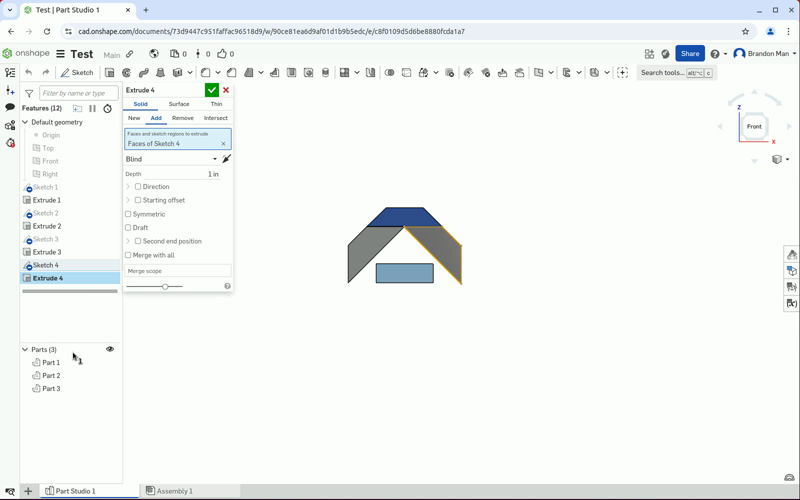
mouse_move(143, 106)
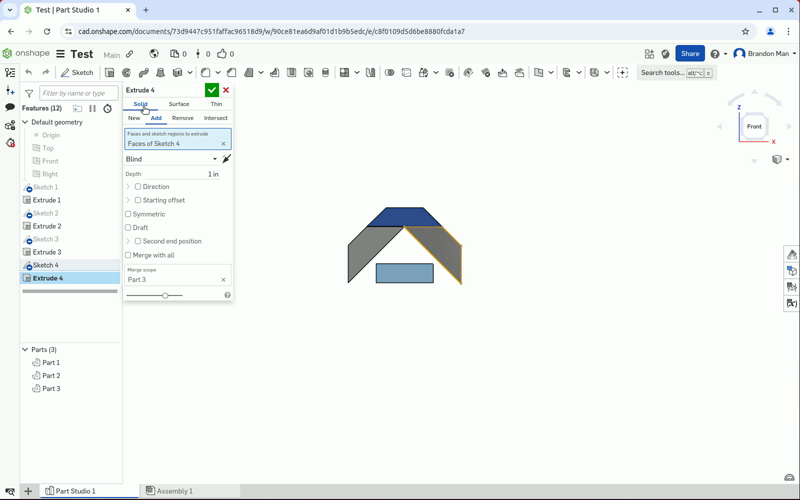
click(143, 106)
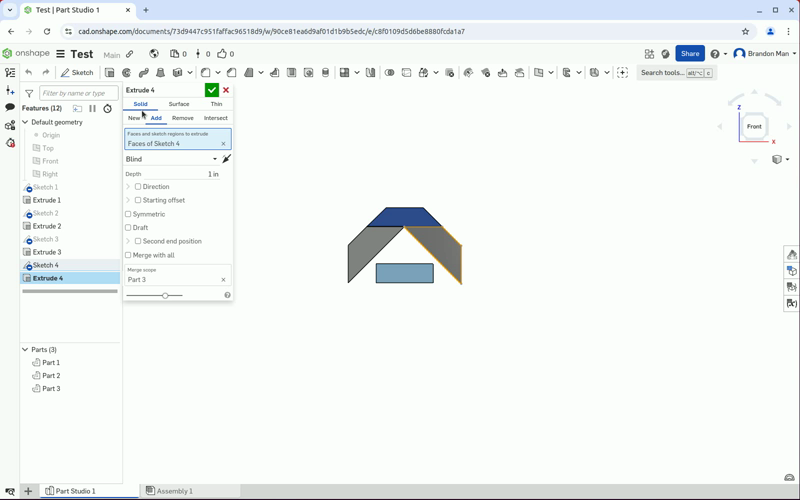
mouse_move(137, 120)
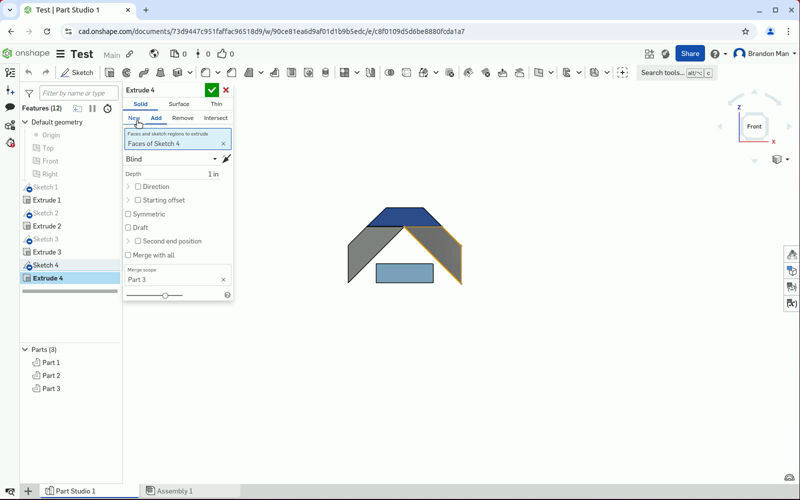
click(137, 120)
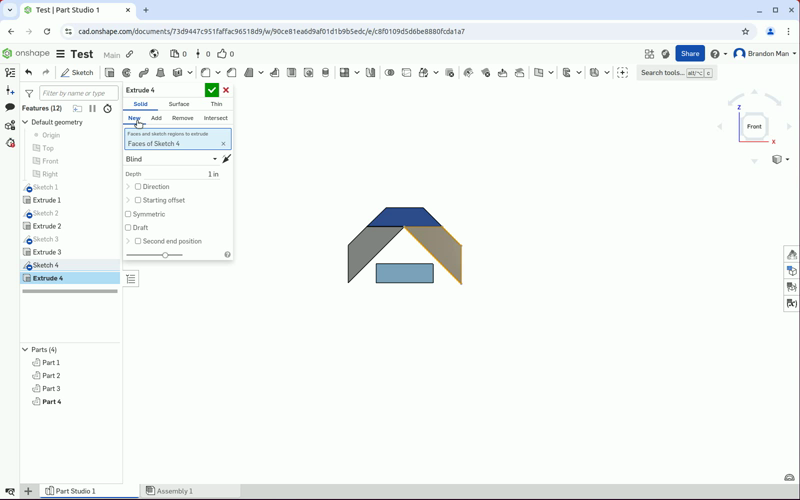
key(tab, 4)
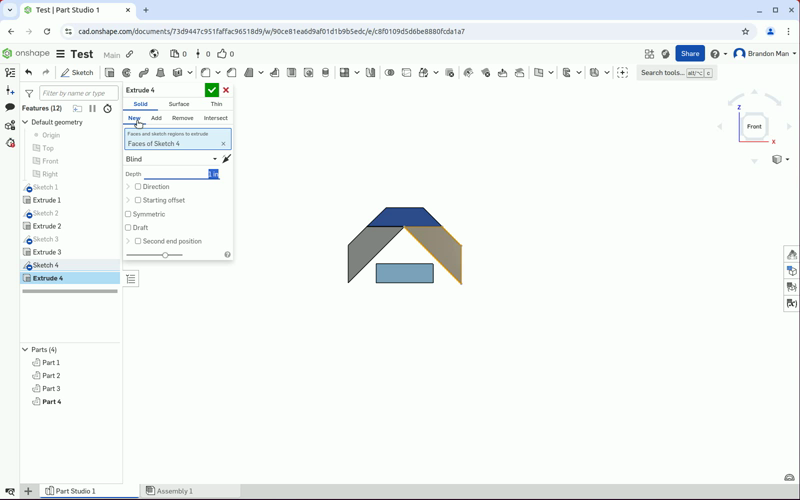
text(15.406)
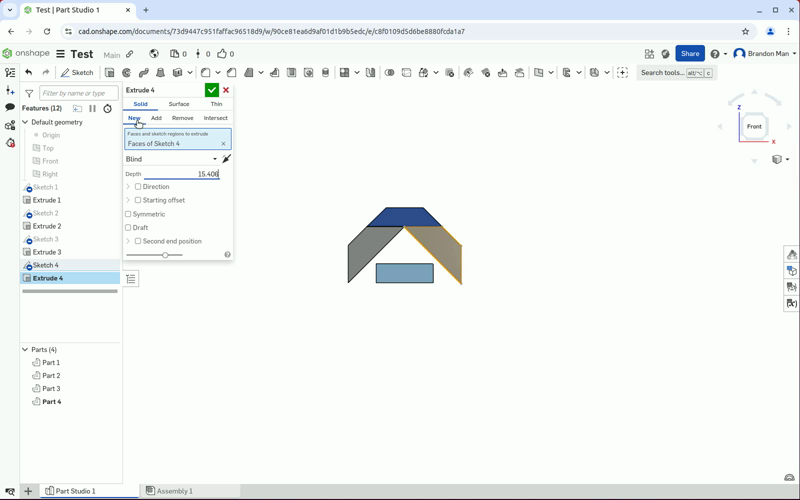
key(tab, 3)
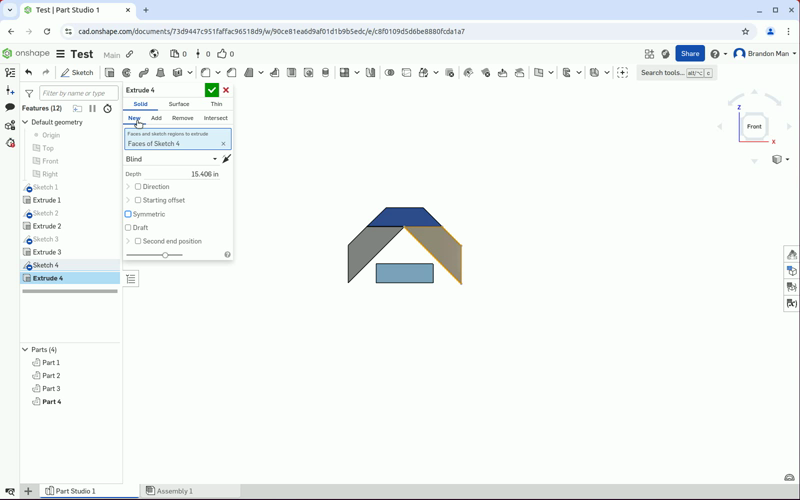
key(space)
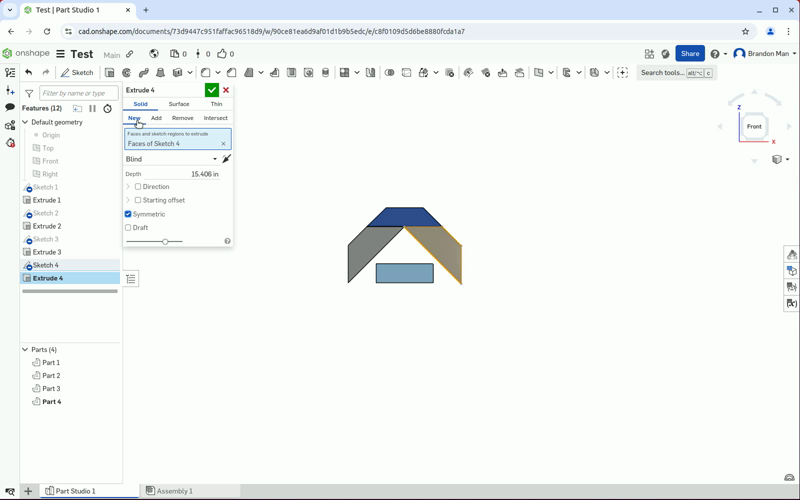
key(enter)
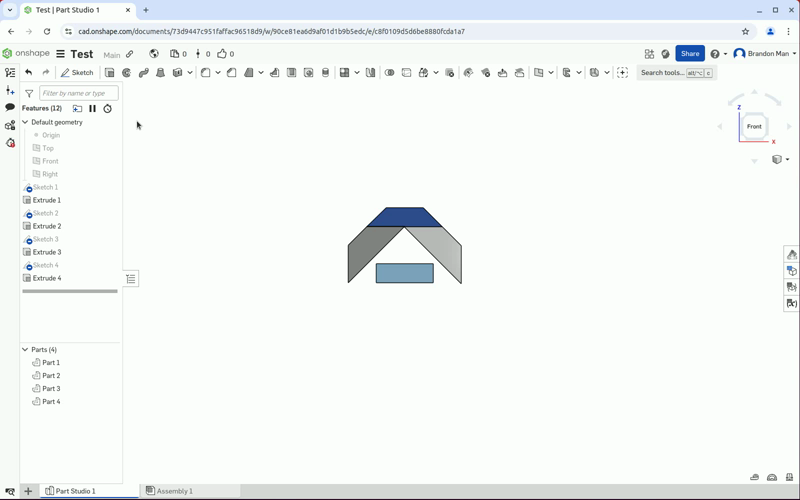
key(shift+h)
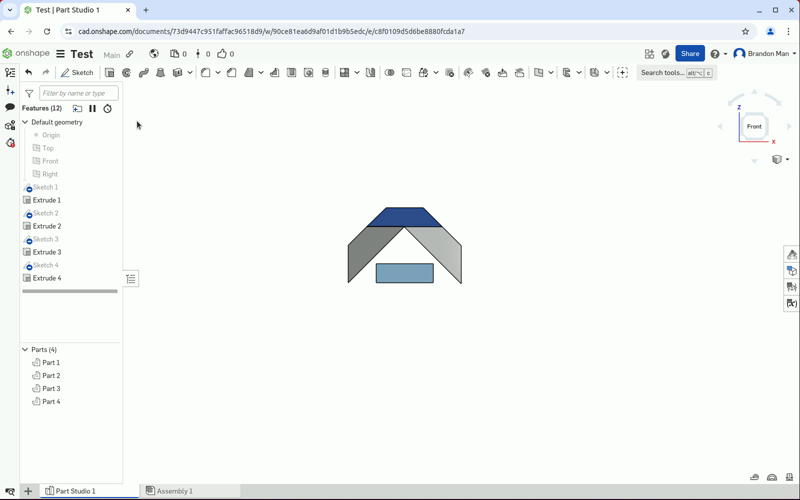
key(shift+h)
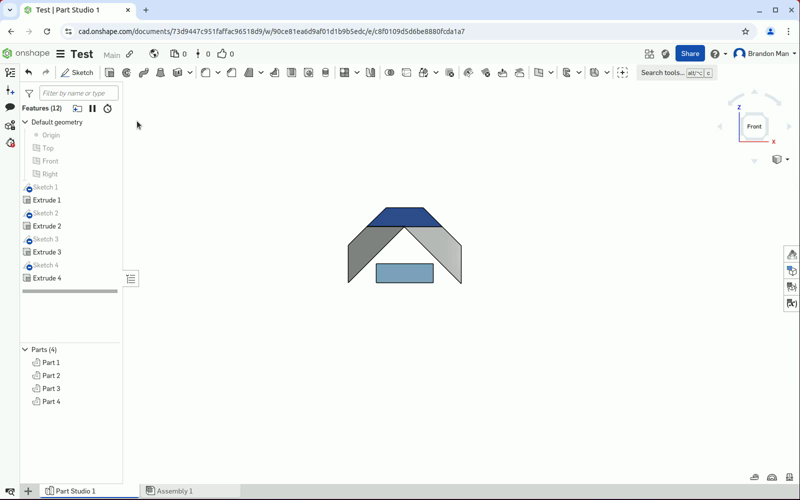
mouse_move(73, 189)
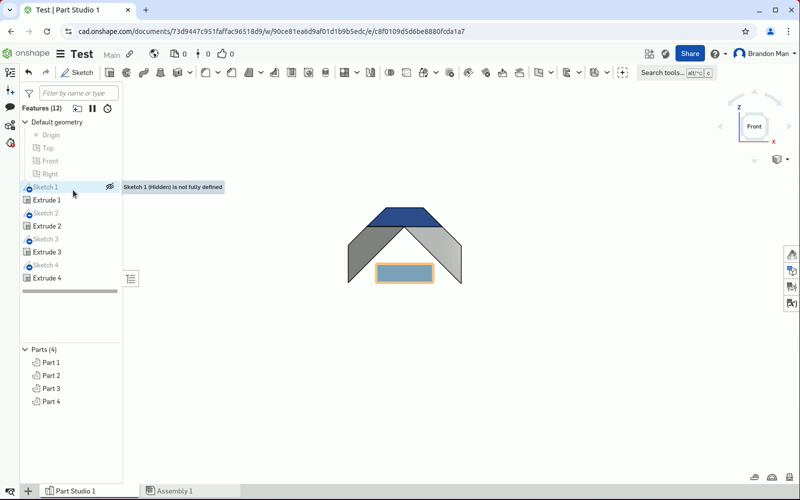
click(73, 189)
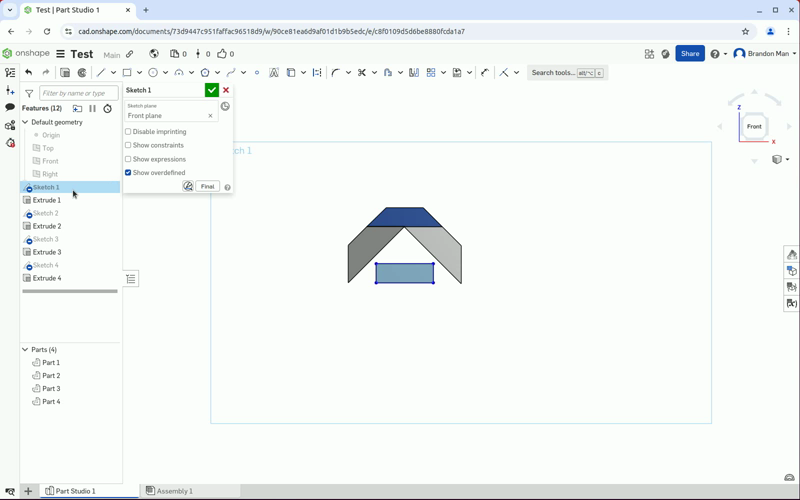
mouse_move(229, 92)
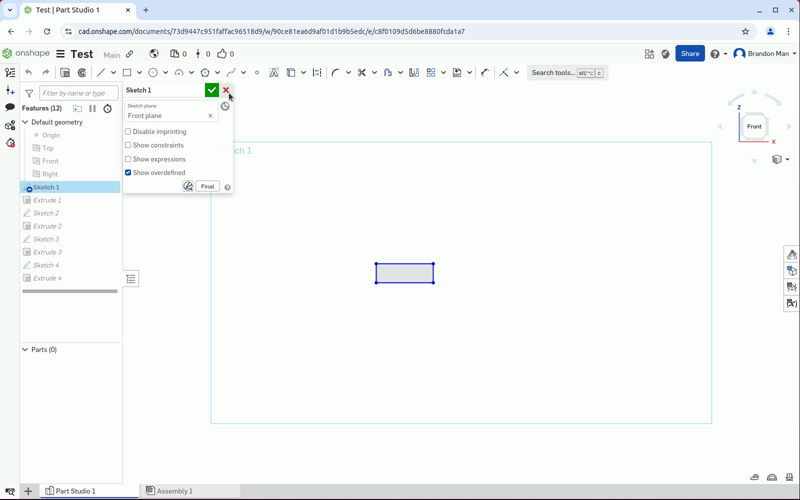
click(229, 92)
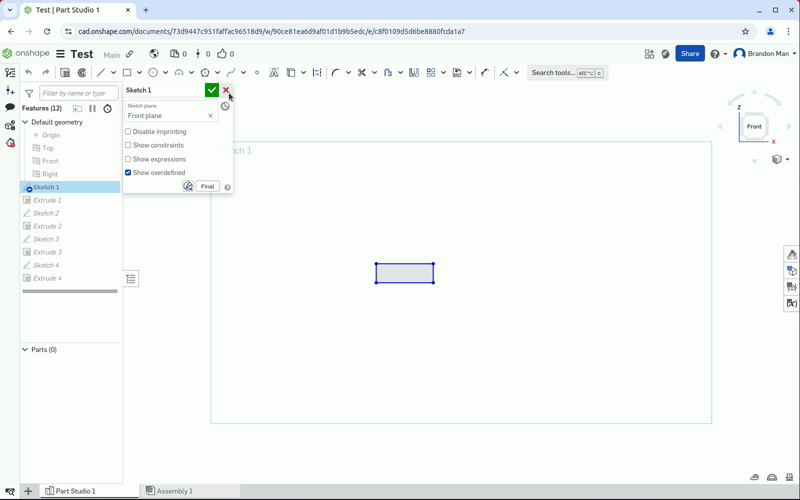
key(shift+s)
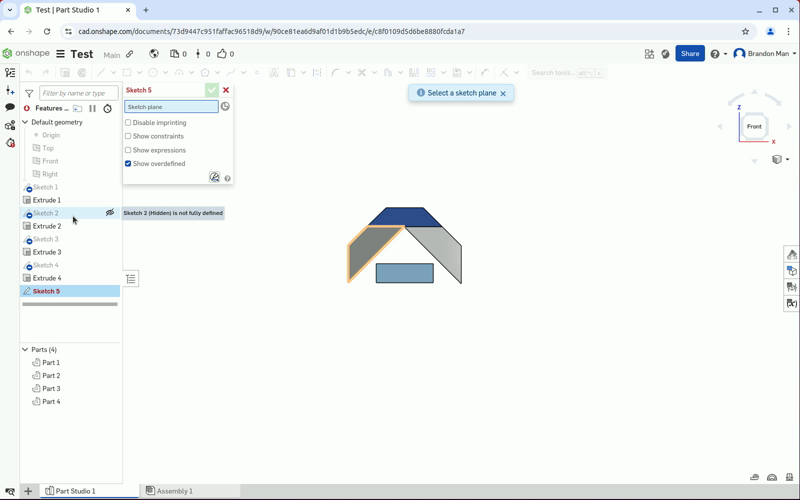
scroll(3)
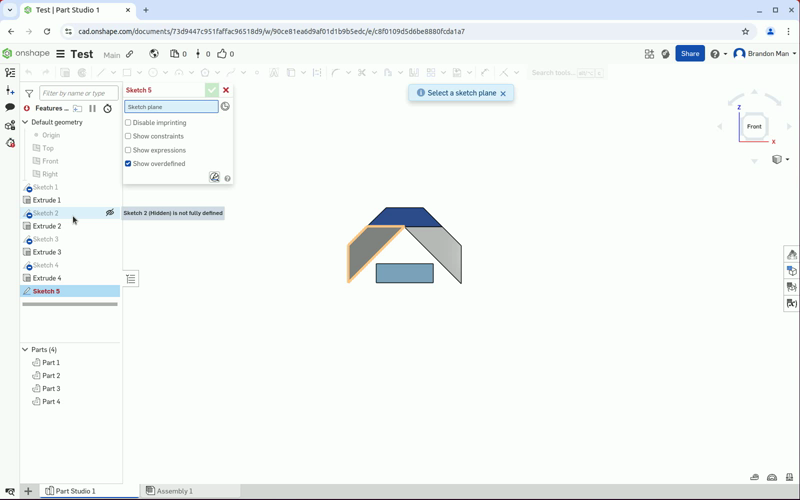
mouse_move(73, 163)
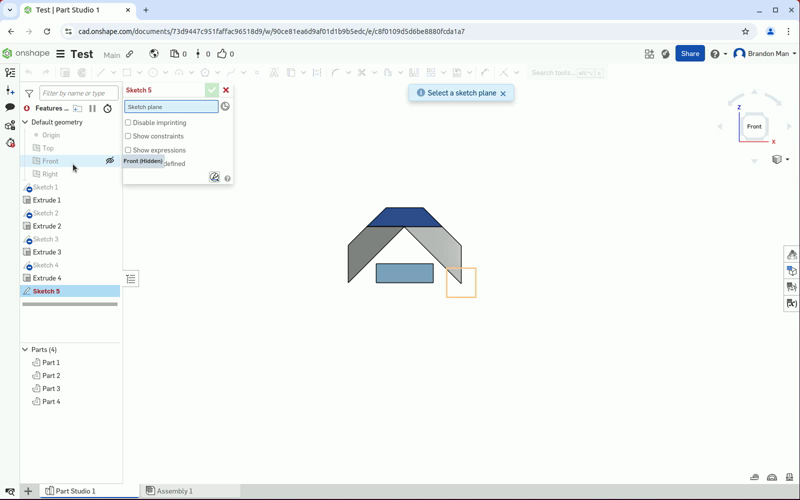
click(73, 163)
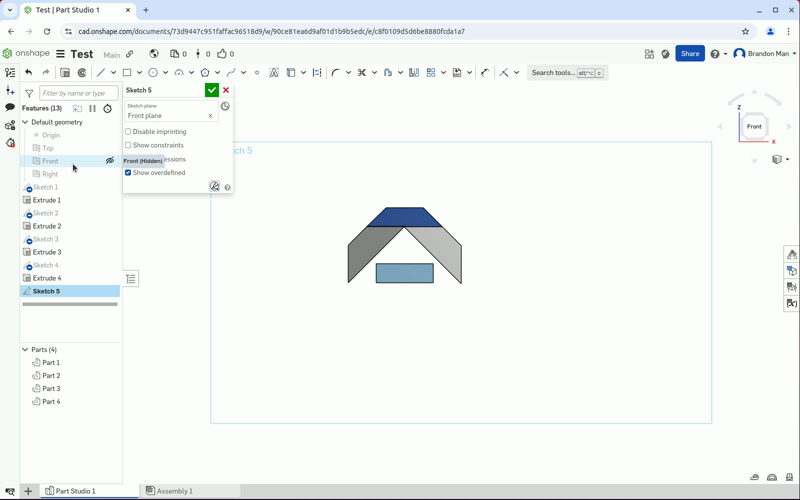
mouse_move(73, 352)
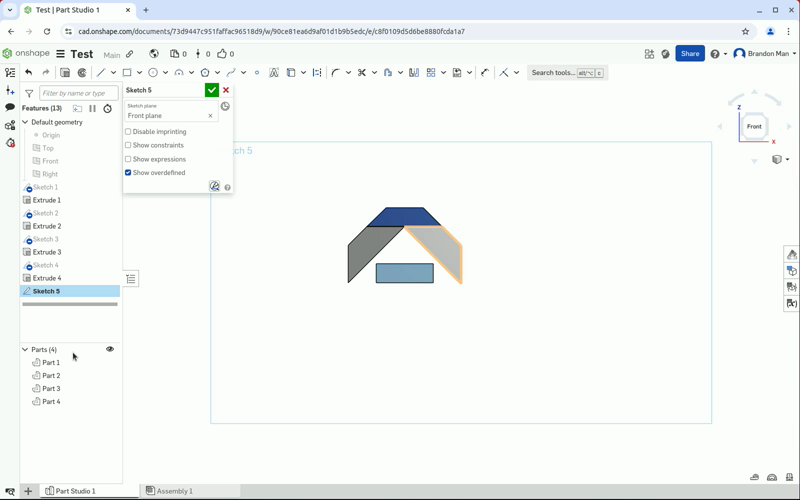
key(y)
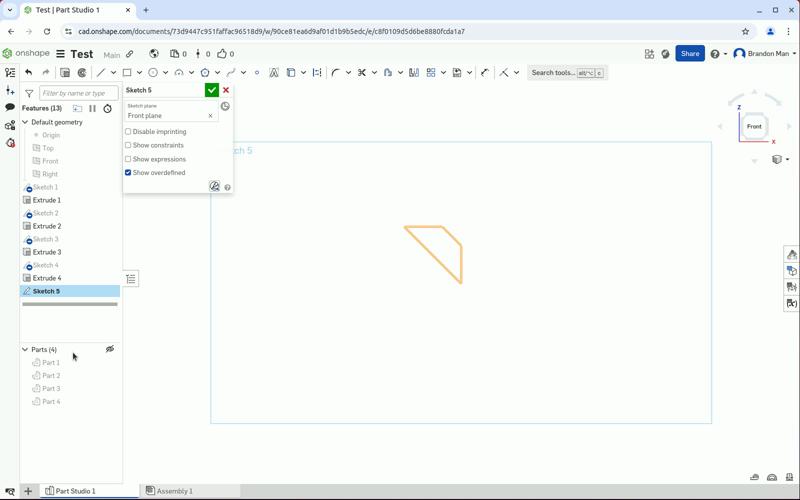
key(l)
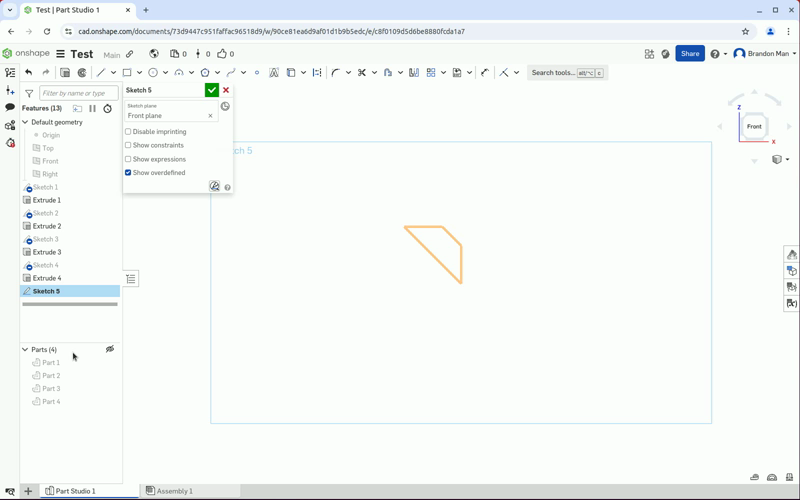
key_down(shift)
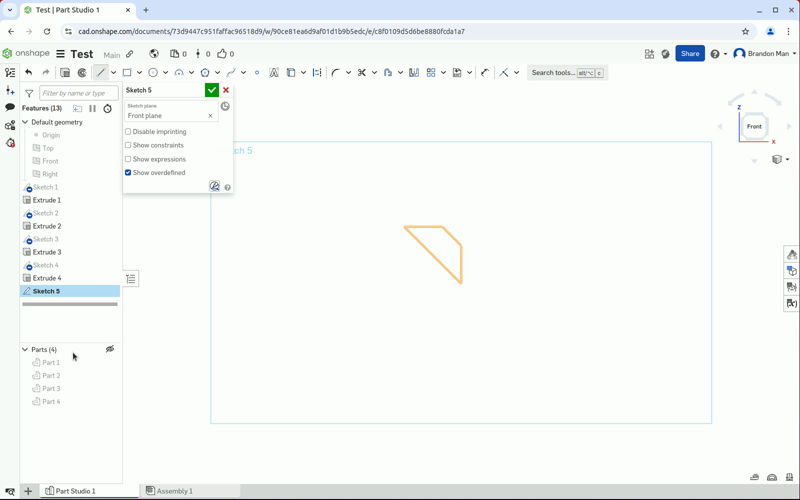
mouse_move(348, 282)
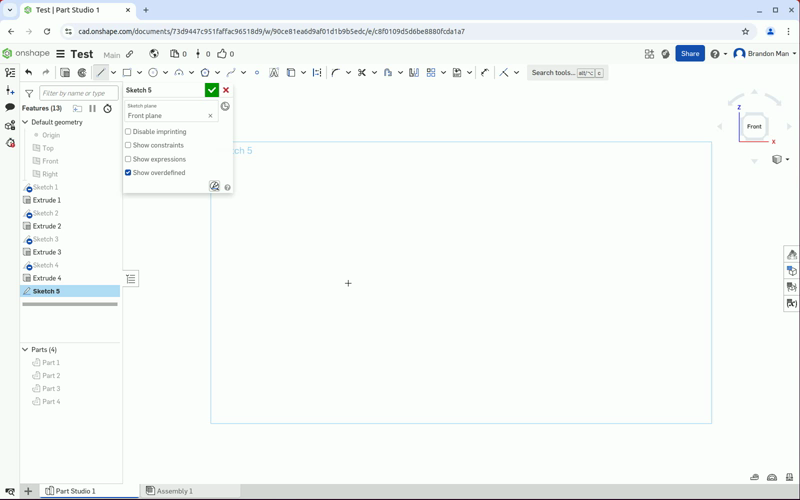
click(348, 282)
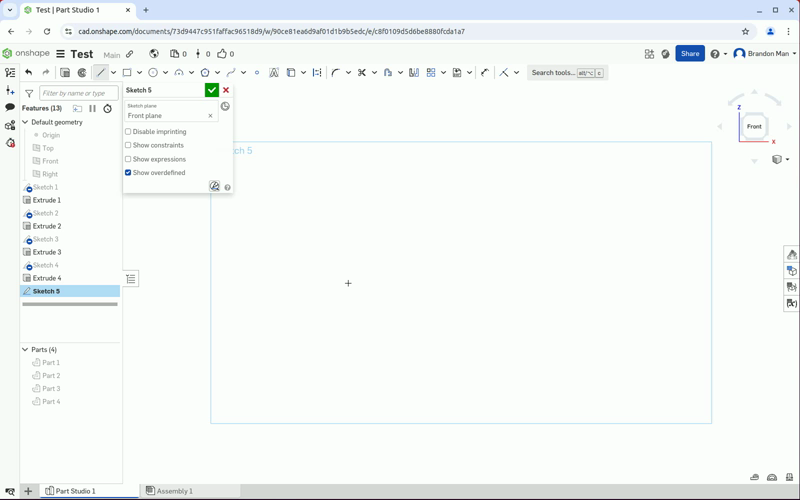
key_up(shift)
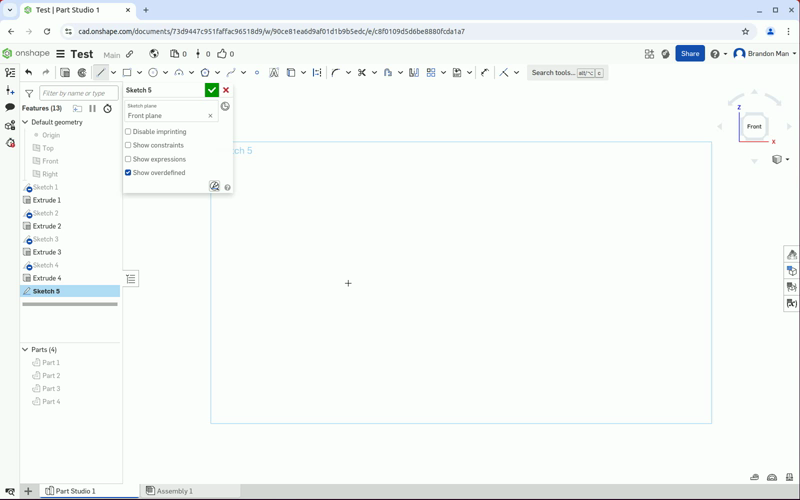
key_down(shift)
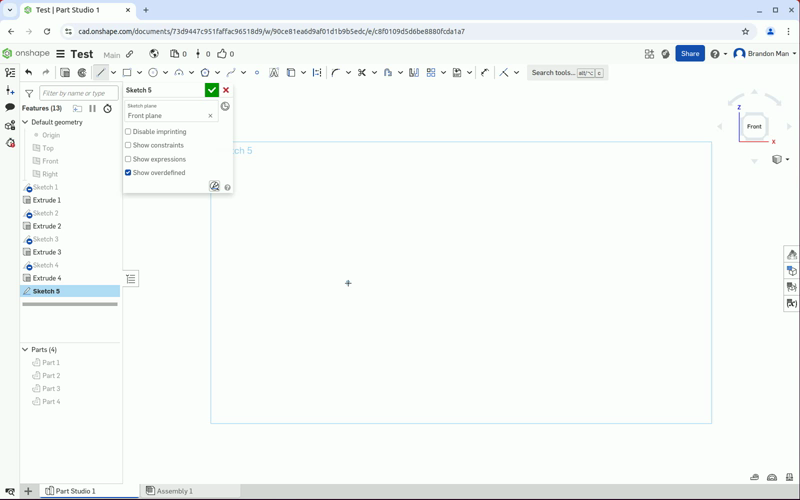
mouse_move(378, 282)
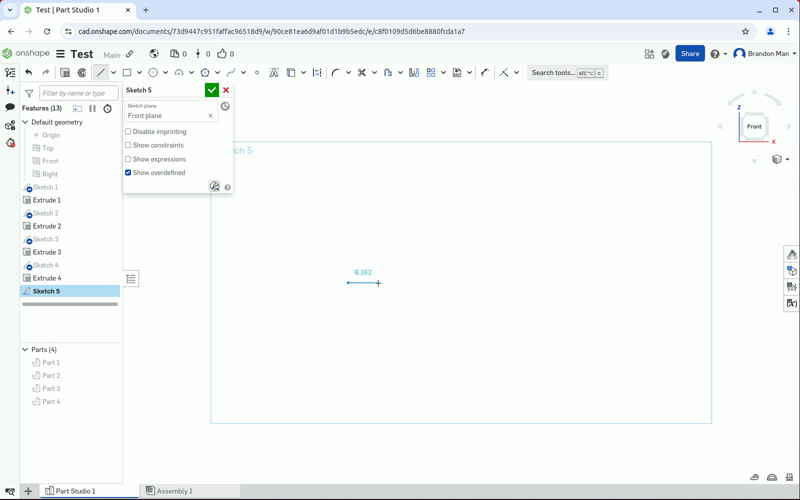
mouse_move(376, 282)
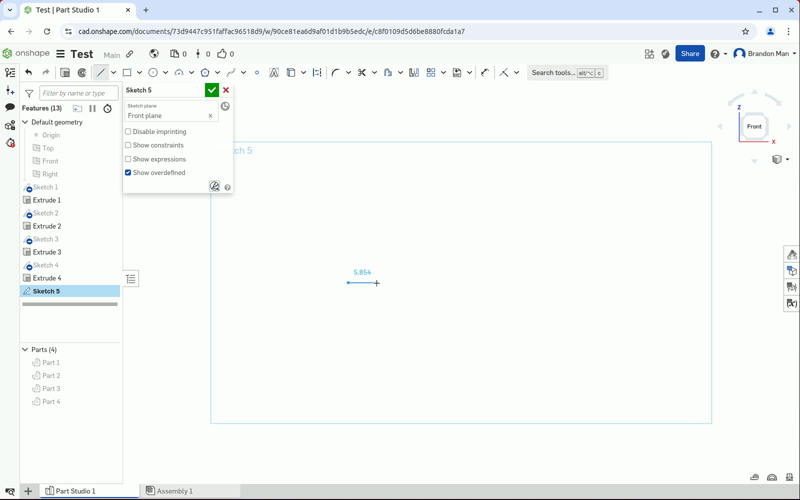
click(376, 282)
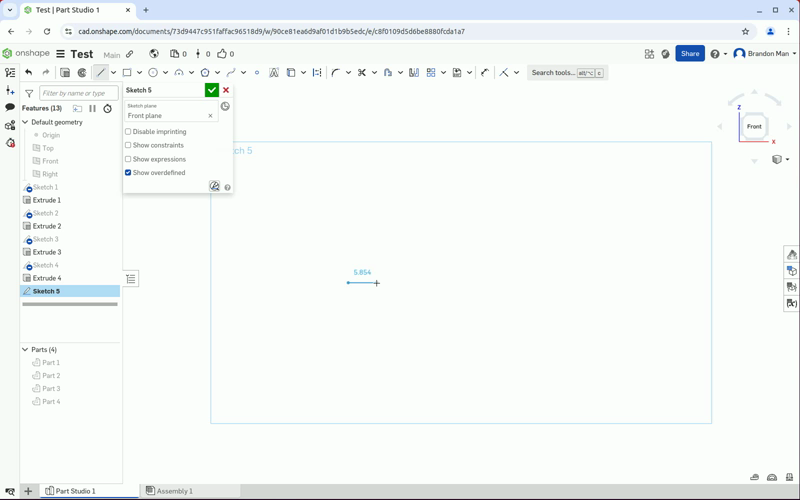
key_up(shift)
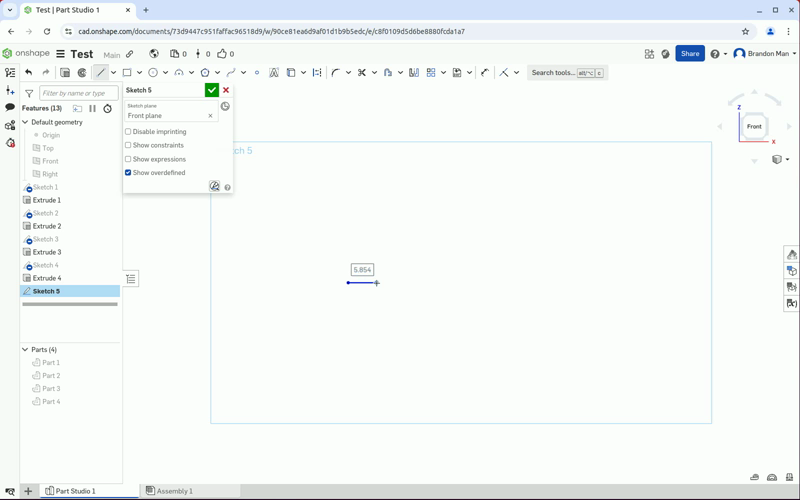
key_down(shift)
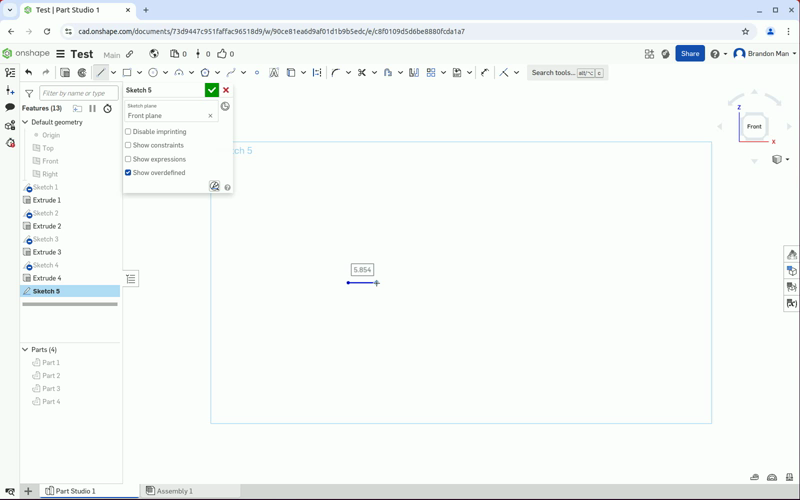
mouse_move(406, 282)
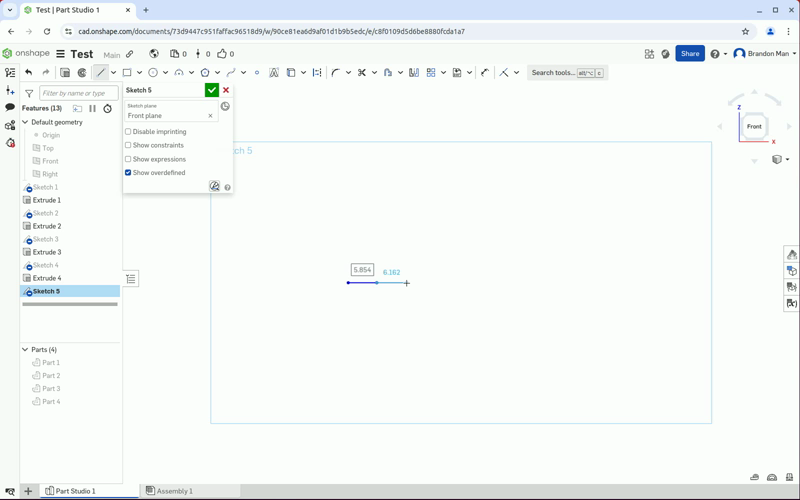
mouse_move(376, 264)
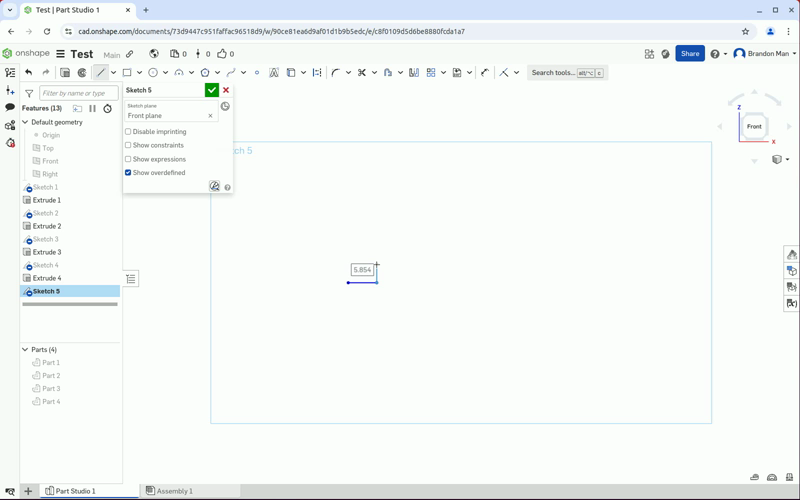
click(376, 264)
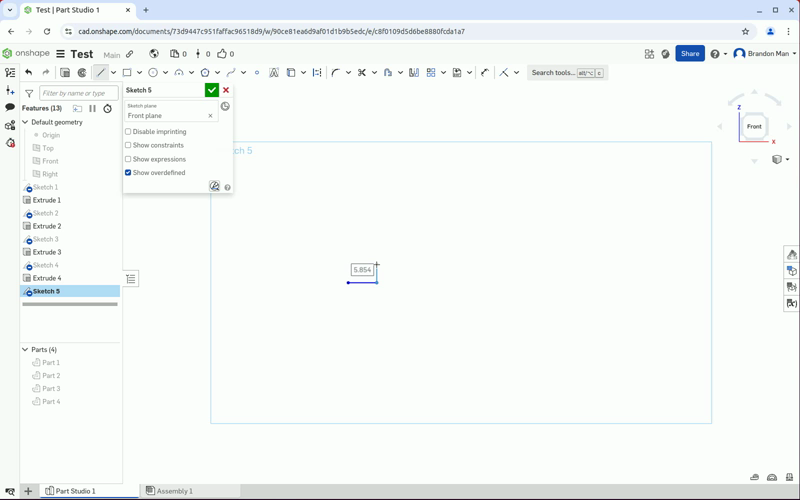
key_up(shift)
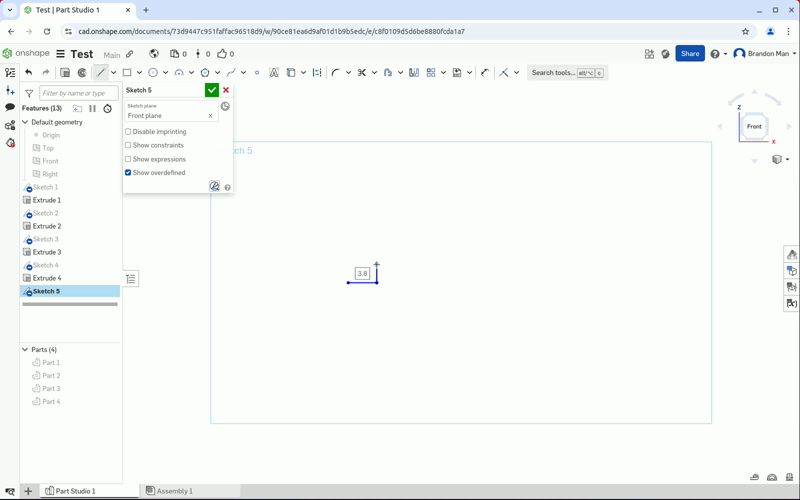
key_down(shift)
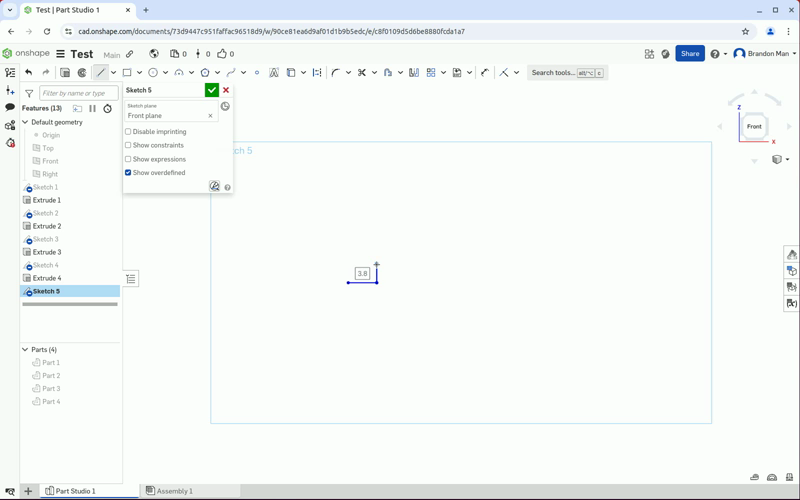
mouse_move(406, 264)
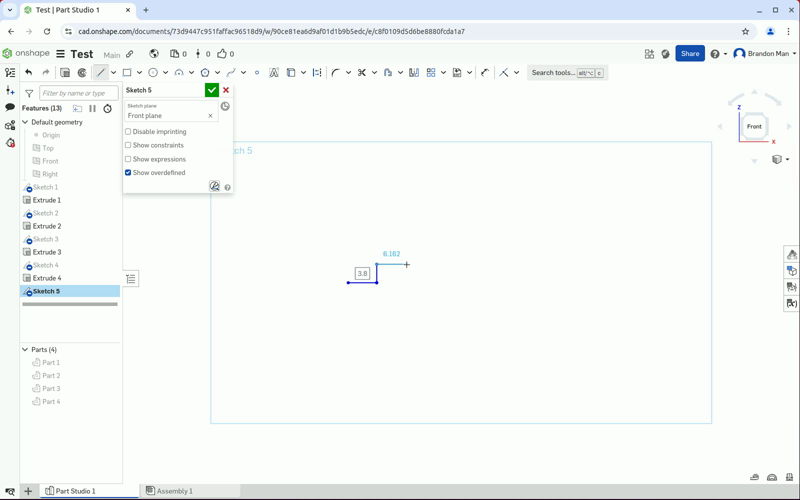
mouse_move(432, 264)
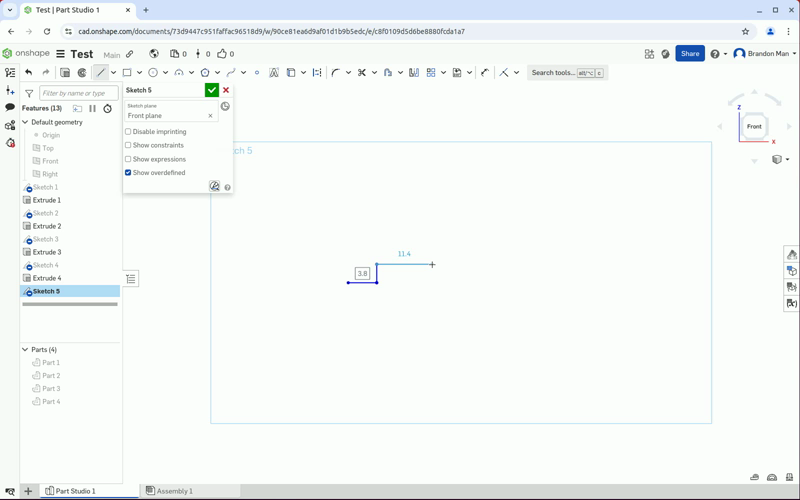
click(432, 264)
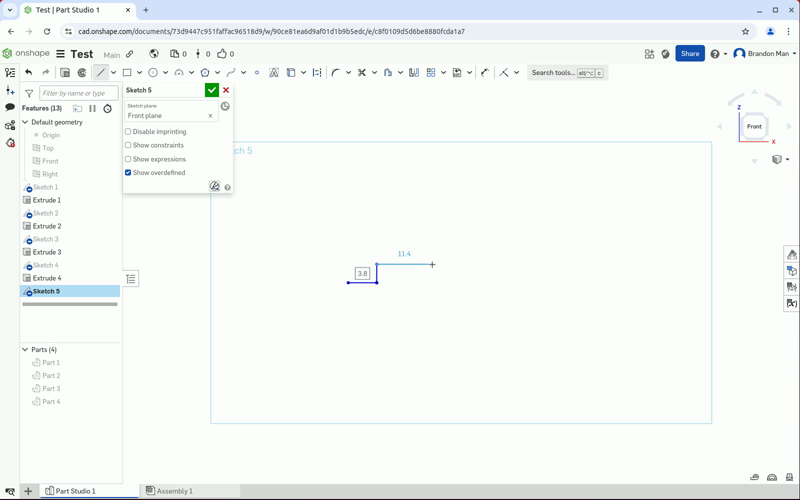
key_up(shift)
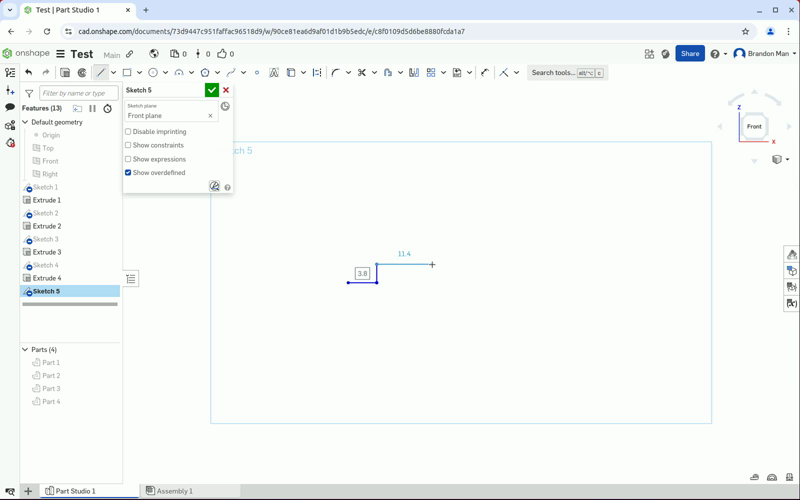
key_down(shift)
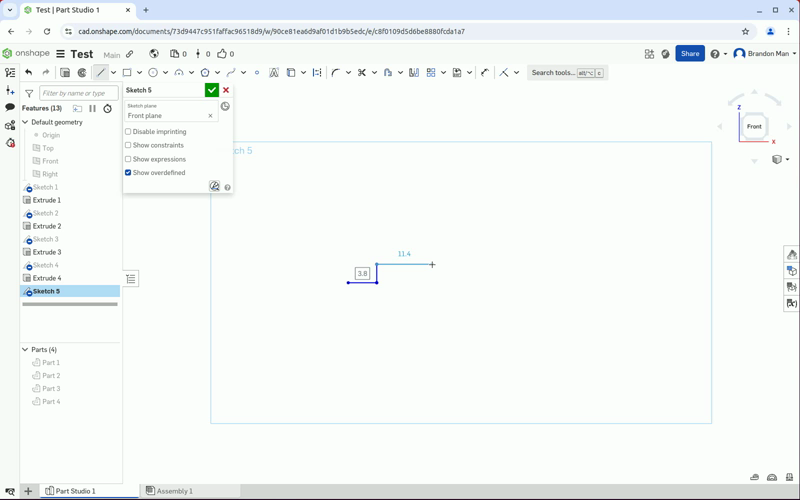
mouse_move(462, 264)
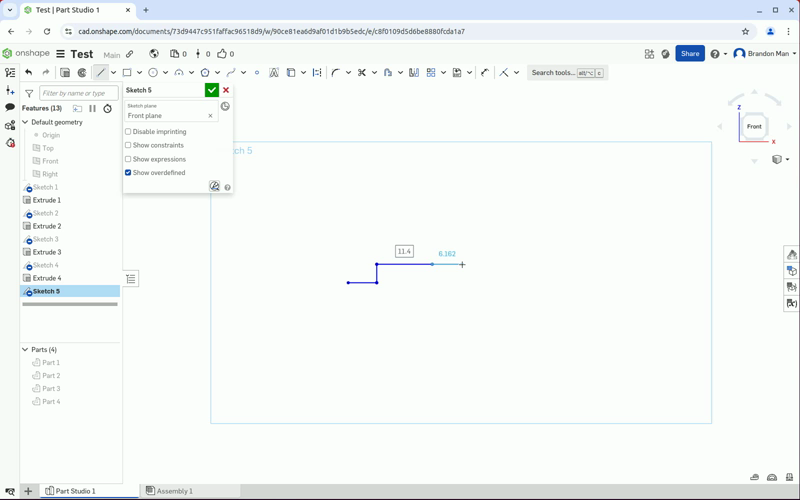
mouse_move(432, 282)
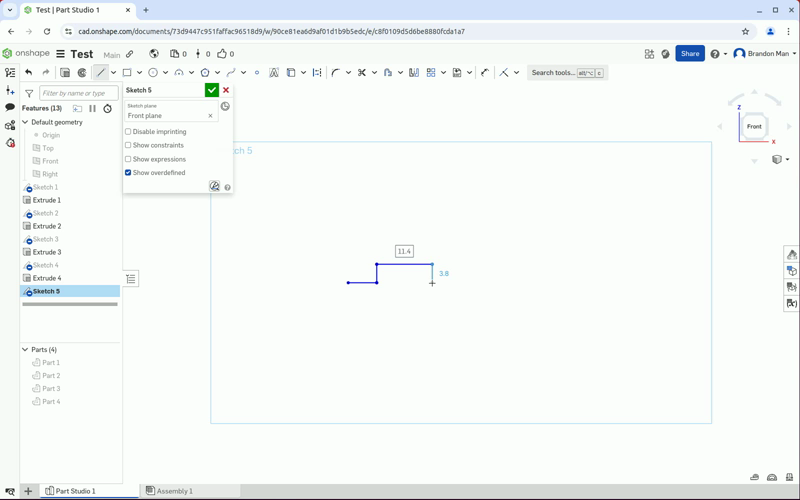
click(432, 282)
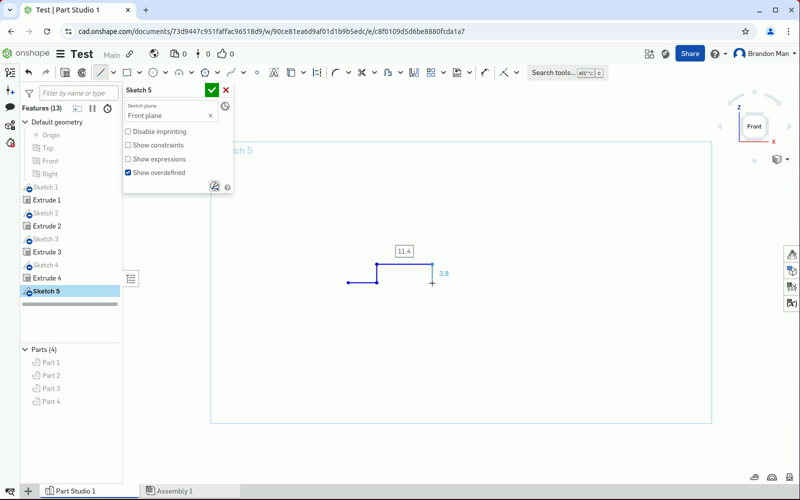
key_up(shift)
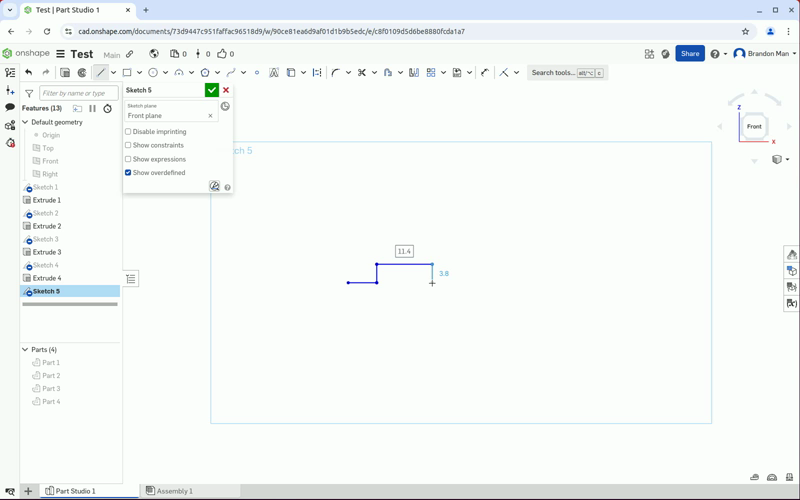
key_down(shift)
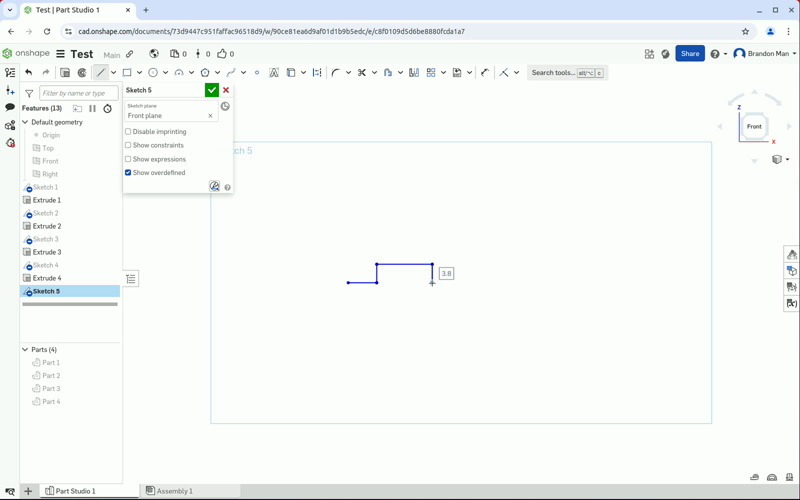
mouse_move(462, 282)
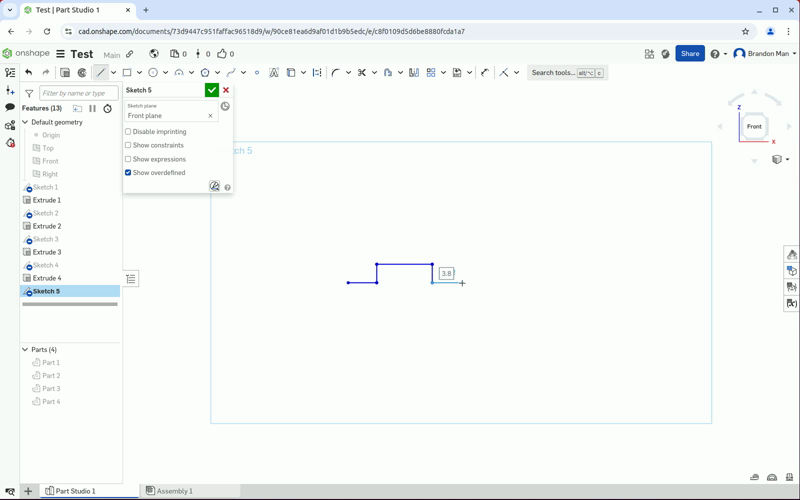
mouse_move(460, 282)
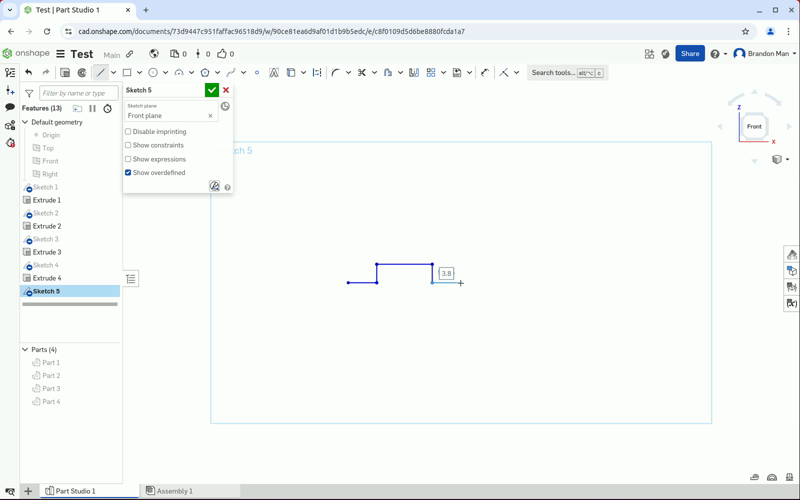
click(460, 282)
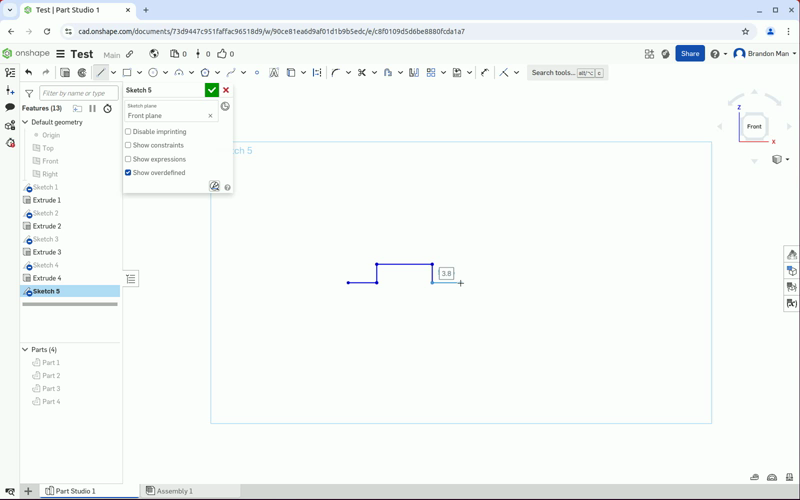
key_up(shift)
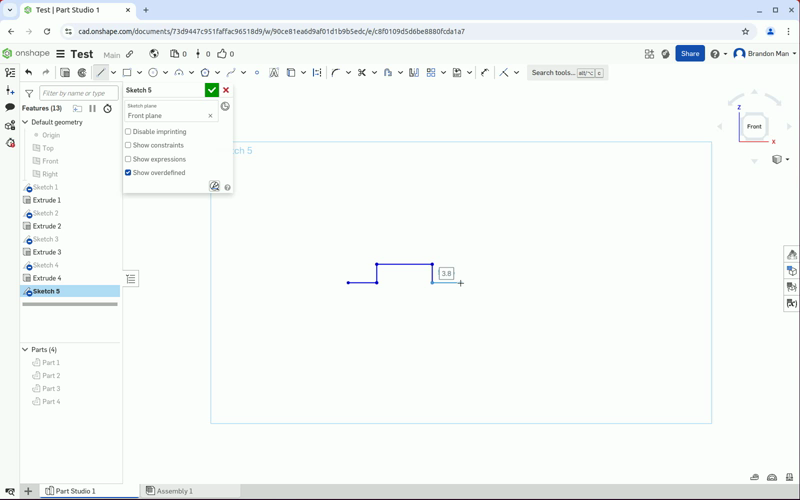
key_down(shift)
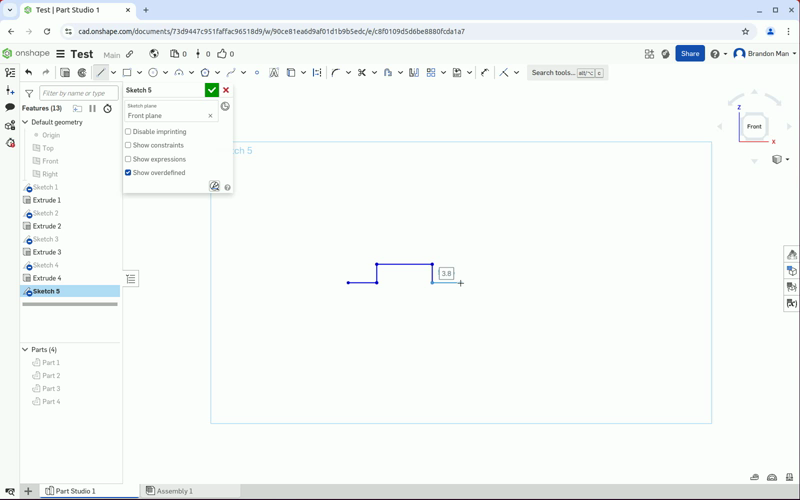
mouse_move(404, 226)
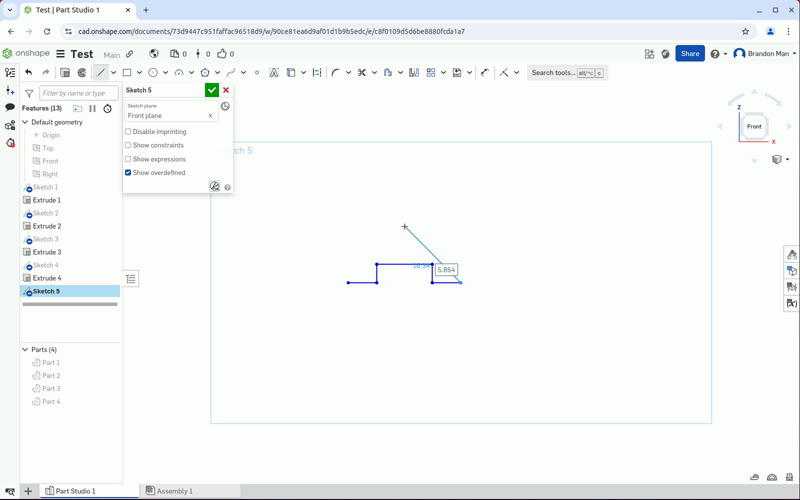
click(404, 226)
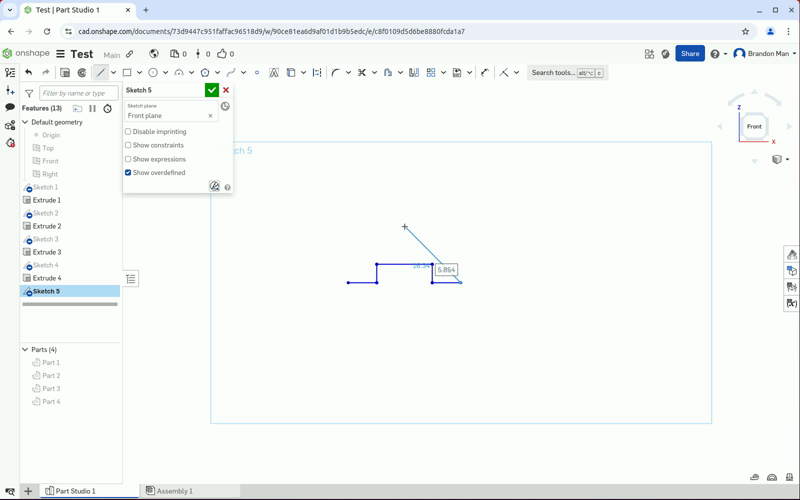
key_up(shift)
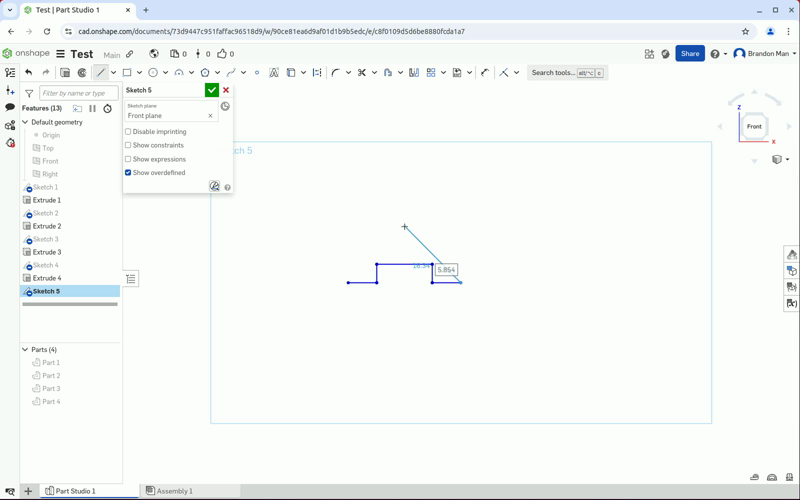
key_down(shift)
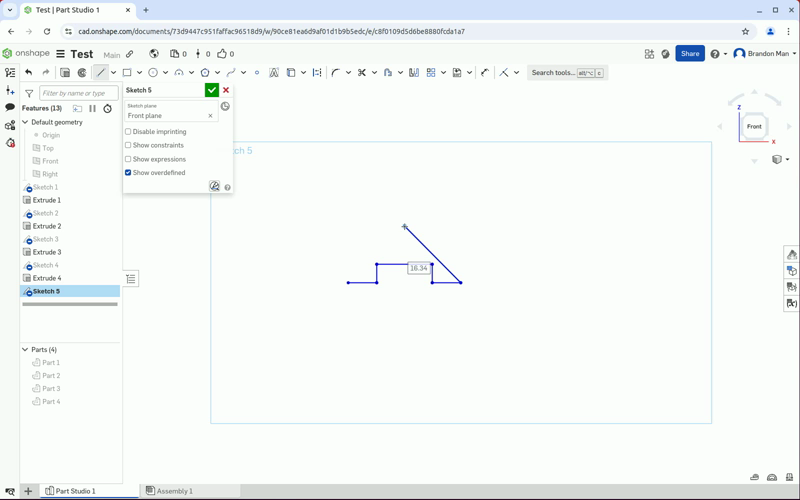
mouse_move(348, 282)
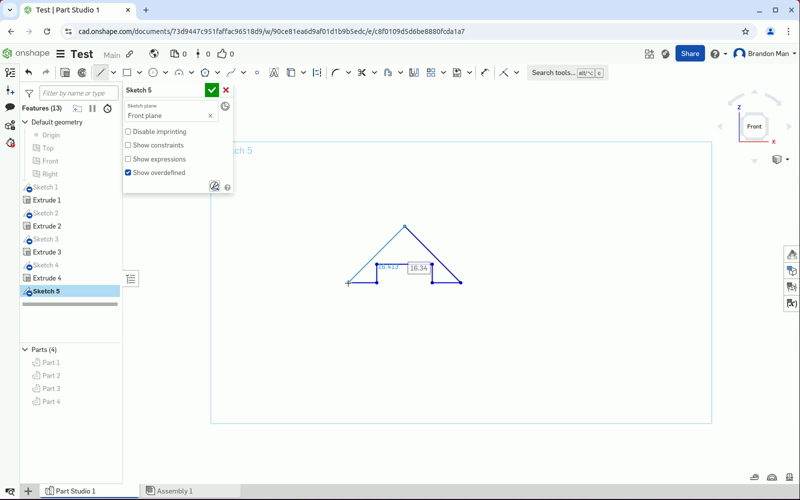
key_up(shift)
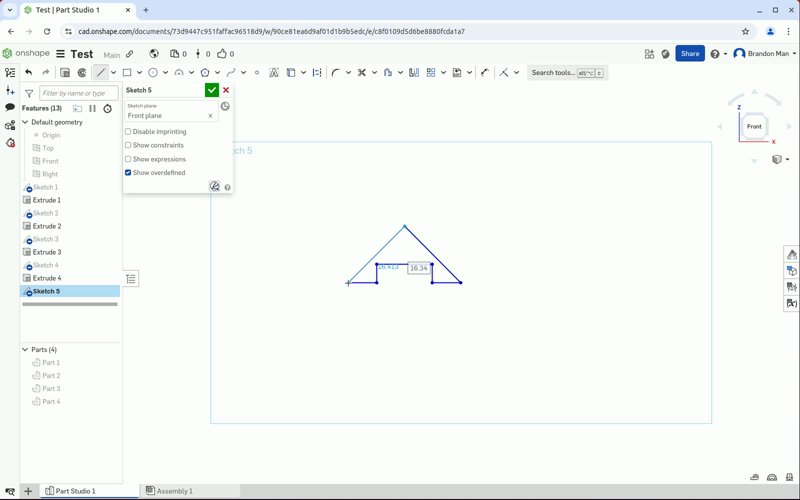
click(348, 282)
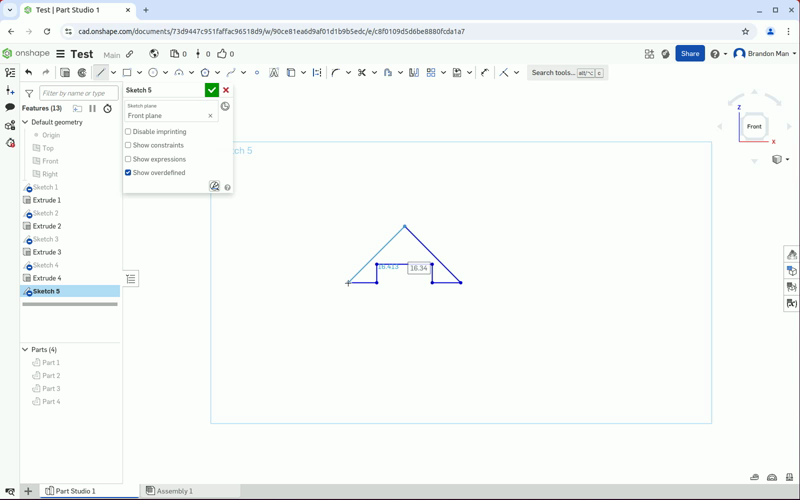
key(esc)
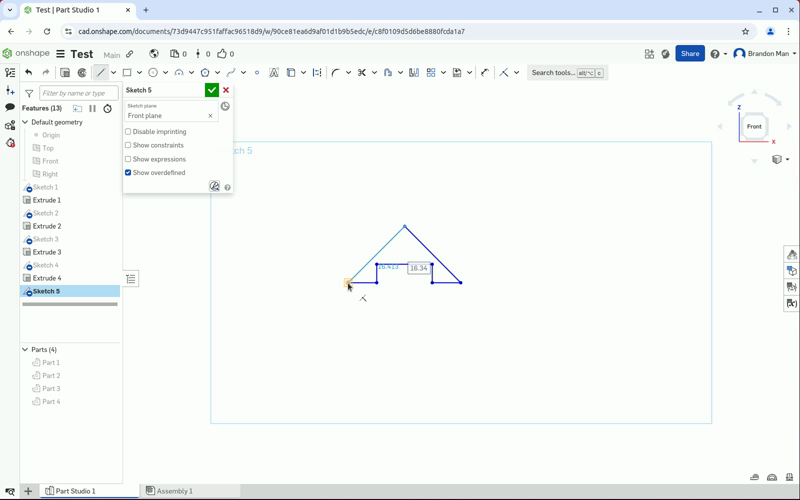
mouse_move(361, 279)
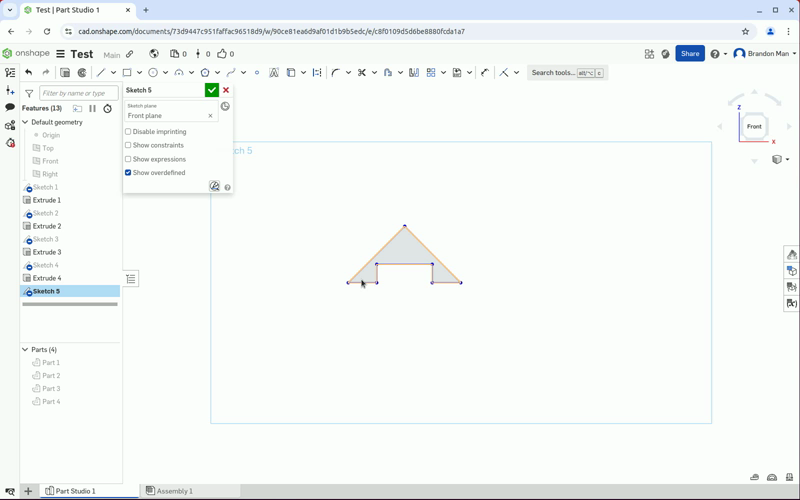
click(361, 279)
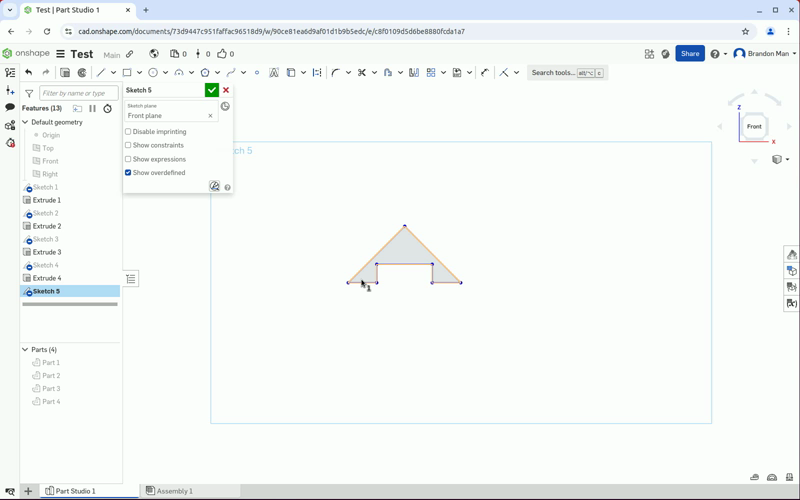
mouse_move(73, 352)
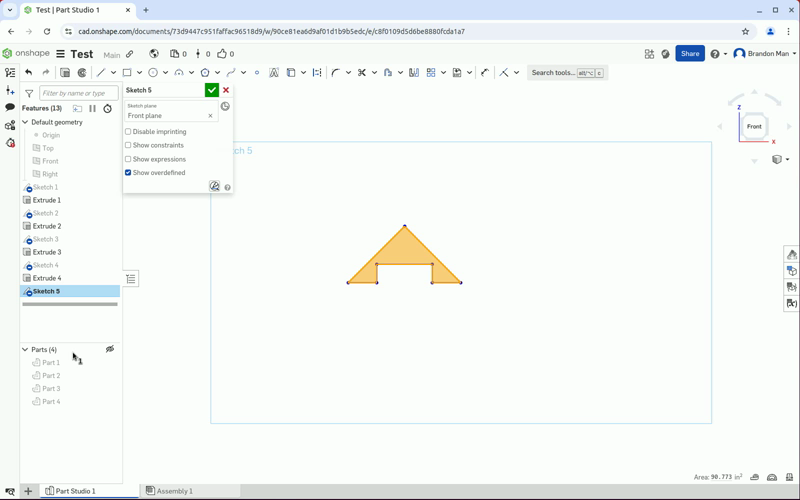
key(shift+y)
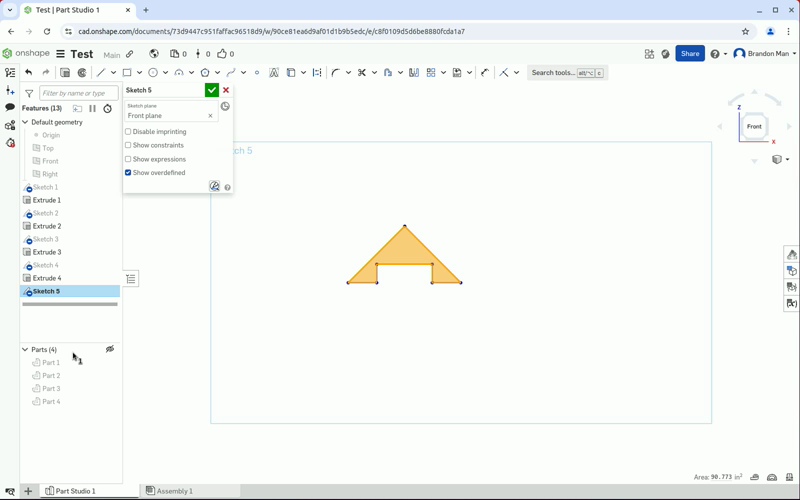
key(shift+e)
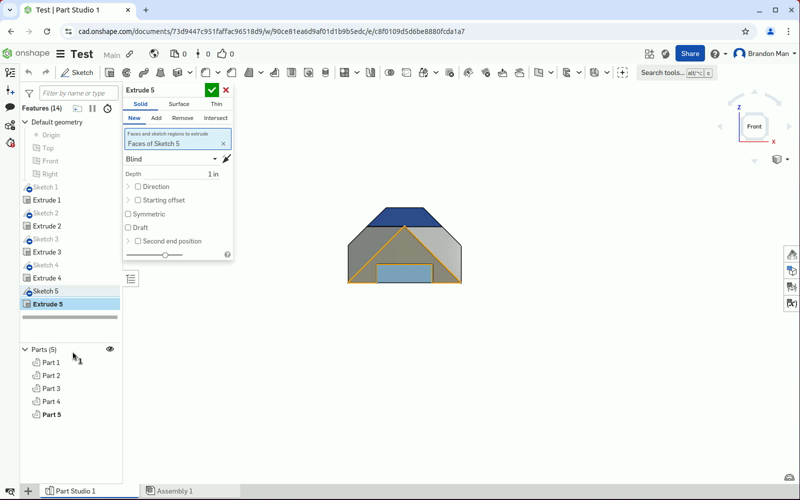
mouse_move(143, 106)
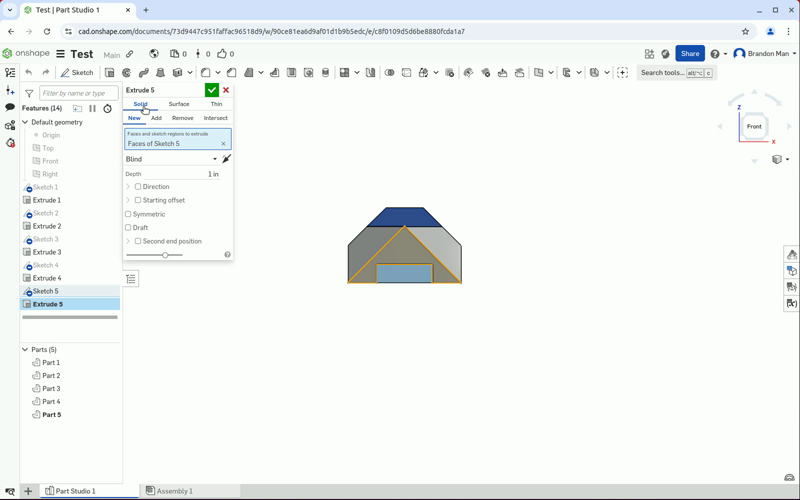
click(143, 106)
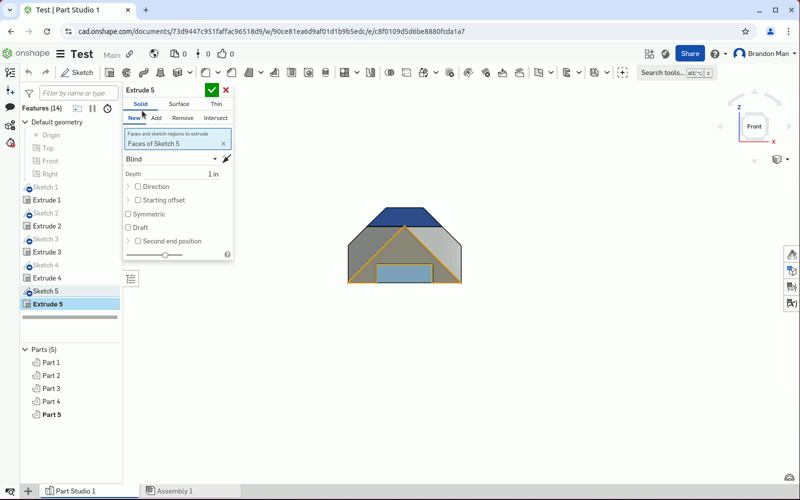
mouse_move(137, 120)
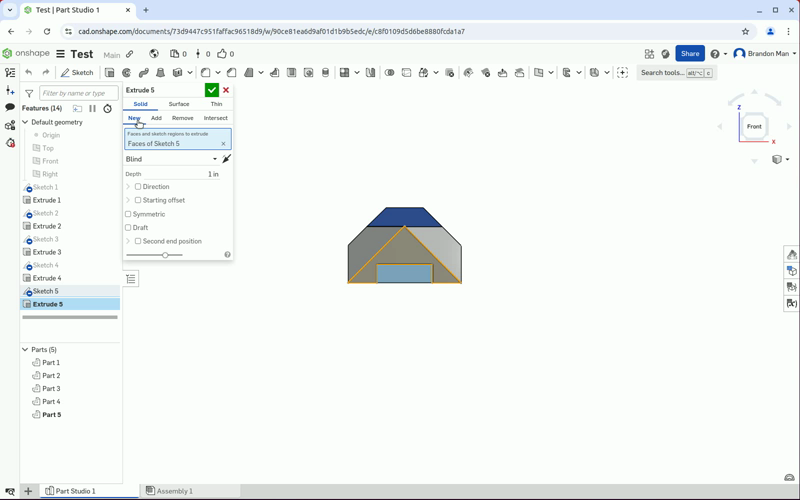
click(137, 120)
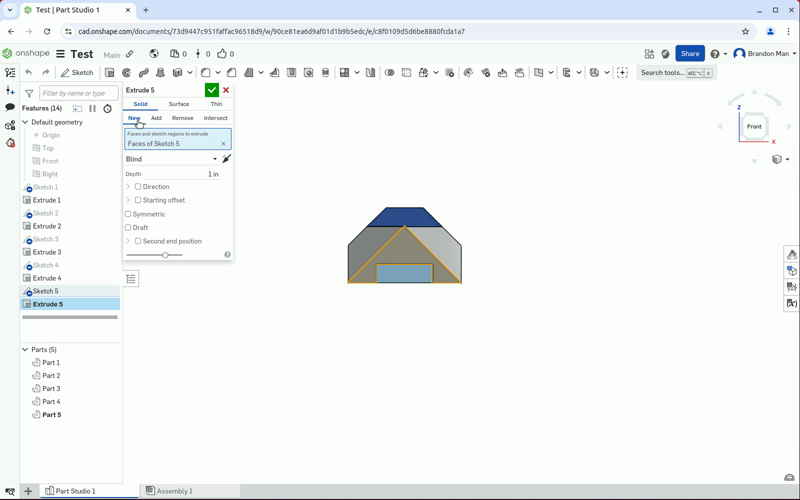
key(tab, 4)
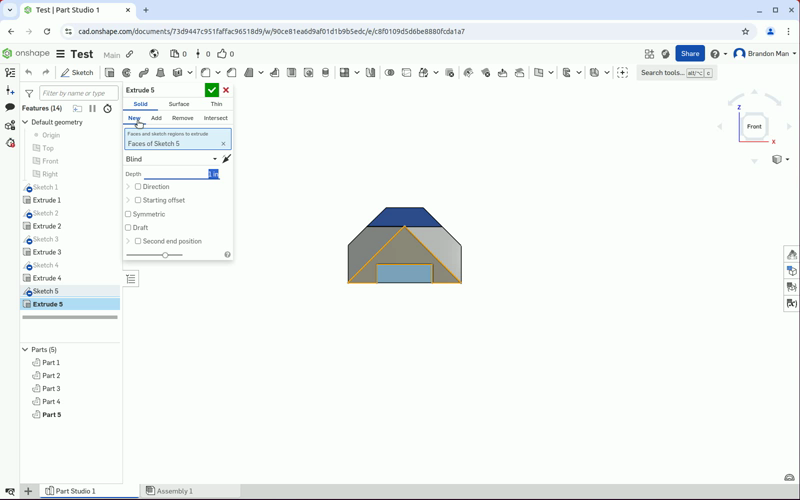
text(15.406)
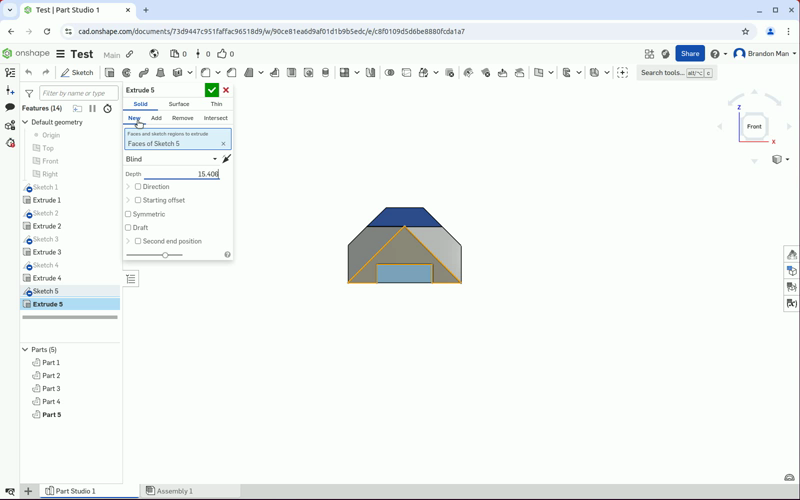
key(tab, 3)
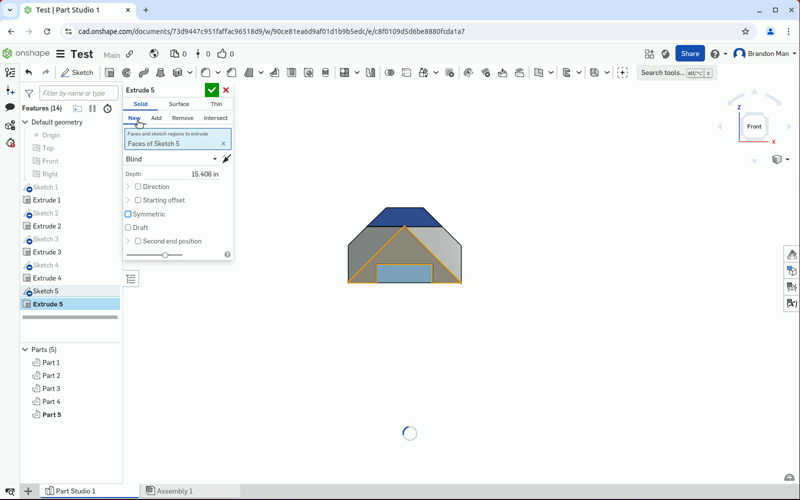
key(space)
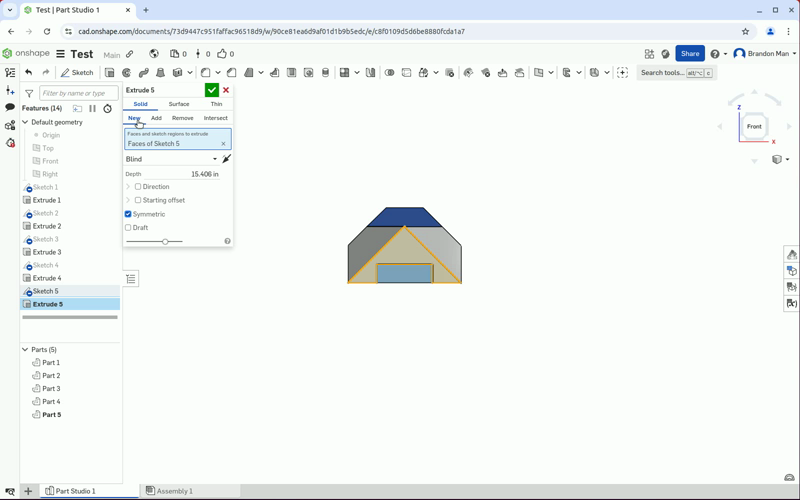
key(enter)
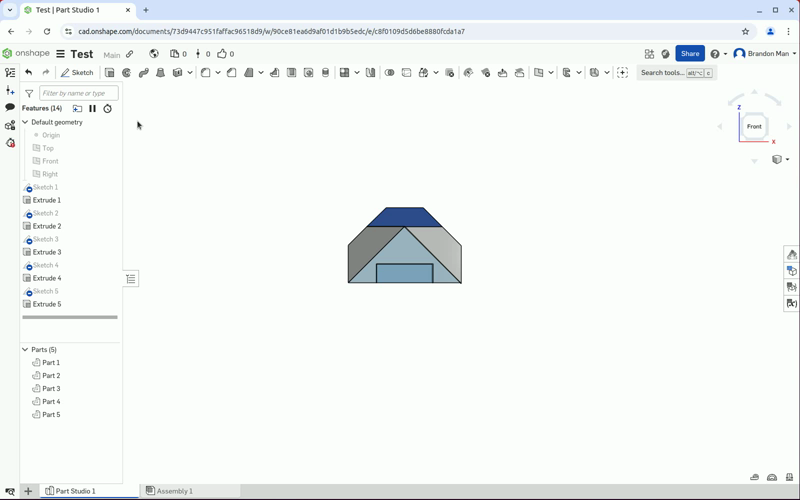
key(shift+h)
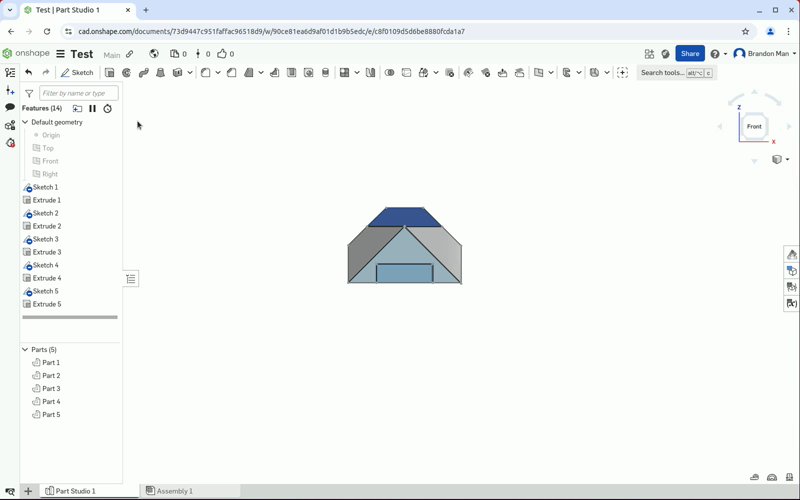
key(shift+h)
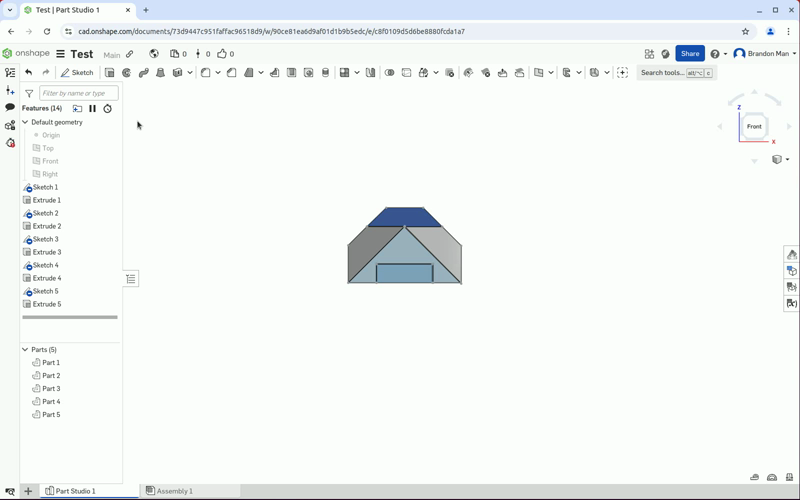
key(shift+7)
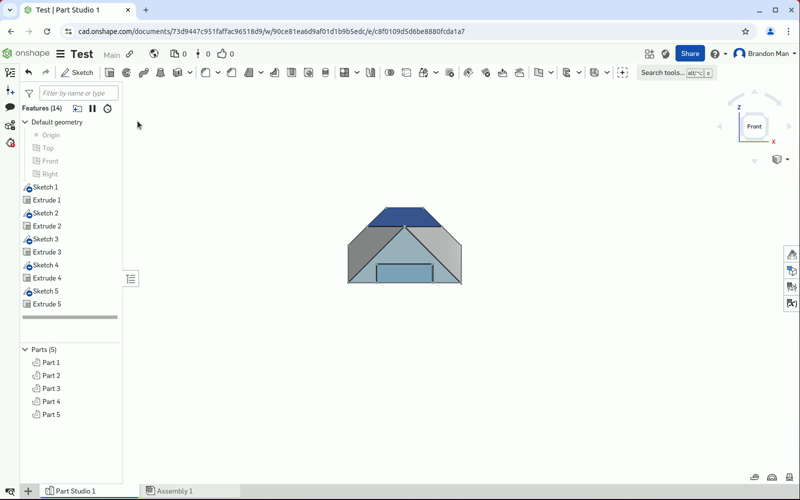
key(left, 2)
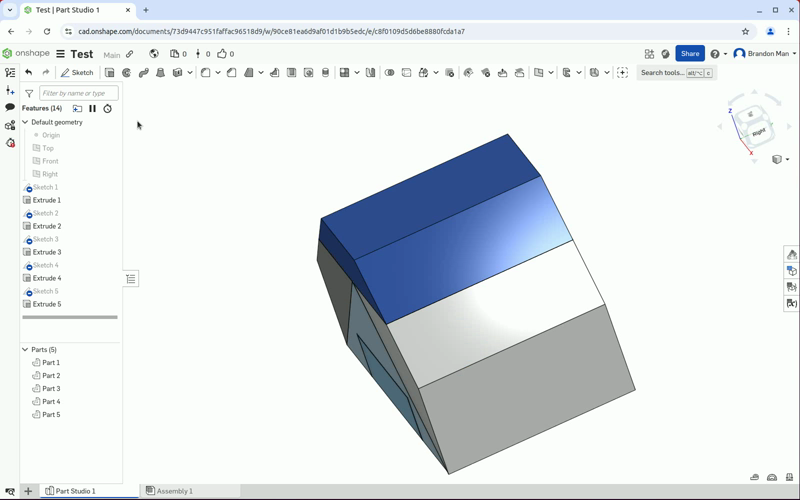
key(down, 2)
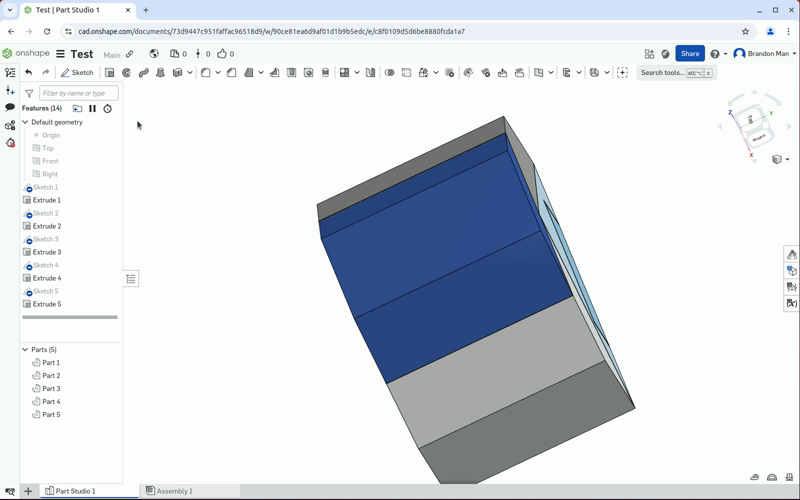
key(up, 2)
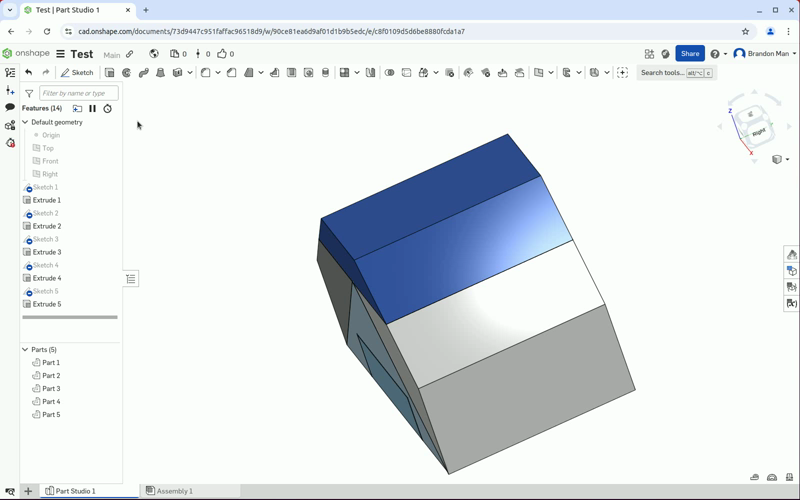
key(right, 2)
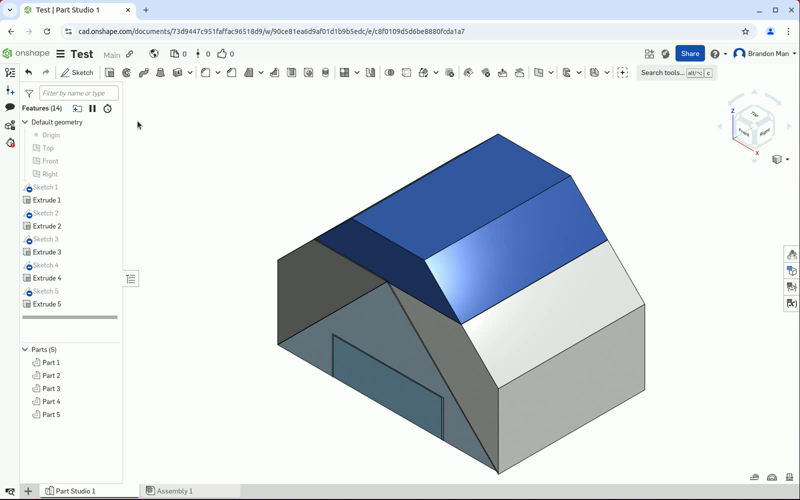
mouse_move(73, 189)
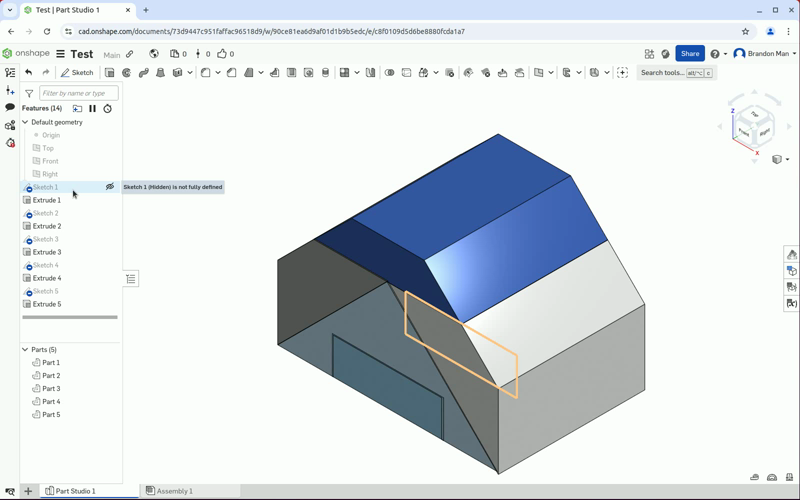
click(73, 189)